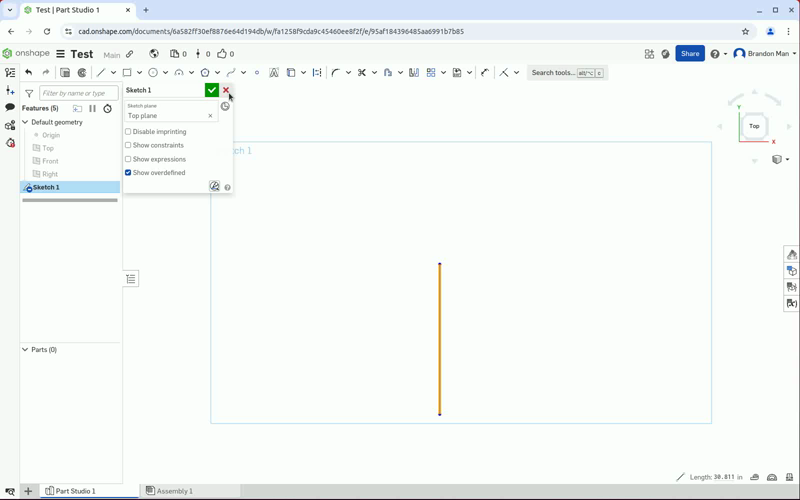
key(shift+h)
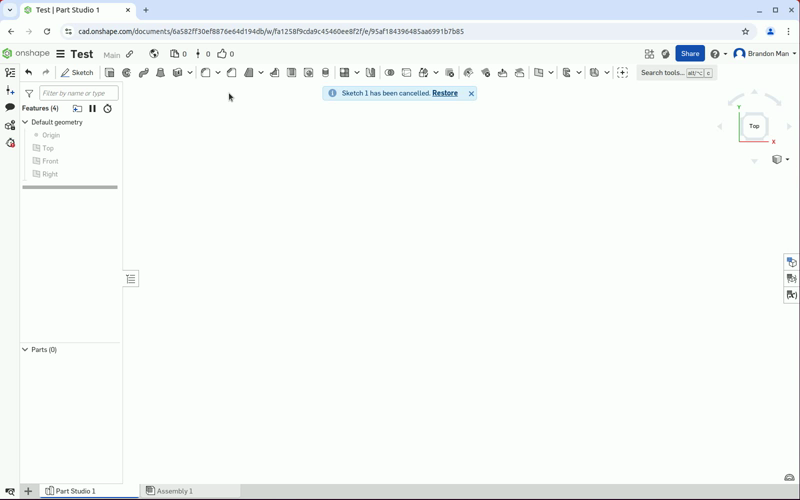
mouse_move(73, 352)
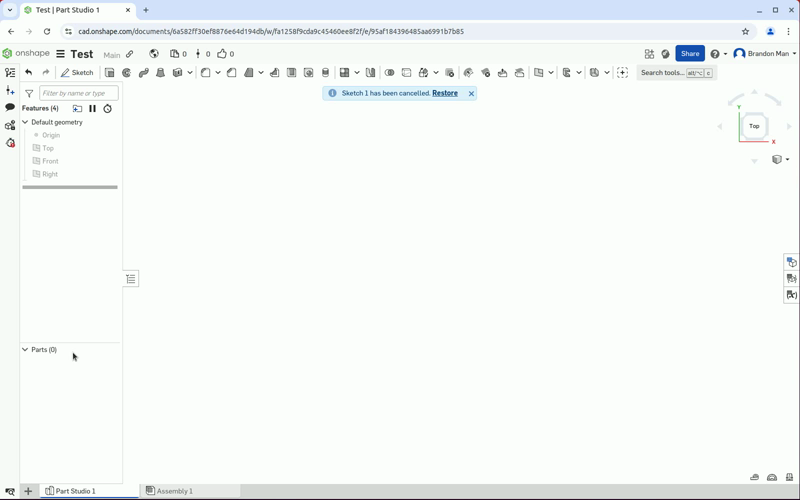
key(y)
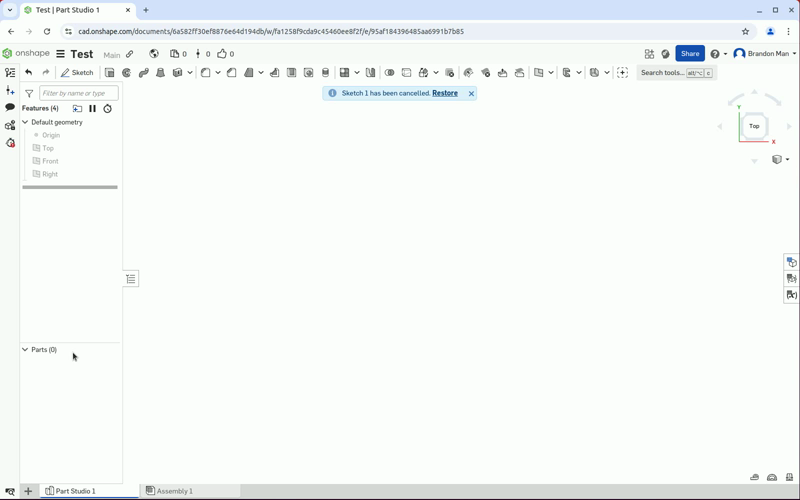
key(shift+p)
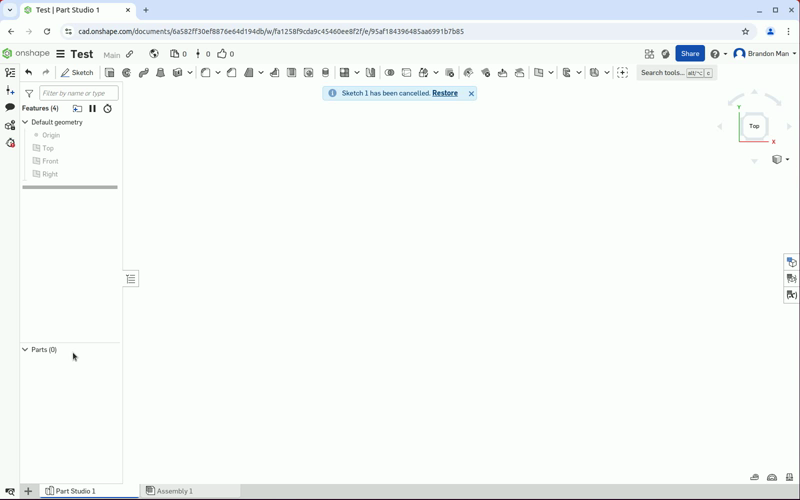
key(space)
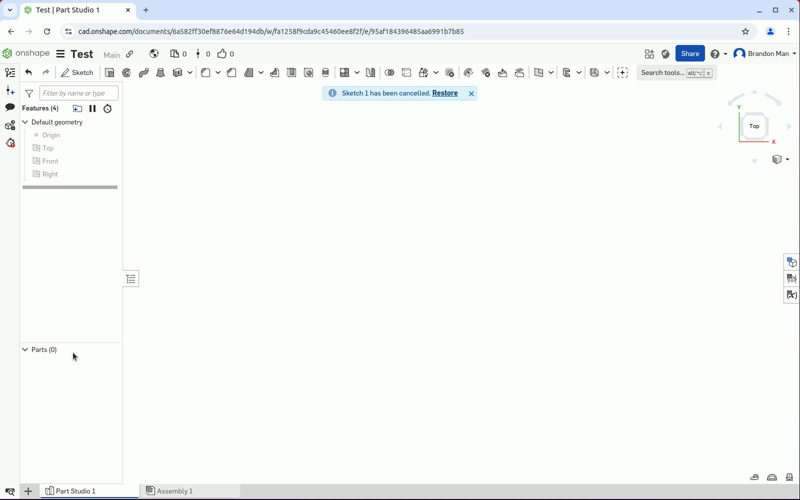
key_down(shift)
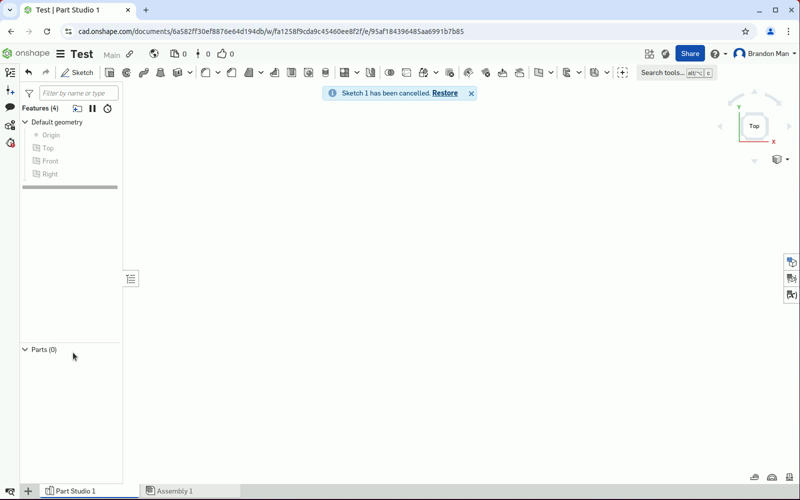
key(up)
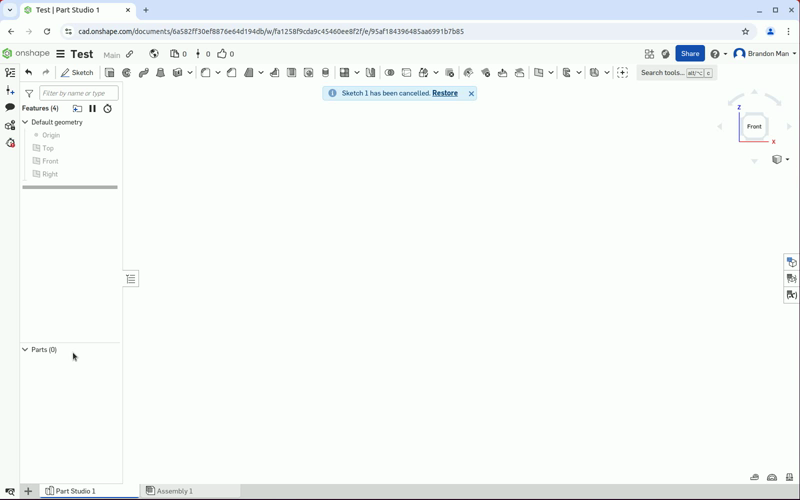
key_up(shift)
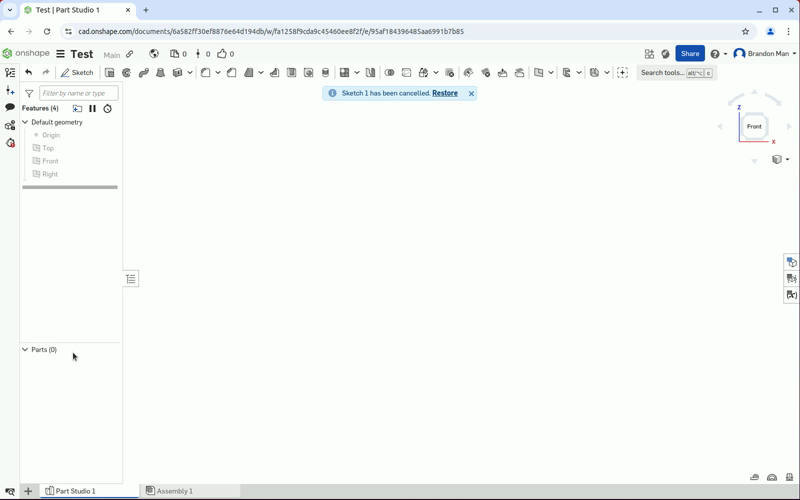
key(space)
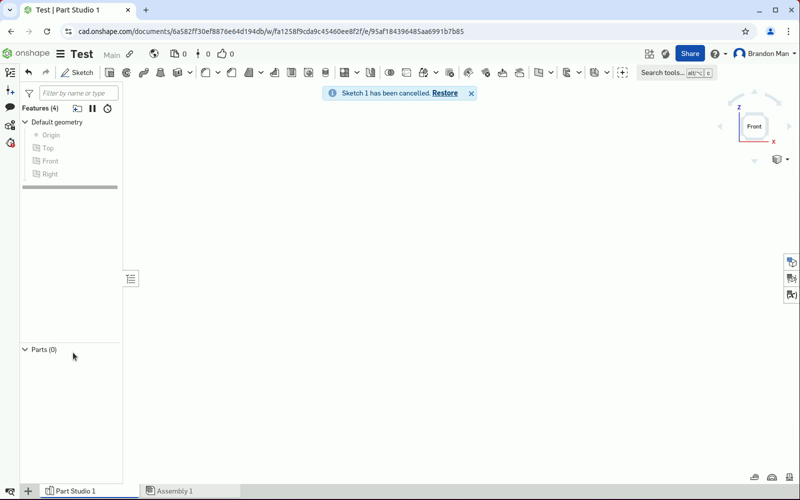
key_down(shift)
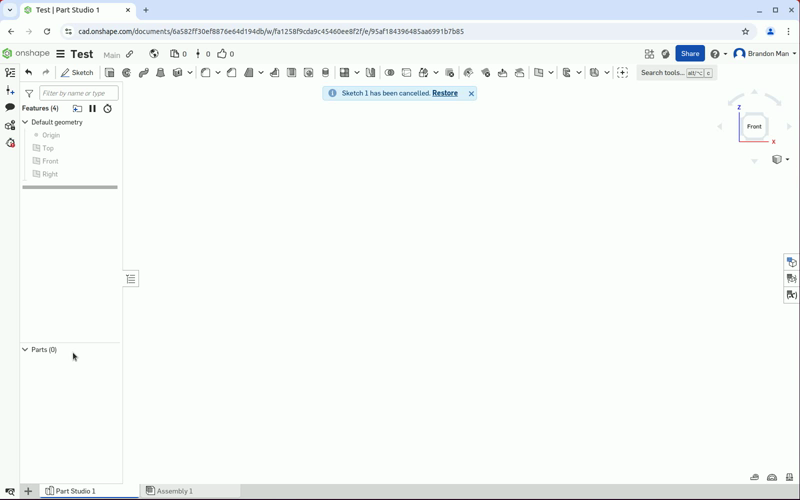
key(left)
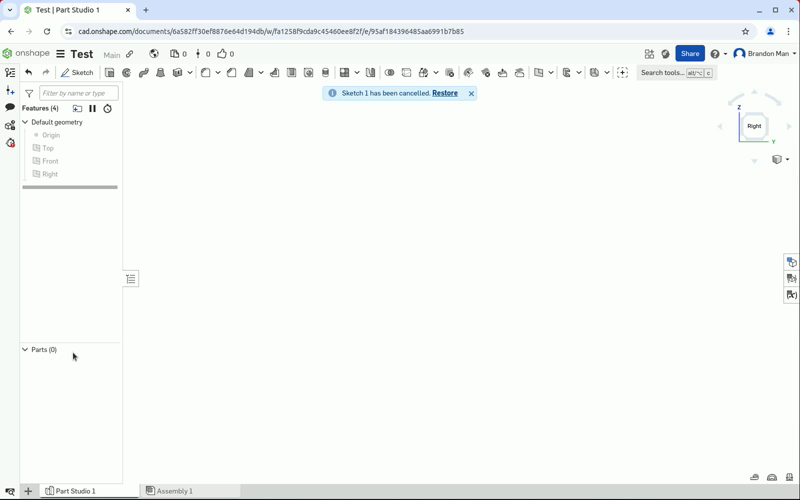
key_up(shift)
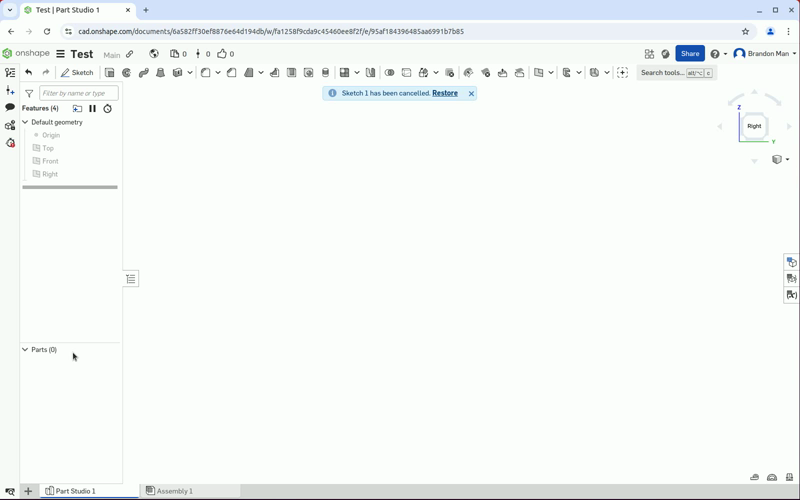
mouse_move(73, 352)
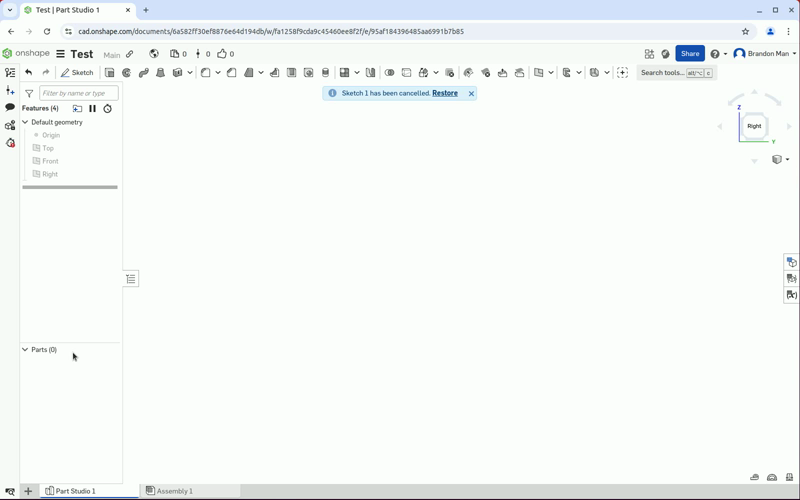
key(shift+y)
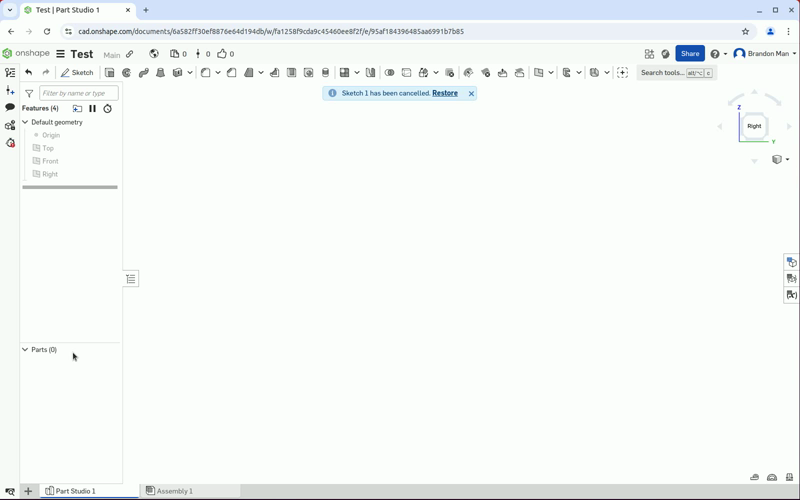
key(shift+s)
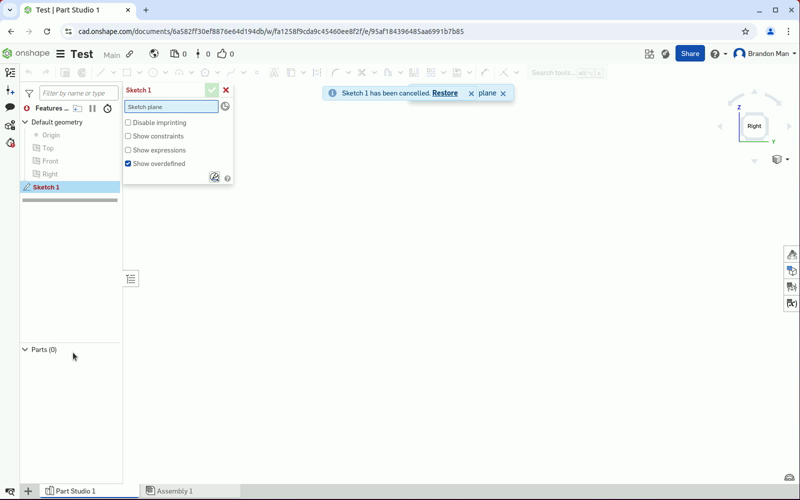
mouse_move(73, 176)
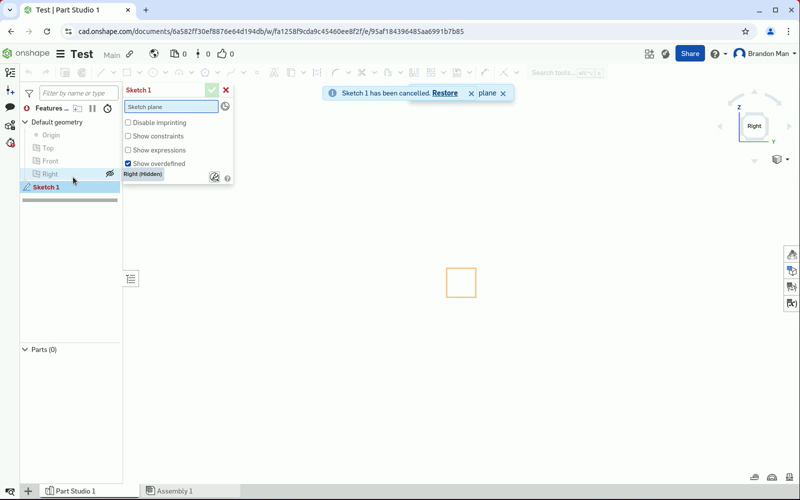
click(73, 176)
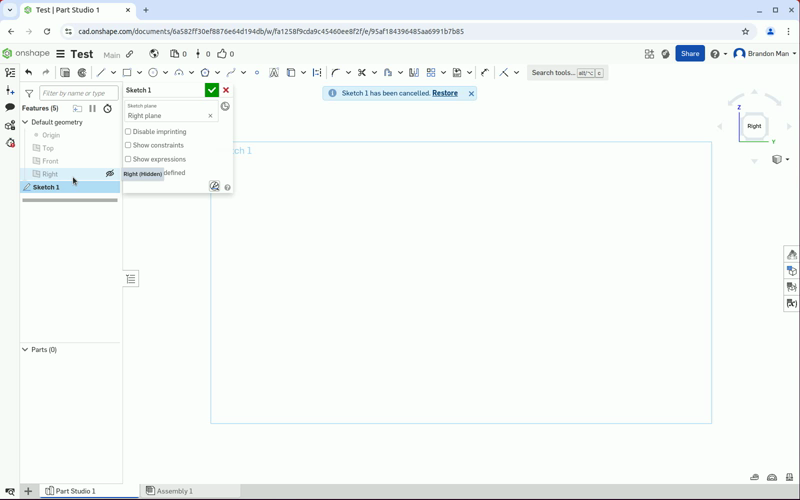
mouse_move(73, 352)
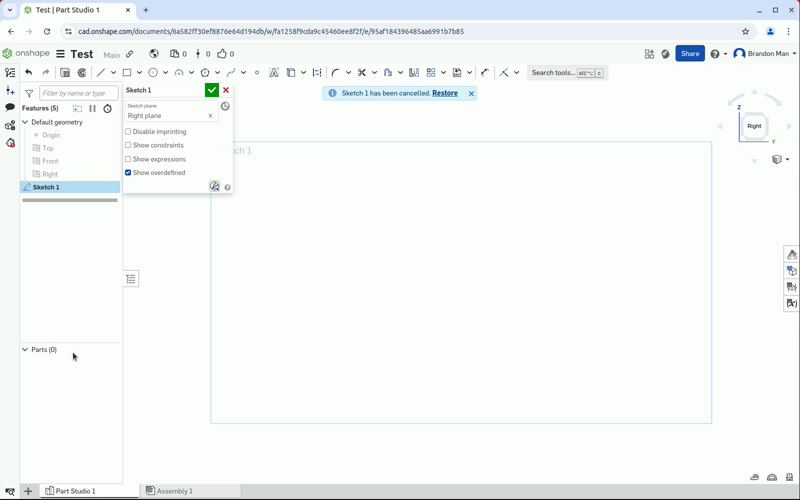
key(y)
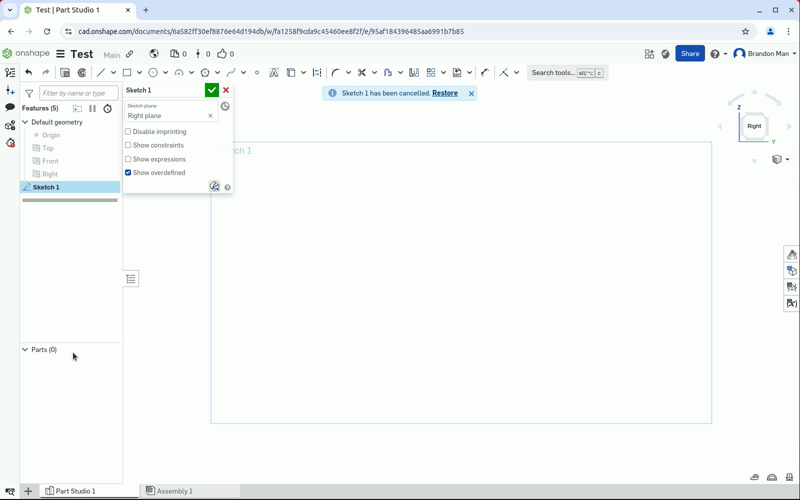
key(l)
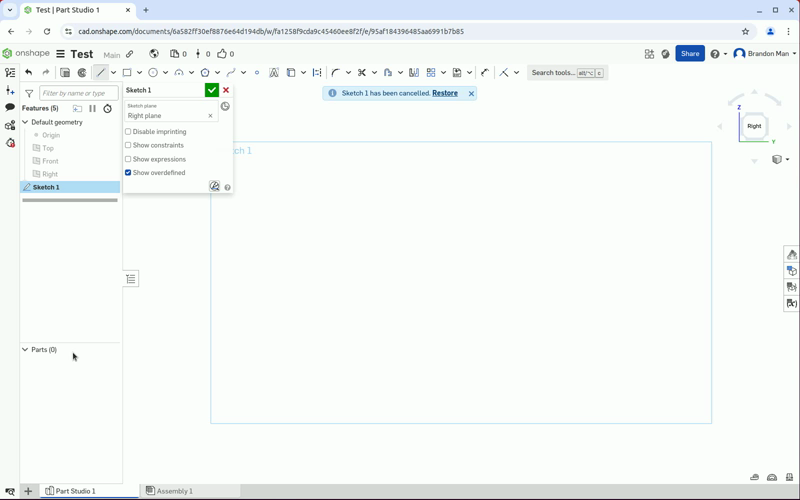
key_down(shift)
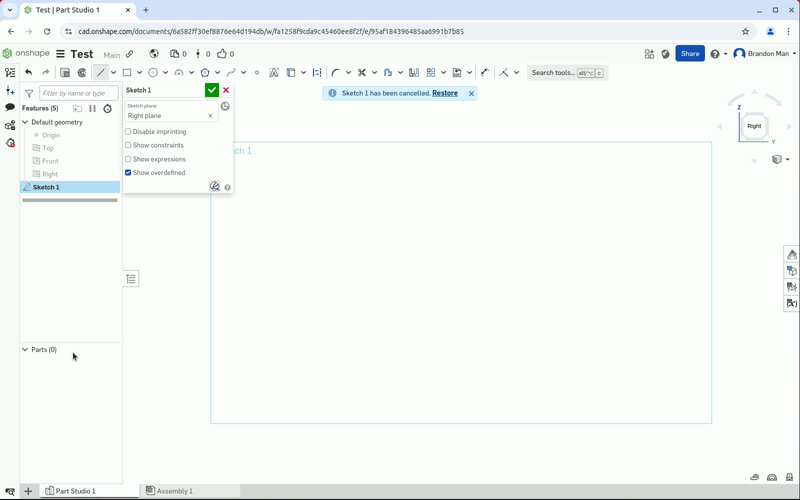
mouse_move(460, 282)
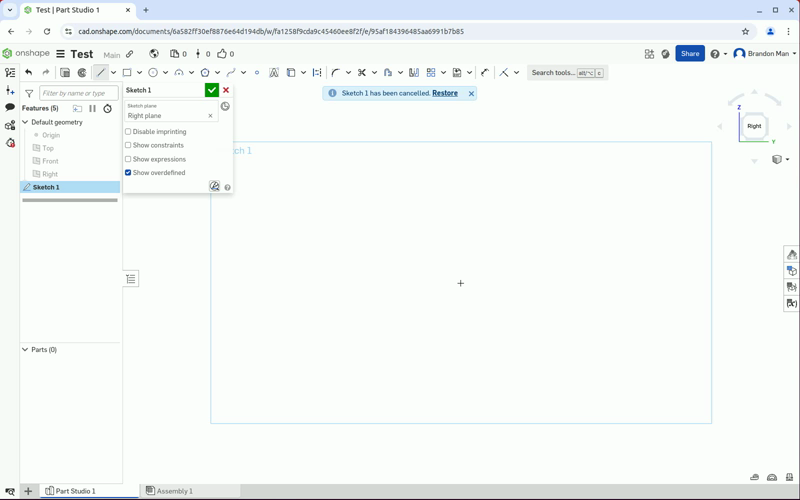
click(460, 282)
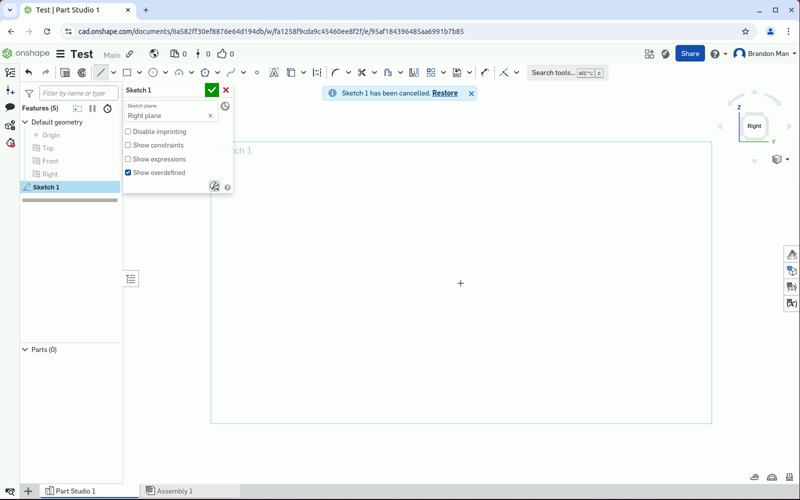
key_up(shift)
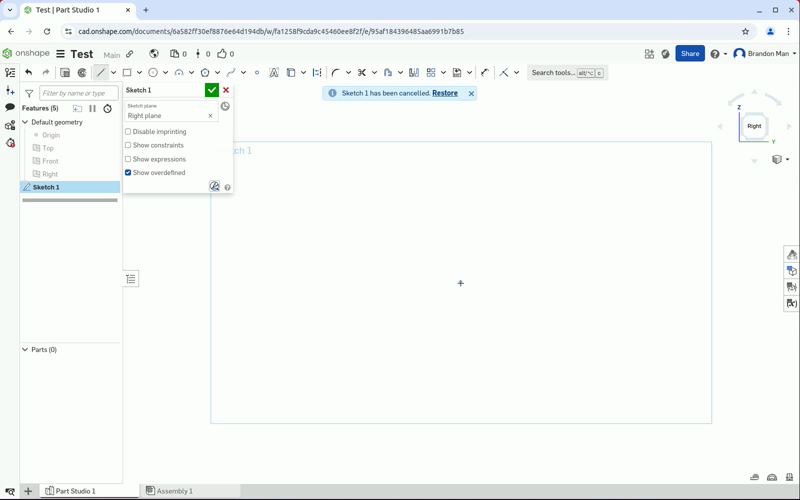
key_down(shift)
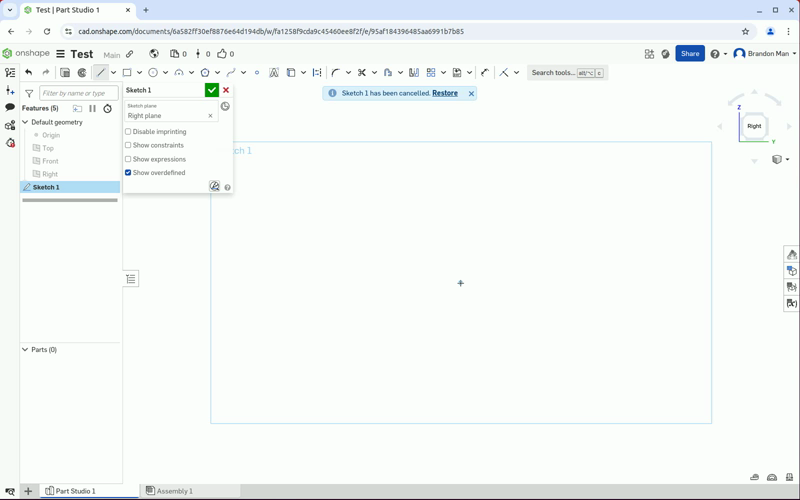
mouse_move(490, 282)
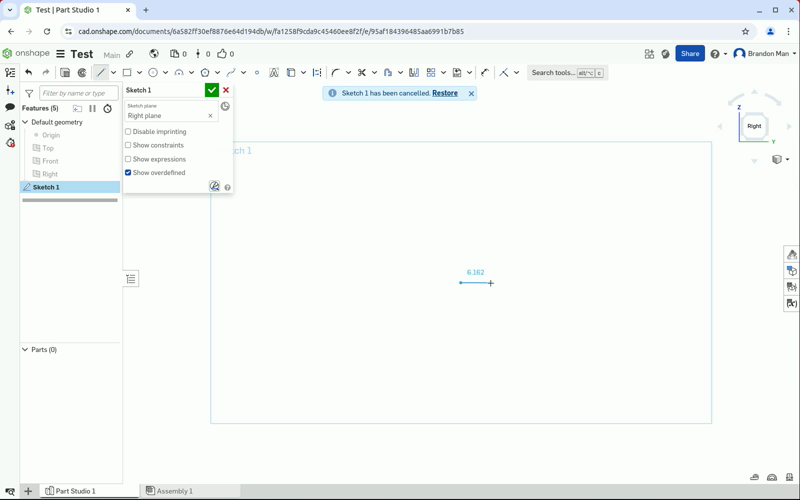
mouse_move(483, 282)
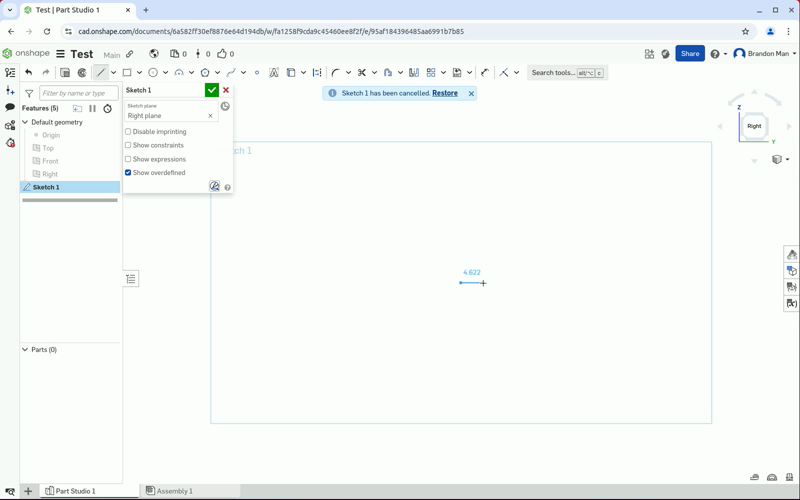
click(483, 282)
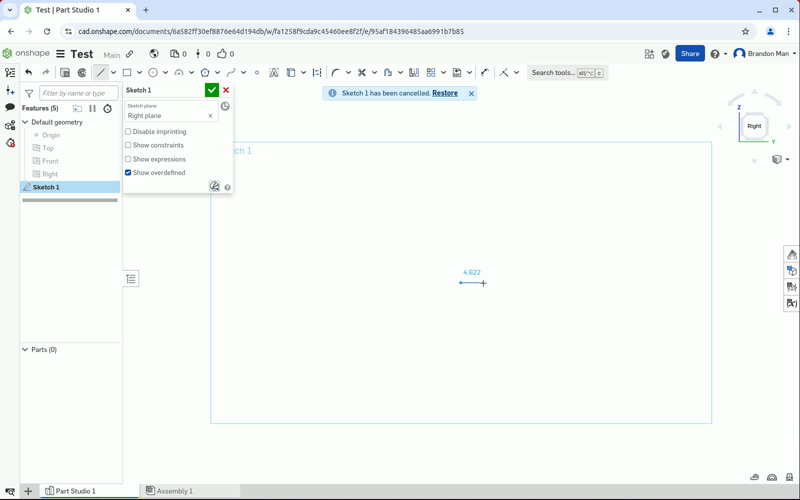
key_up(shift)
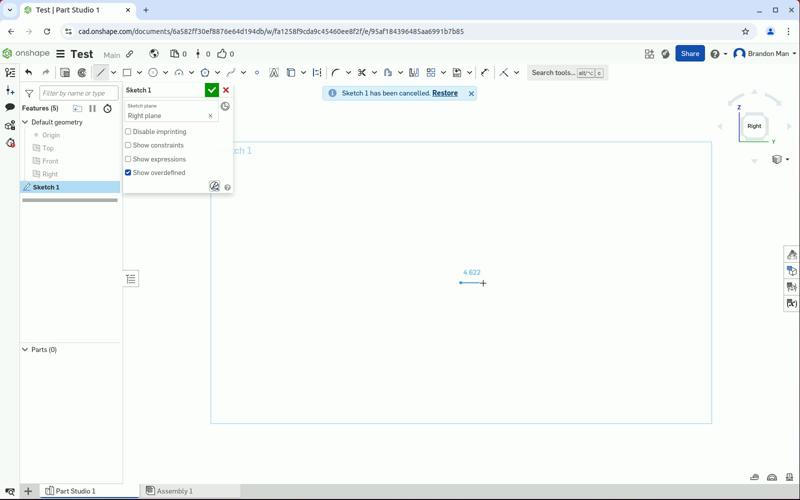
key_down(shift)
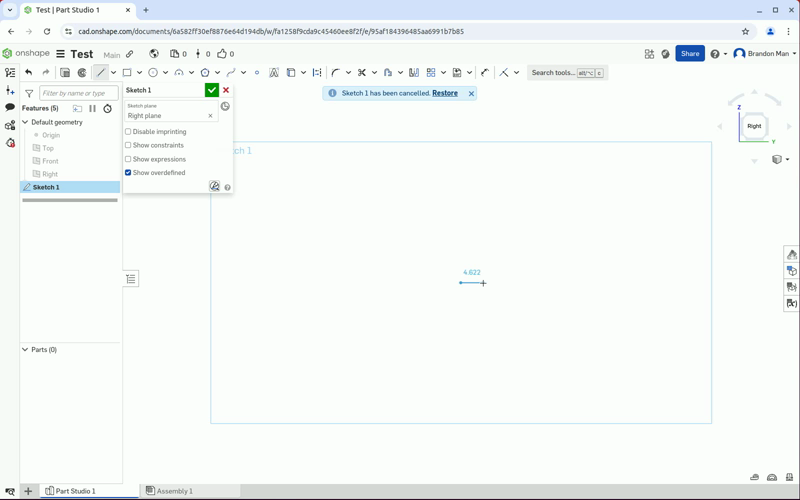
mouse_move(483, 170)
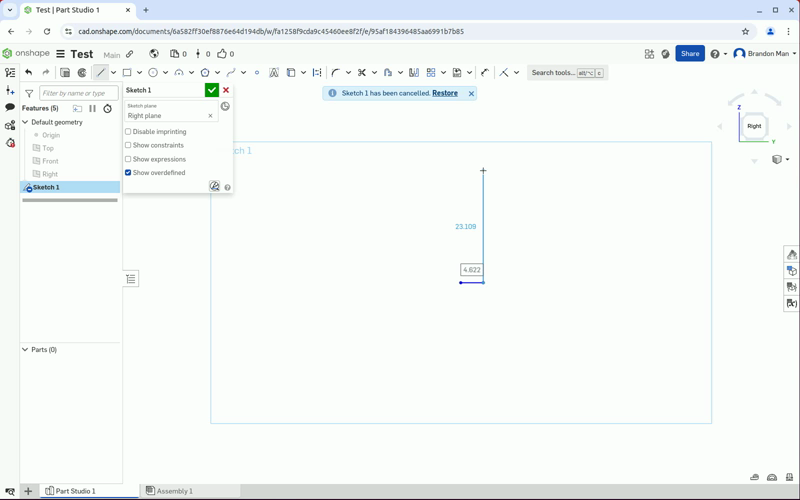
click(483, 170)
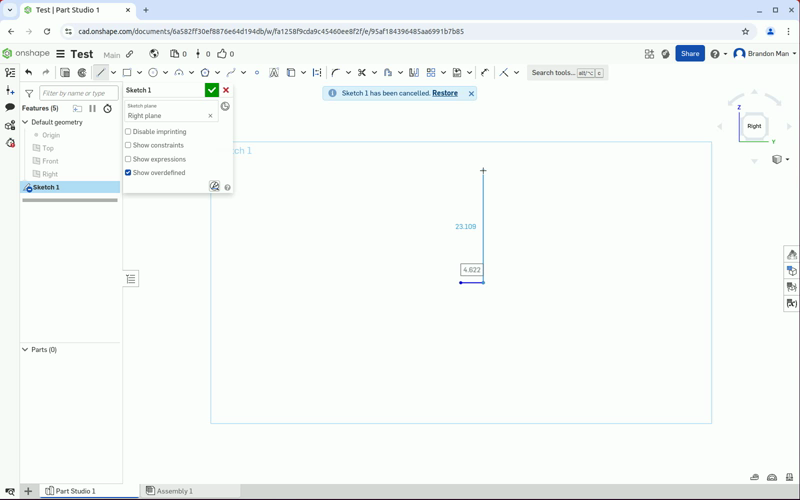
key_up(shift)
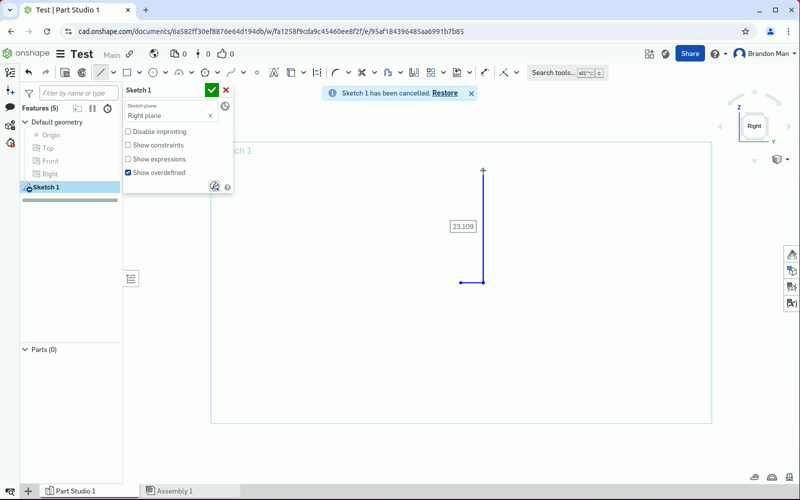
key_down(shift)
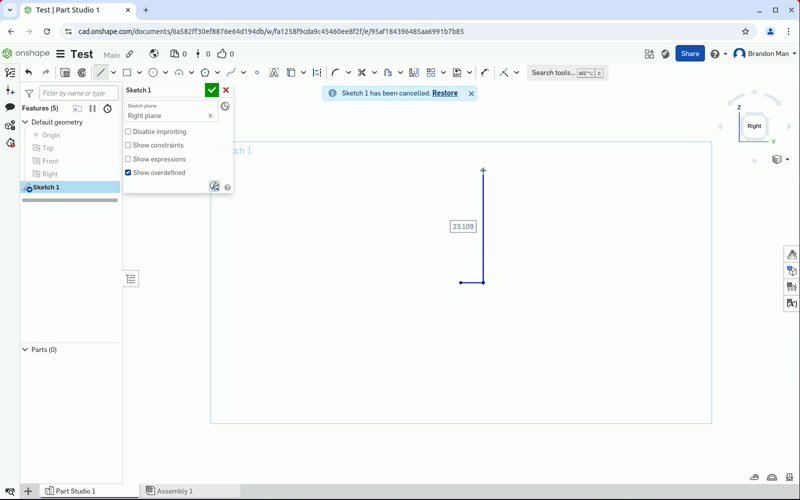
mouse_move(513, 170)
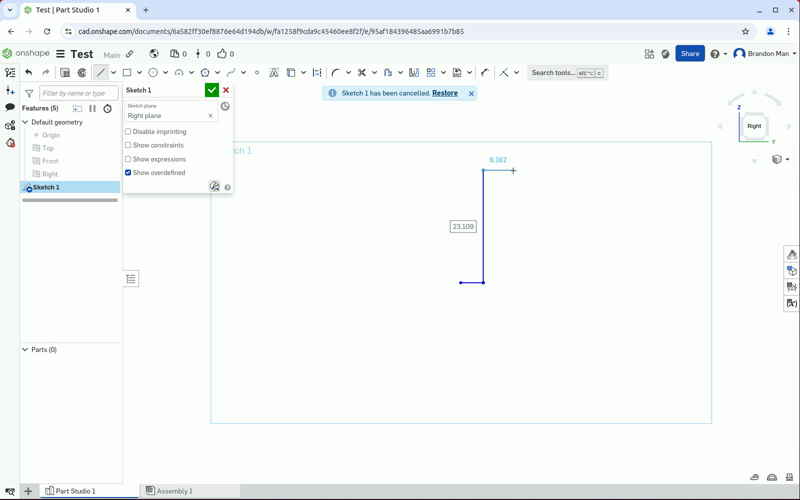
mouse_move(460, 170)
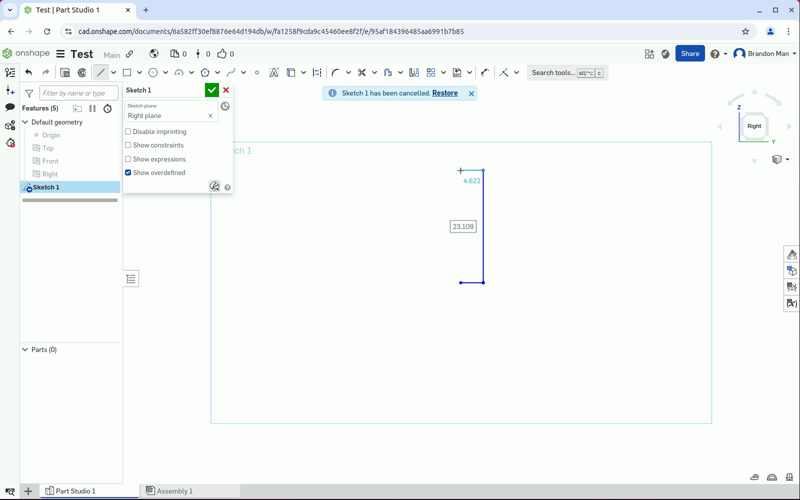
click(460, 170)
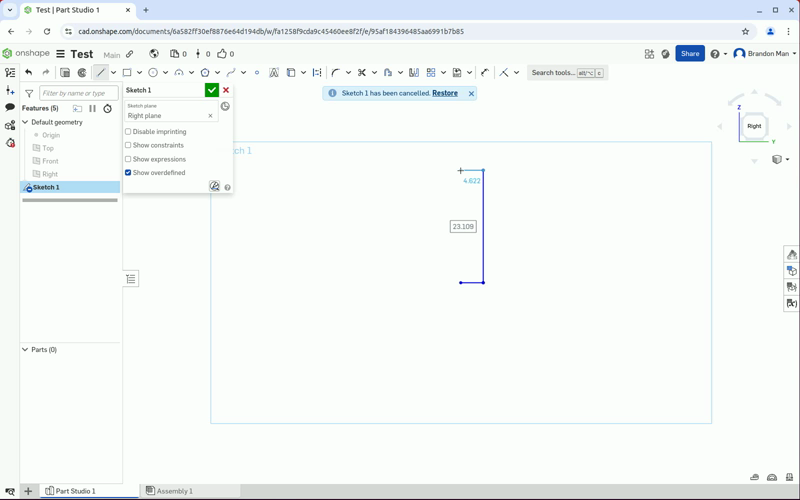
key_up(shift)
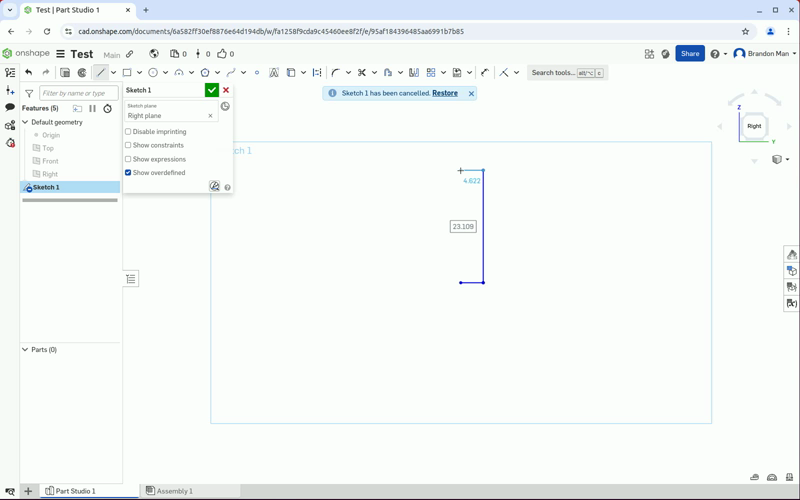
key_down(shift)
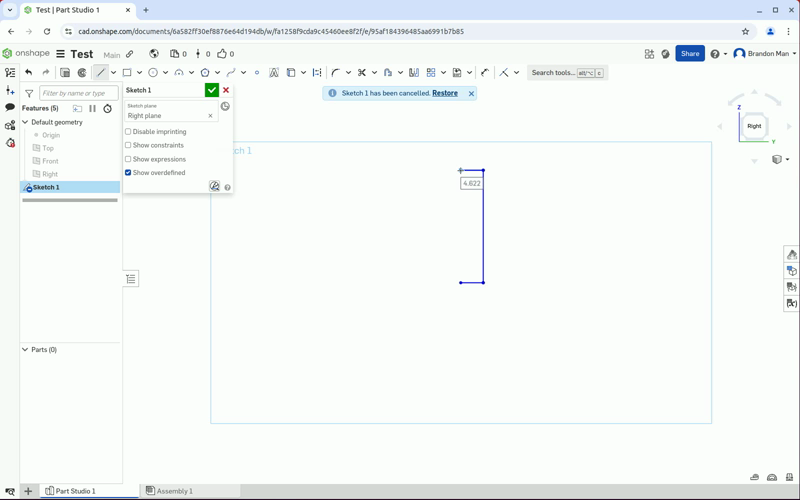
mouse_move(460, 282)
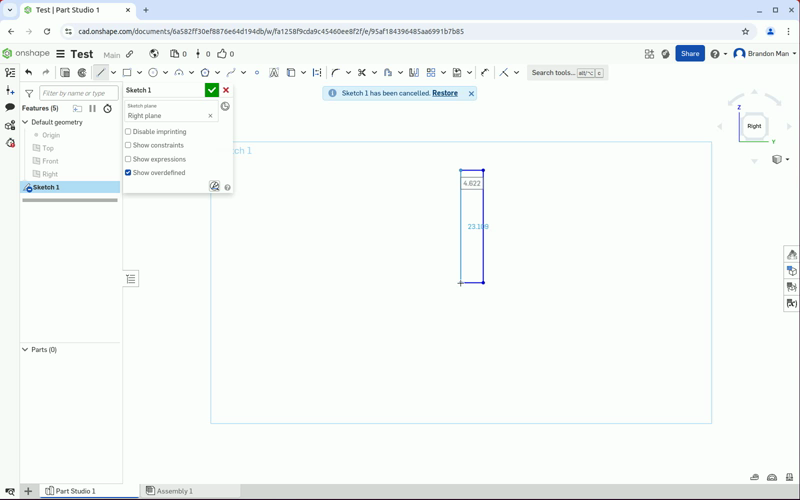
key_up(shift)
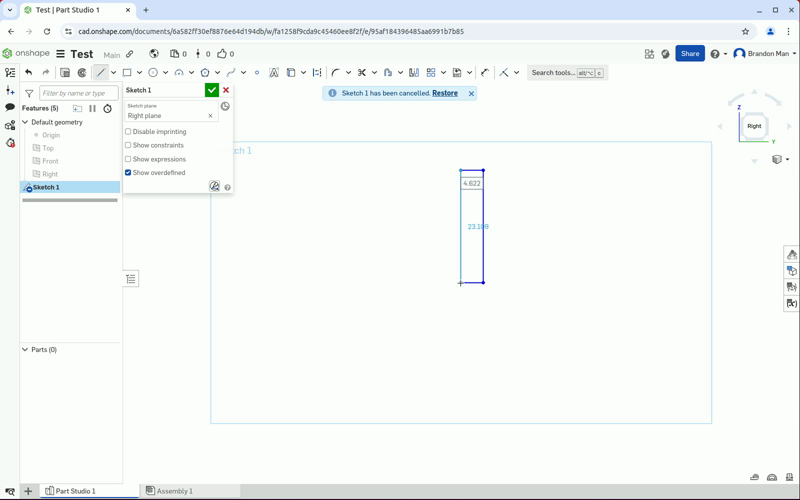
click(460, 282)
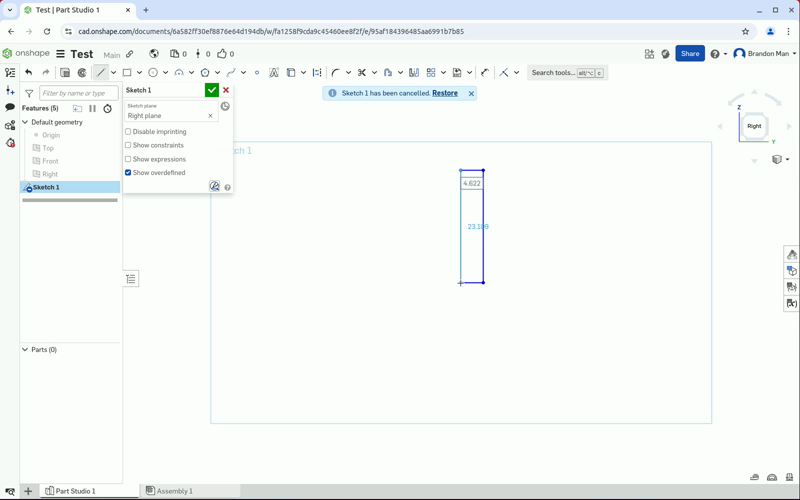
key(esc)
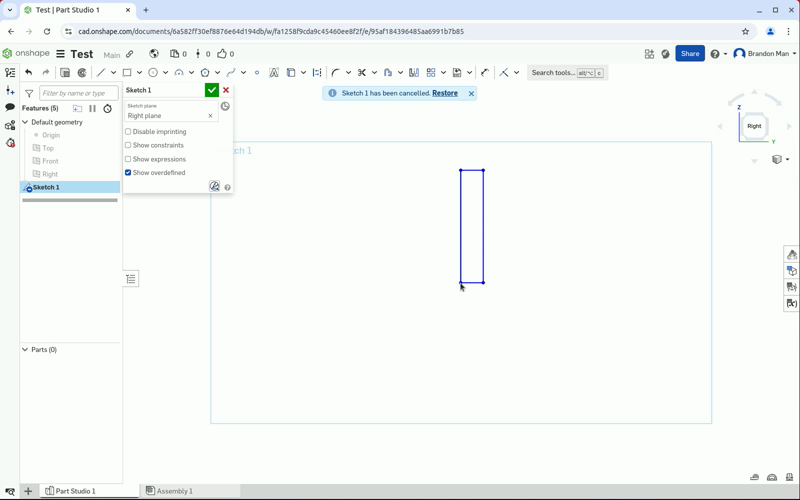
mouse_move(475, 185)
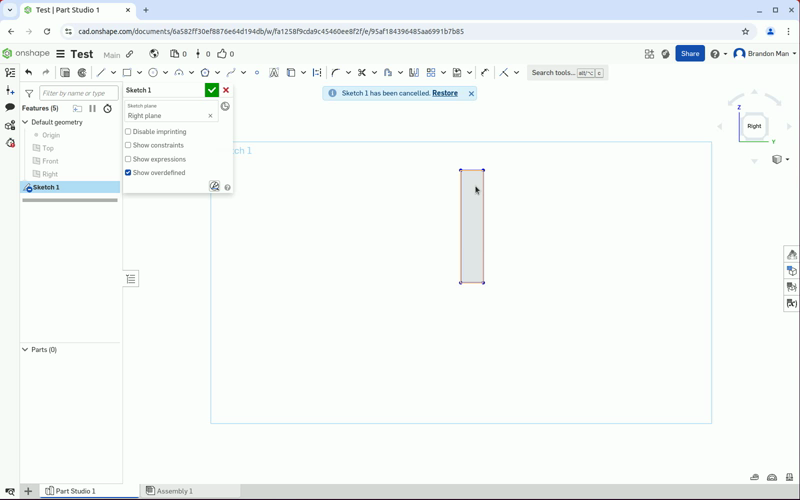
click(475, 185)
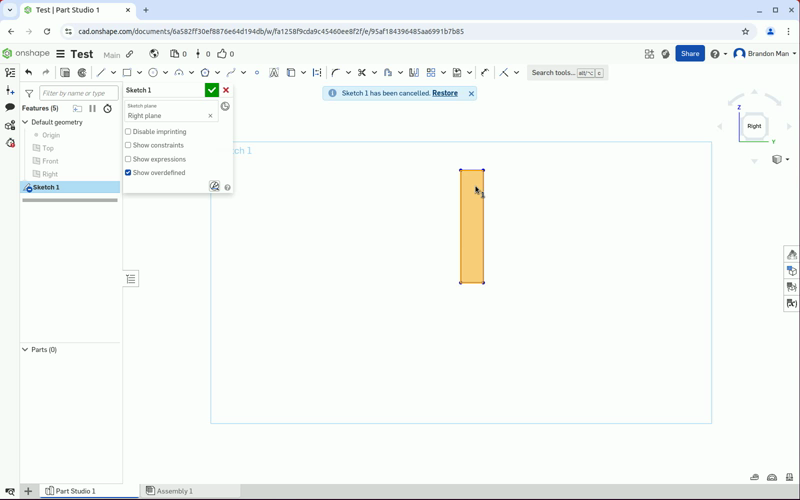
mouse_move(73, 352)
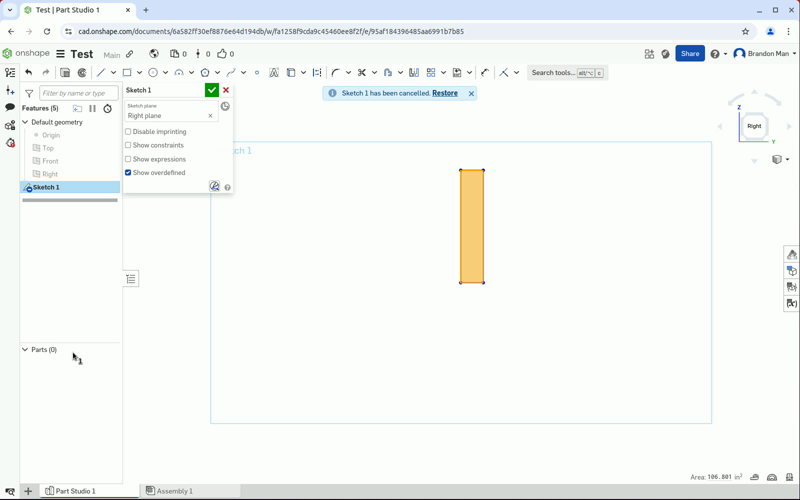
key(shift+y)
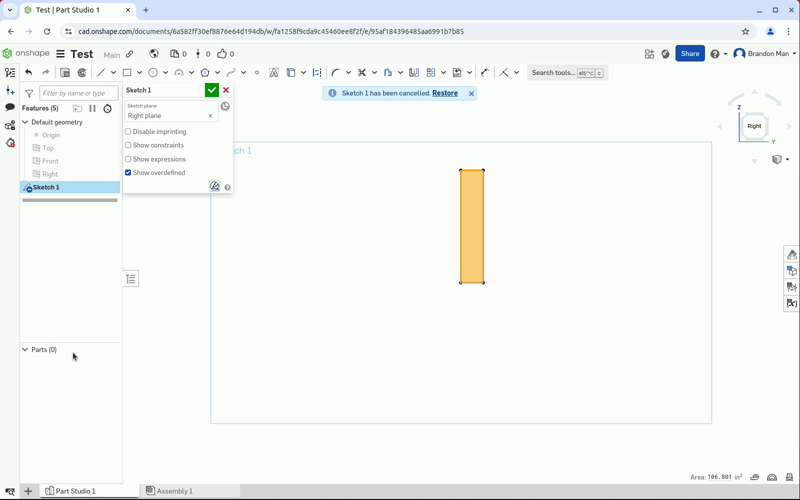
key(shift+e)
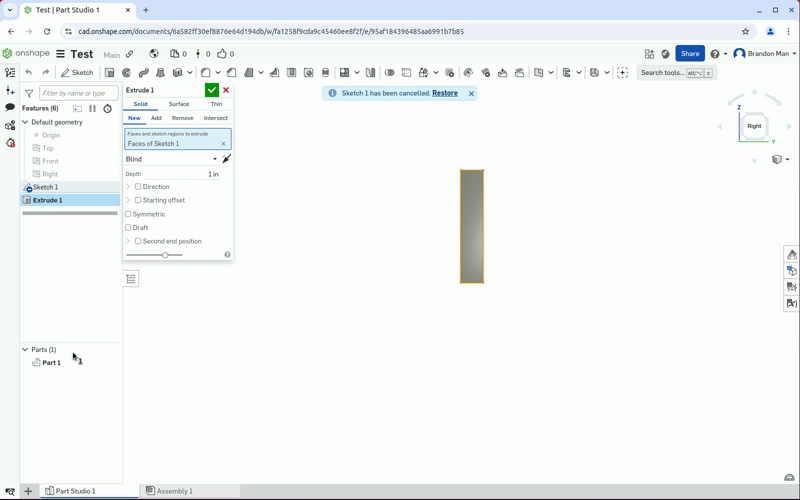
mouse_move(143, 106)
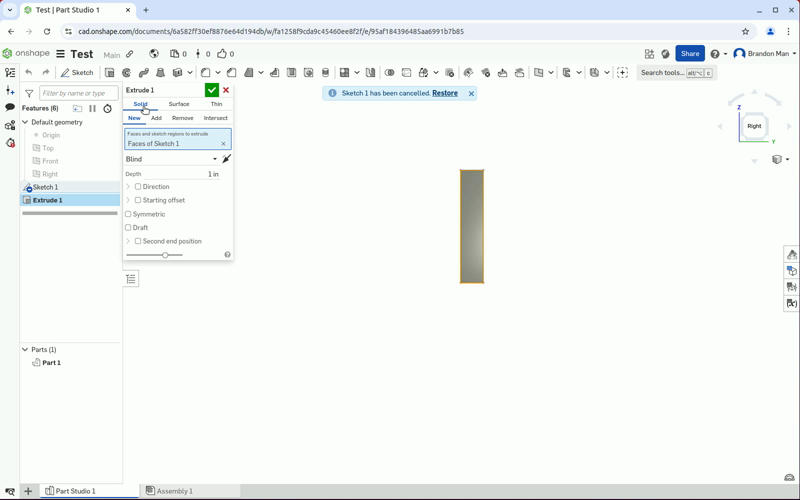
click(143, 106)
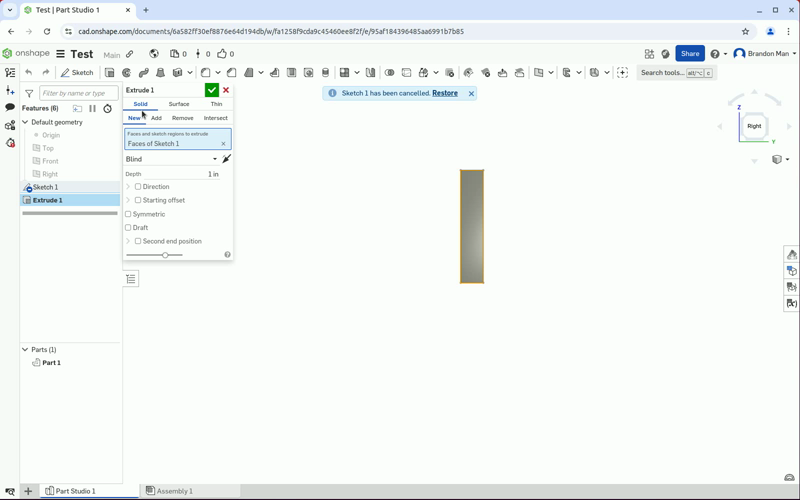
mouse_move(137, 120)
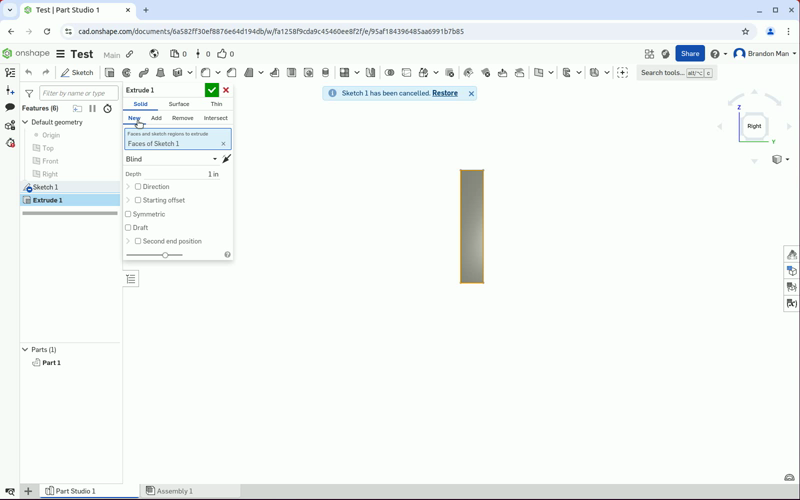
click(137, 120)
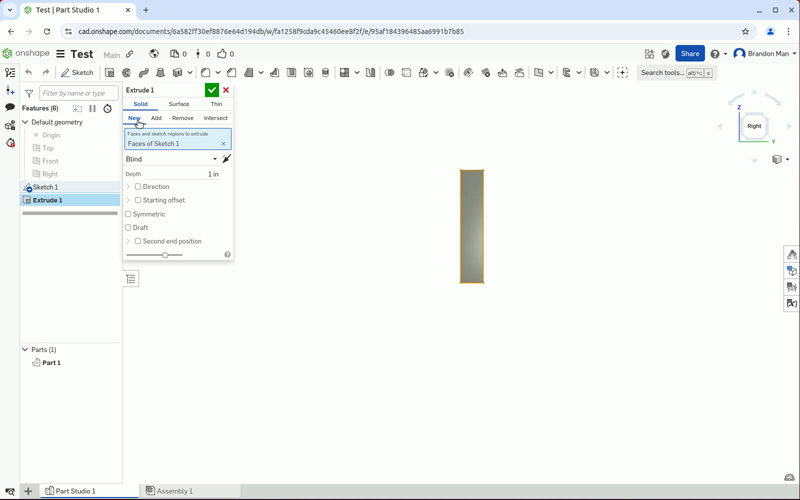
key(tab, 4)
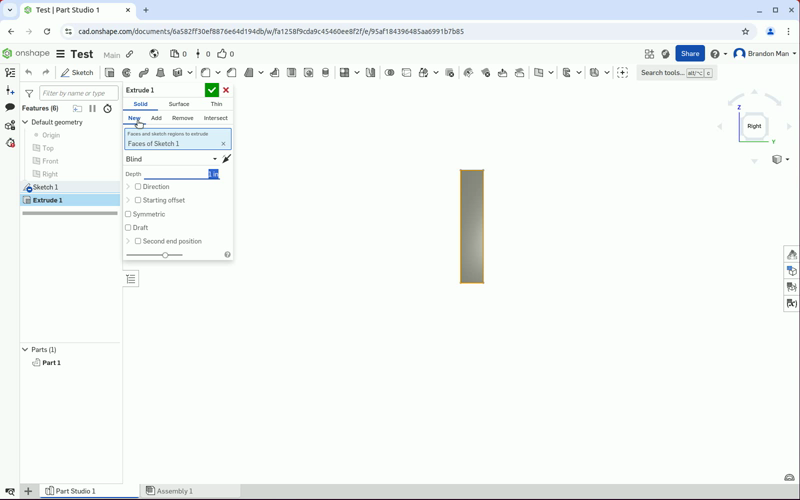
text(0.241)
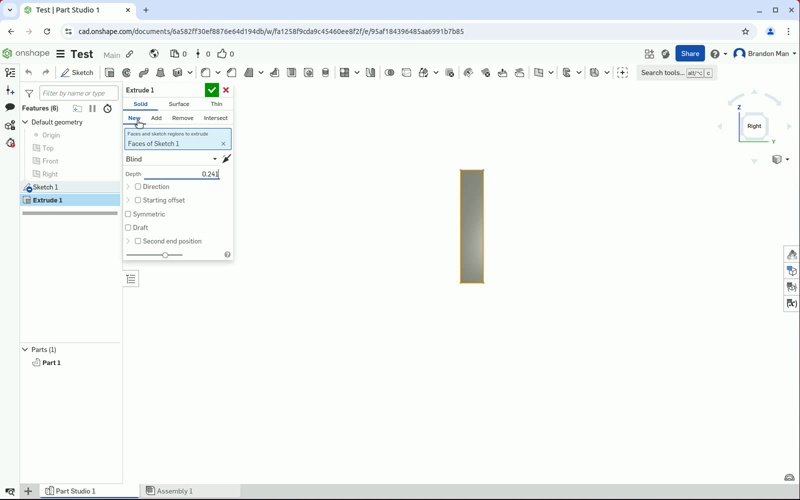
key(enter)
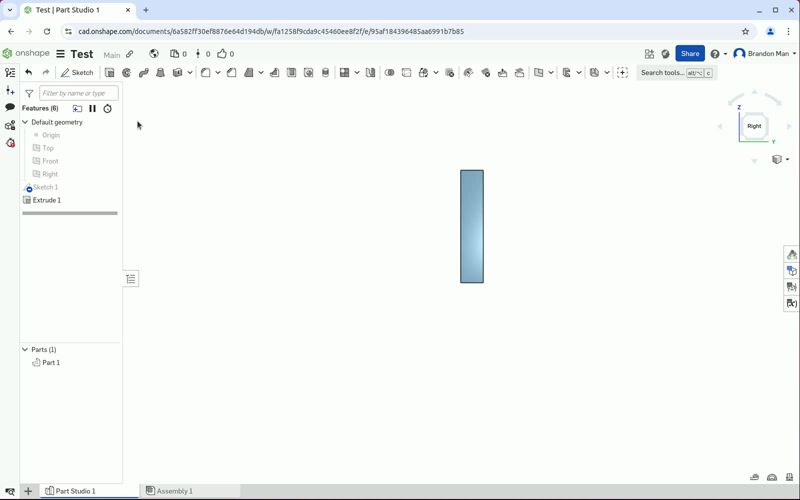
key(shift+h)
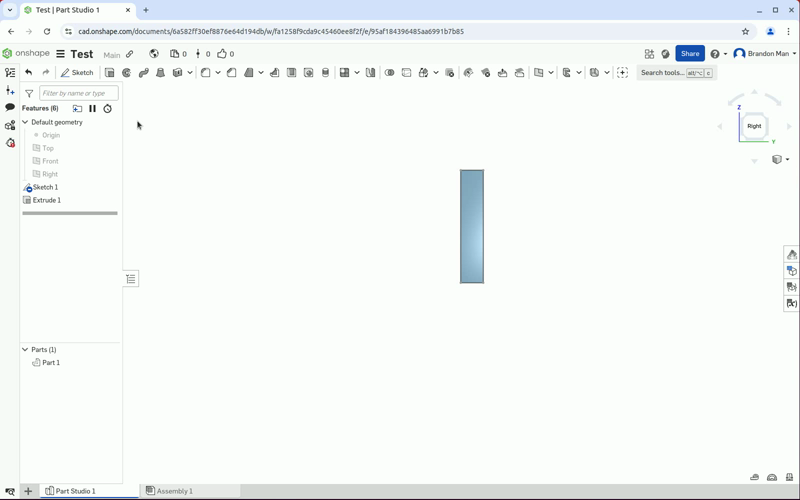
key(shift+h)
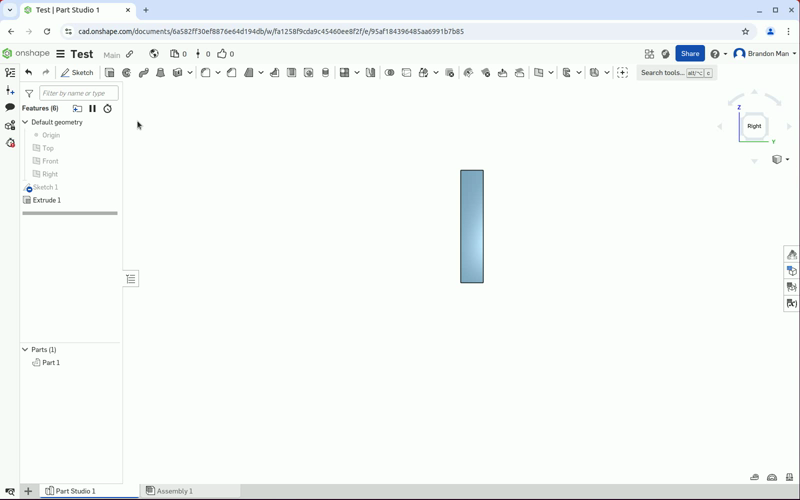
mouse_move(73, 189)
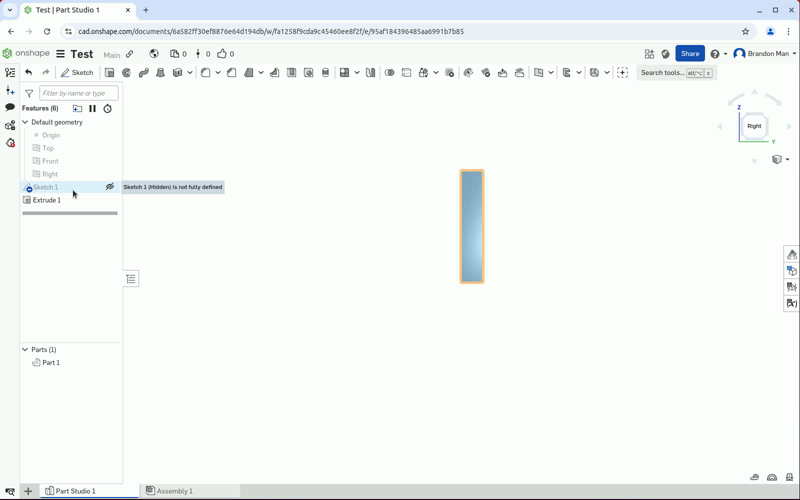
click(73, 189)
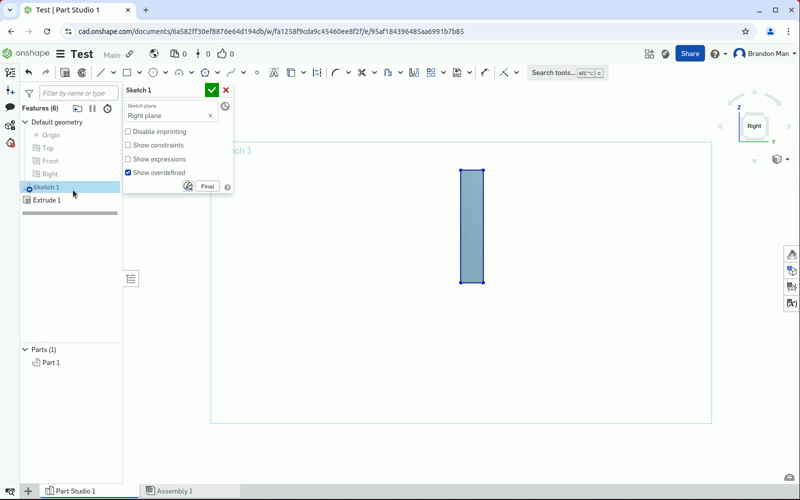
mouse_move(229, 92)
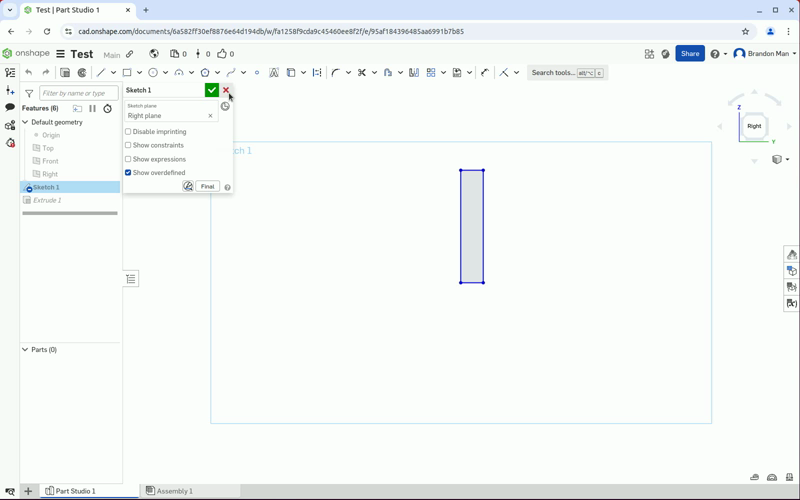
click(229, 92)
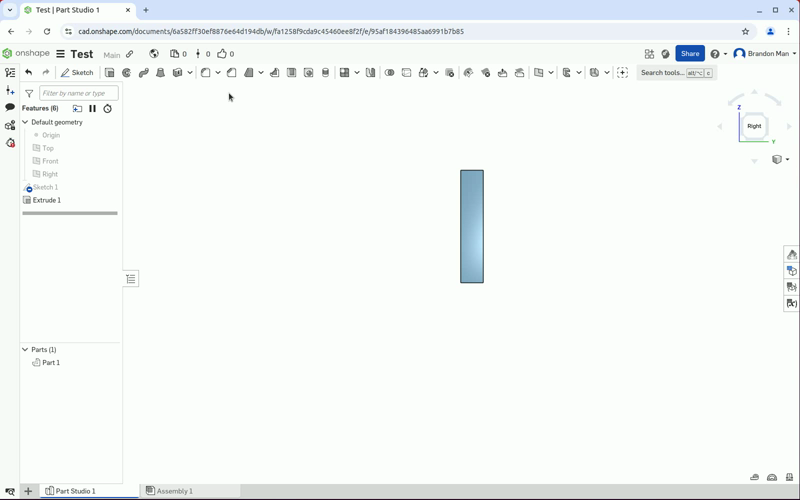
mouse_move(73, 352)
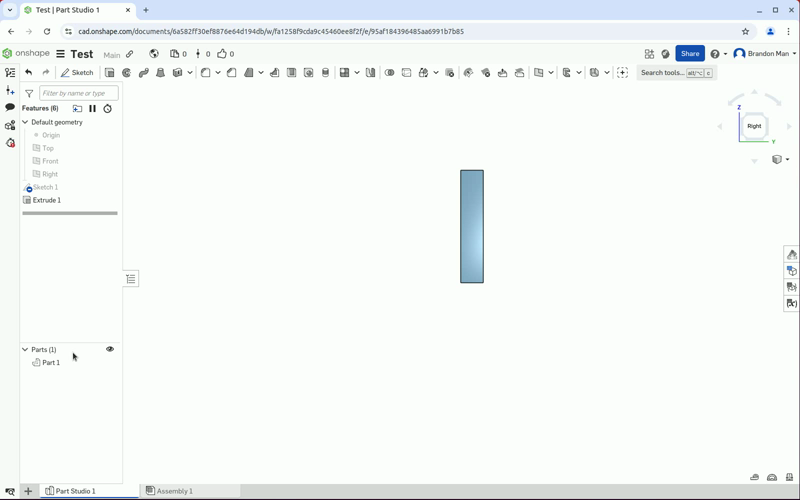
key(y)
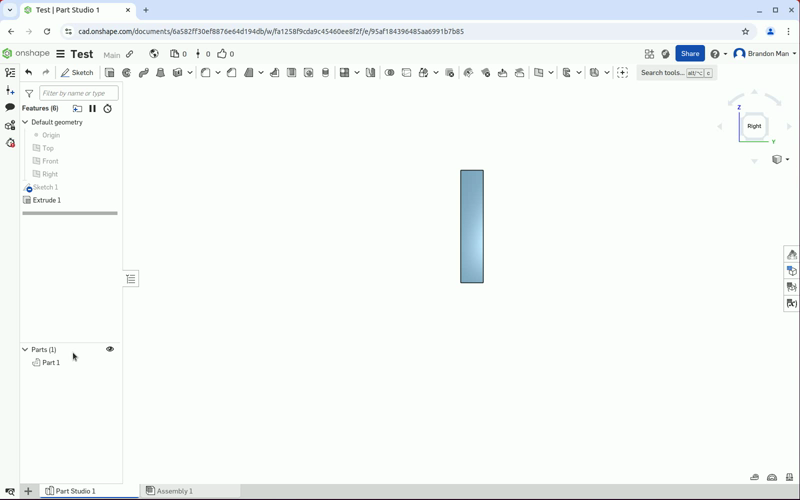
key(shift+p)
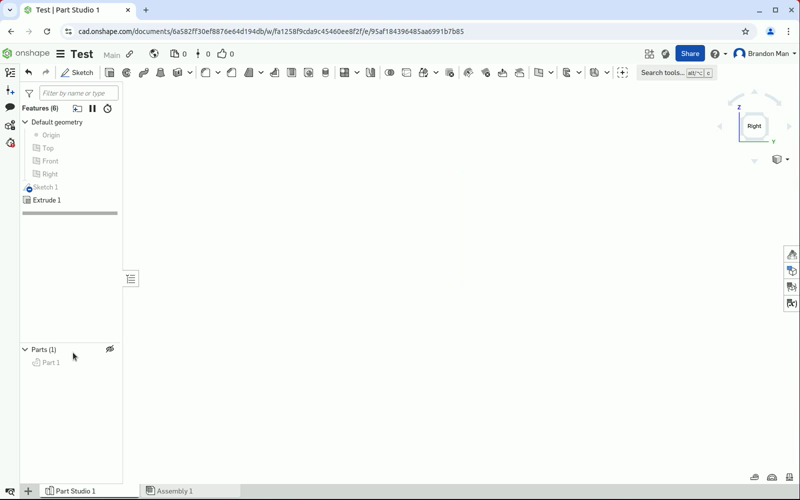
key(space)
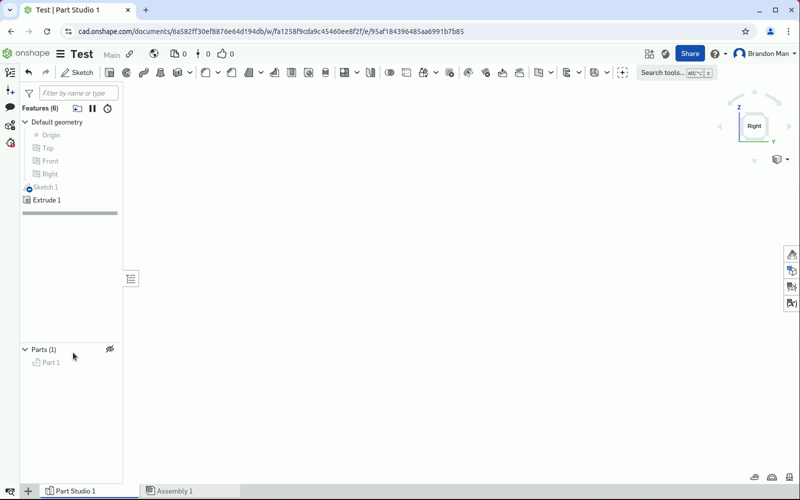
key_down(shift)
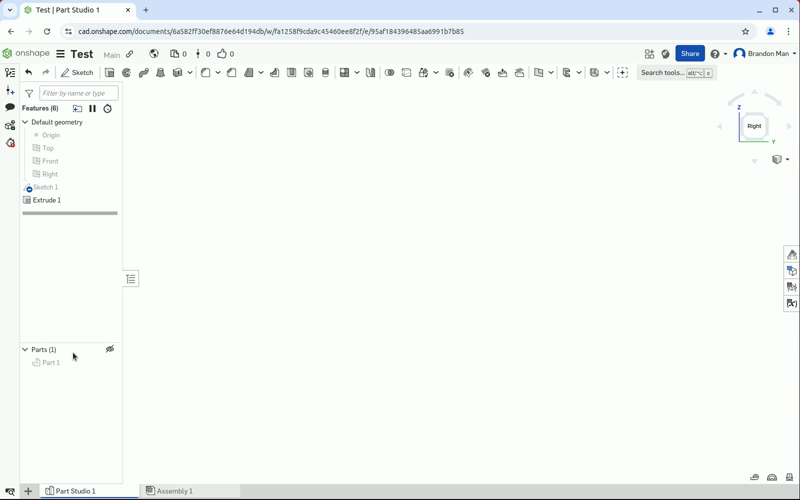
key(right)
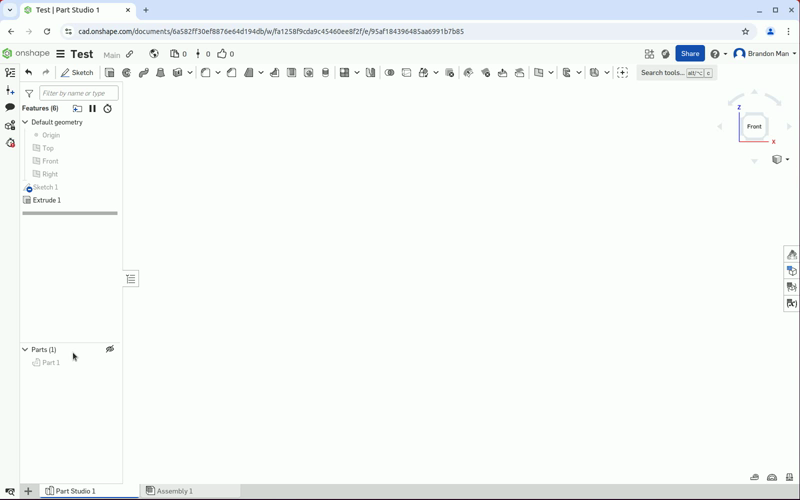
key_up(shift)
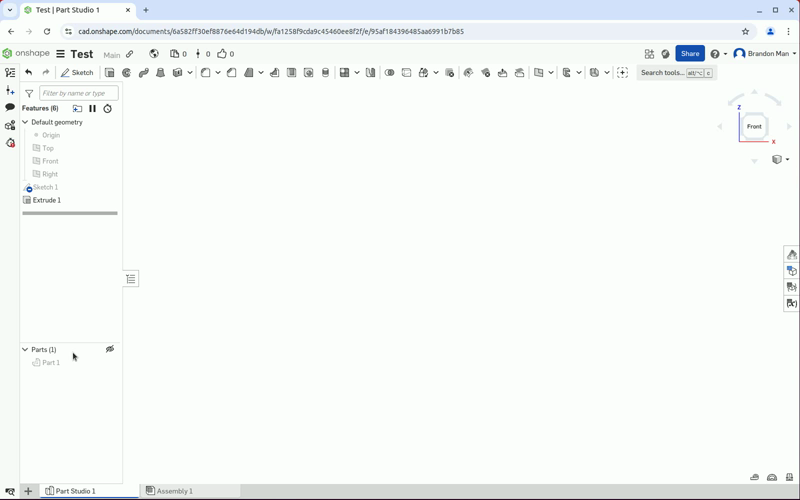
key(space)
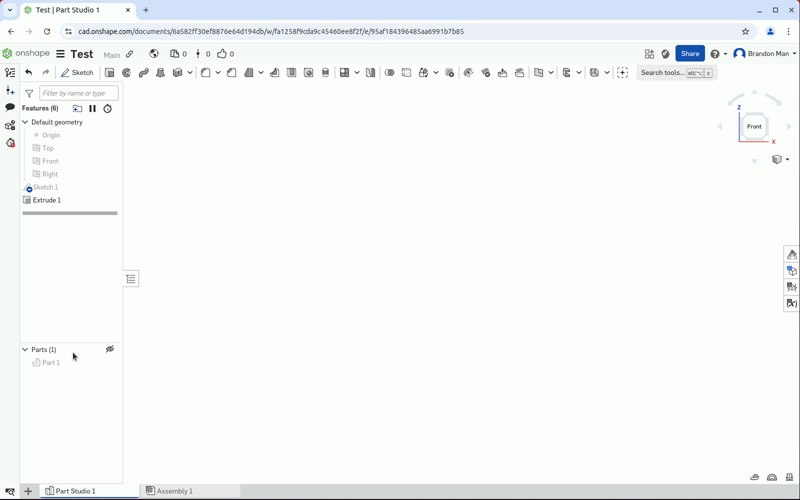
key_down(shift)
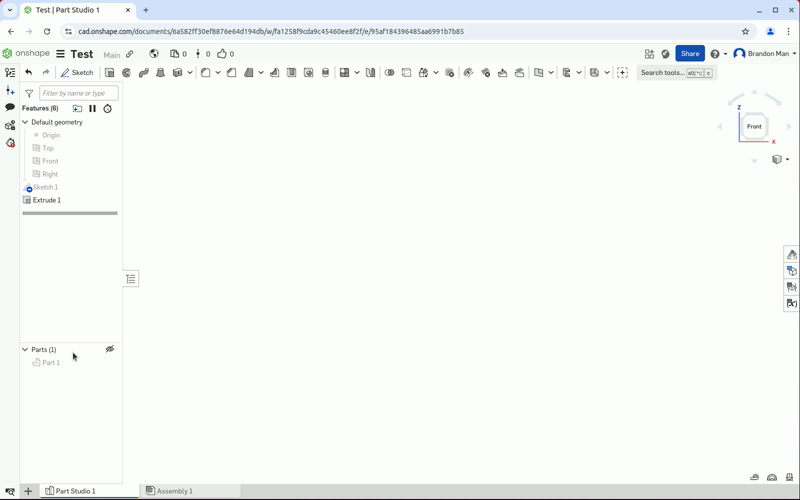
key(down)
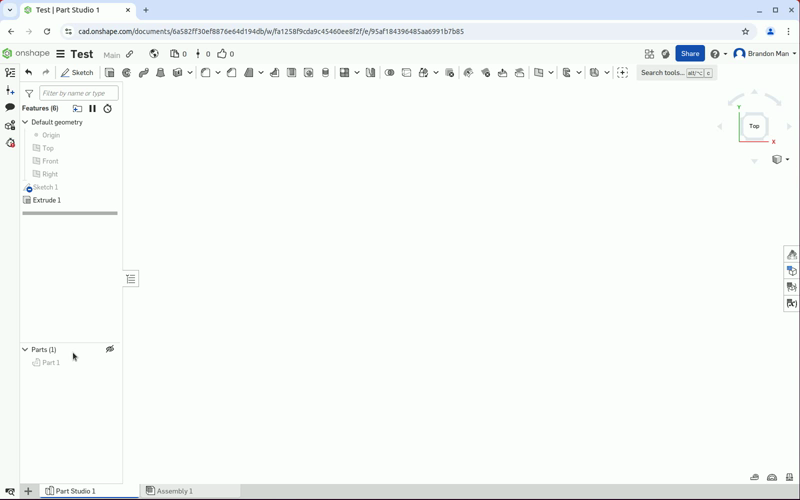
key_up(shift)
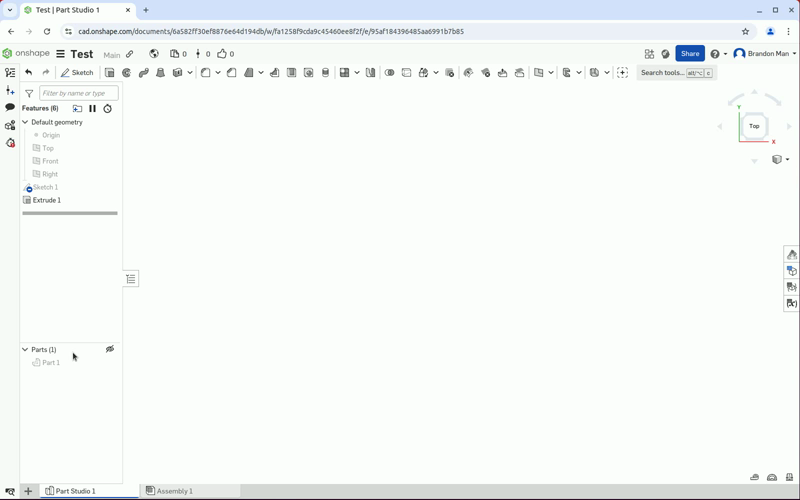
mouse_move(73, 352)
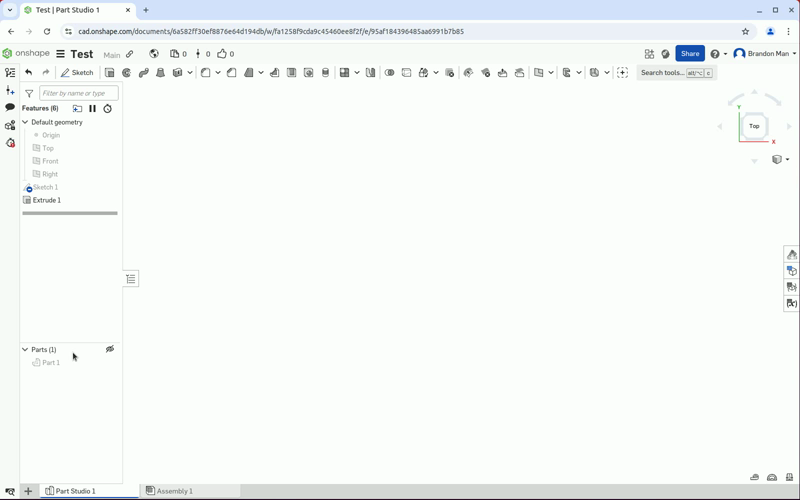
key(shift+y)
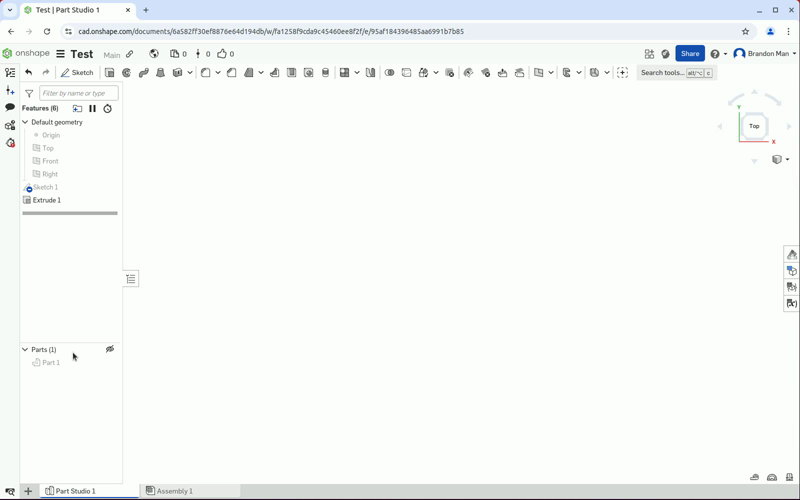
key(shift+s)
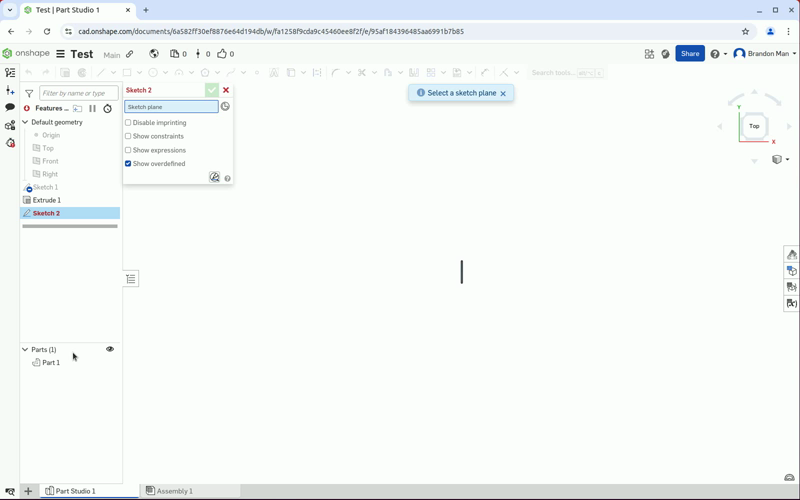
mouse_move(73, 150)
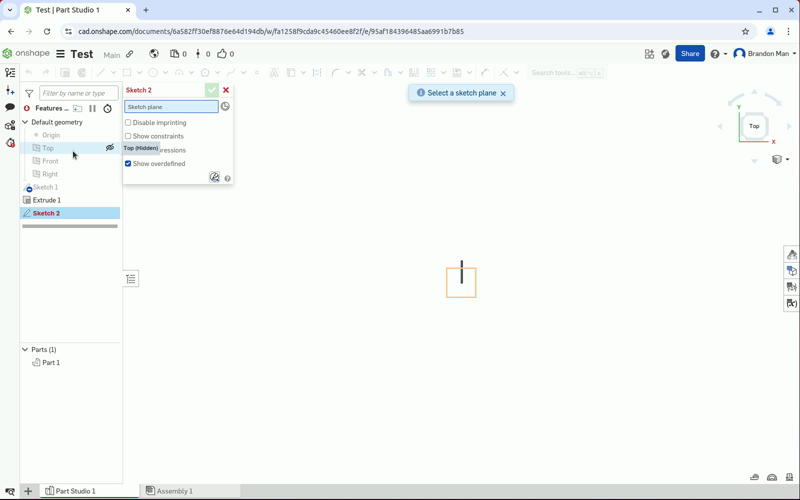
click(73, 150)
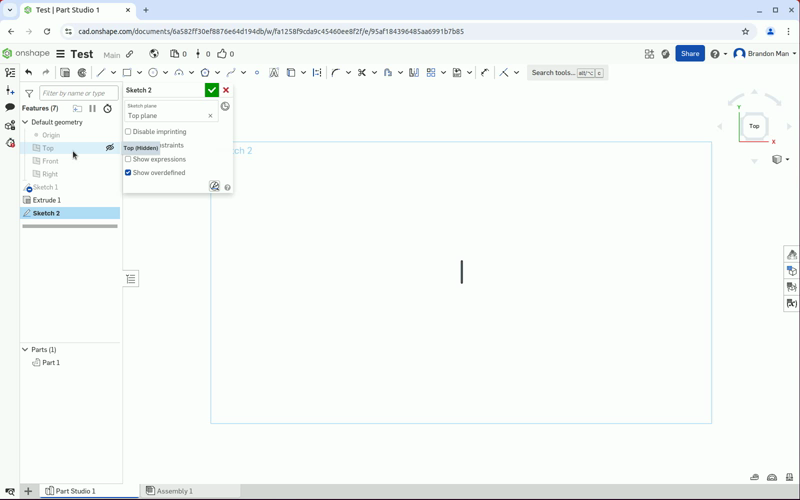
mouse_move(73, 352)
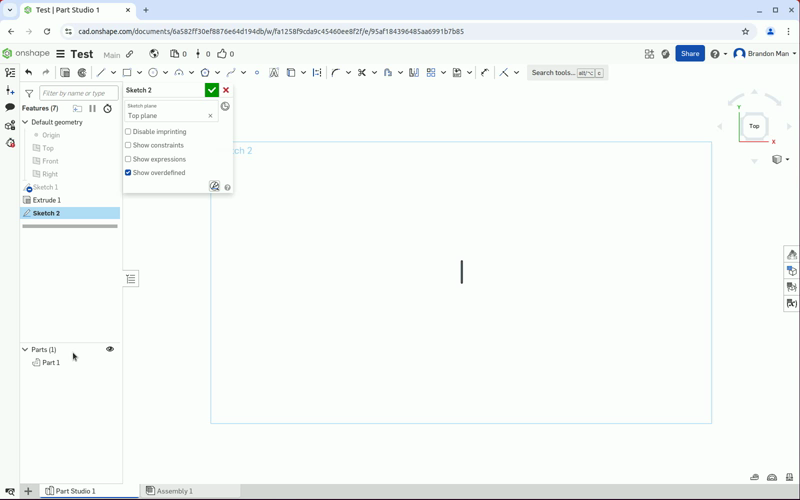
key(y)
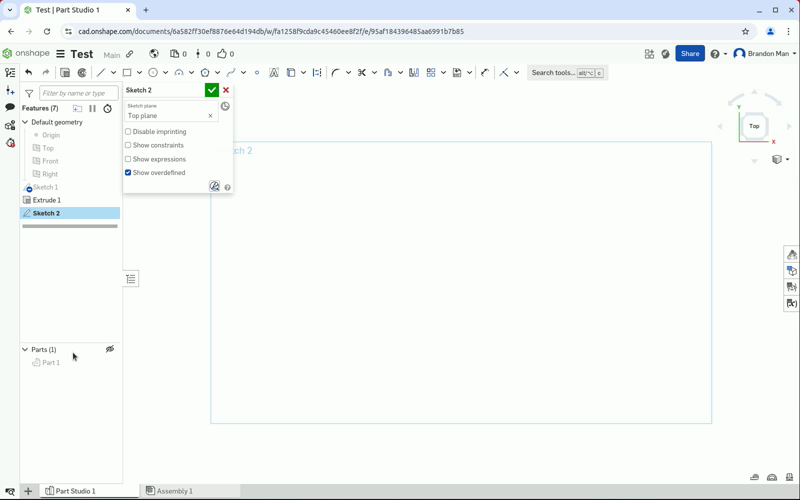
key(l)
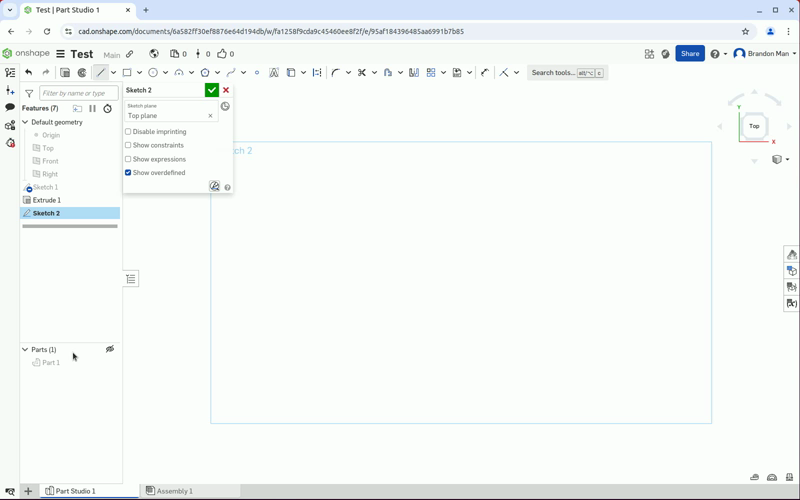
key_down(shift)
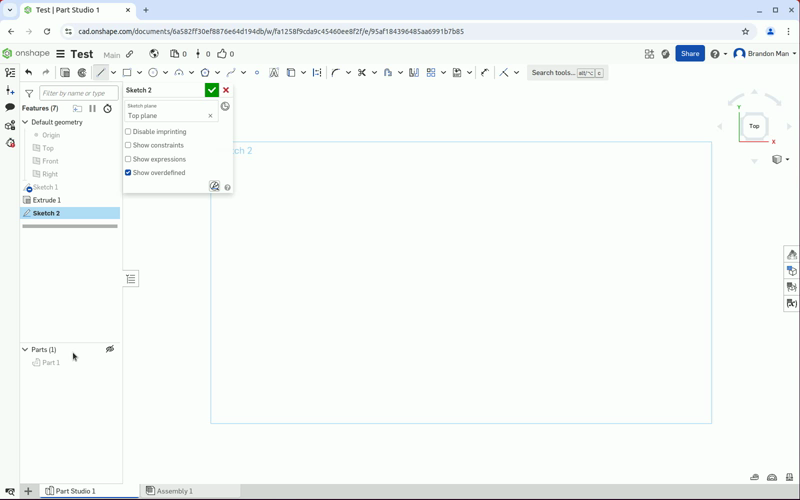
mouse_move(460, 282)
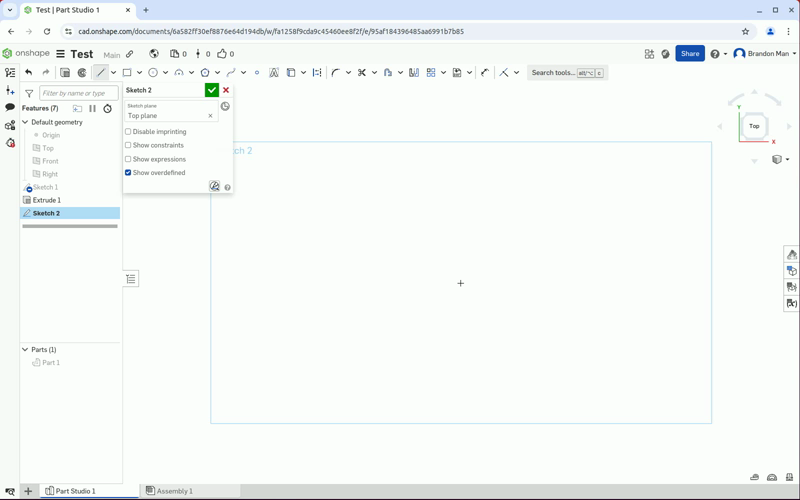
click(460, 282)
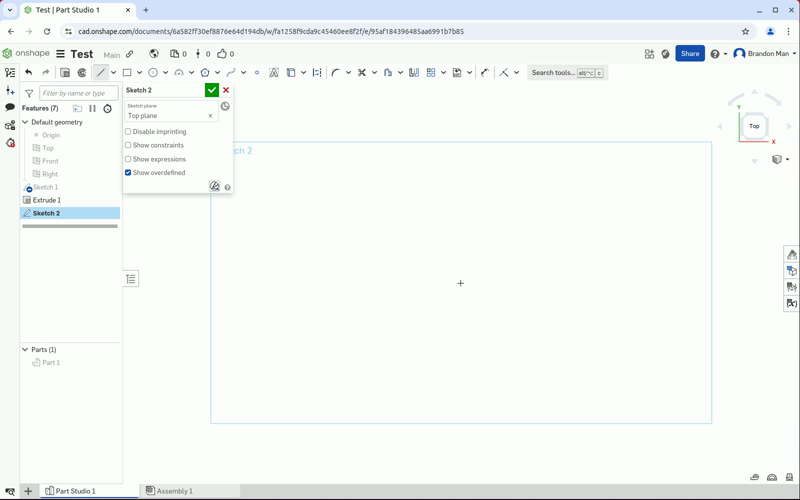
key_up(shift)
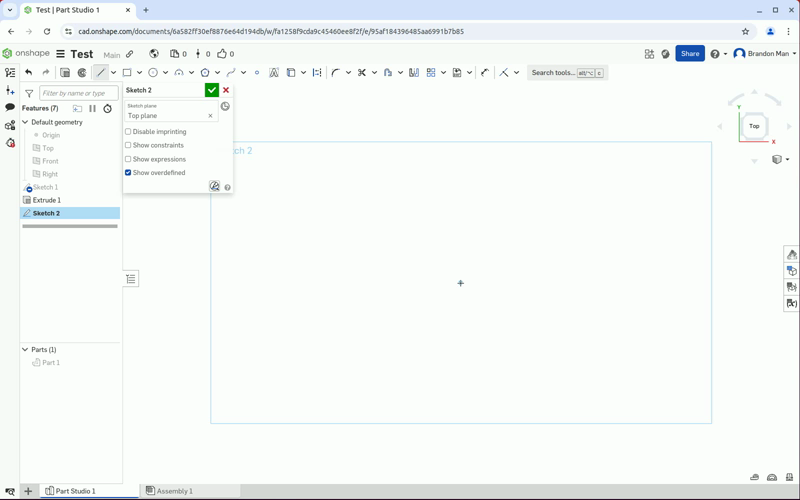
key_down(shift)
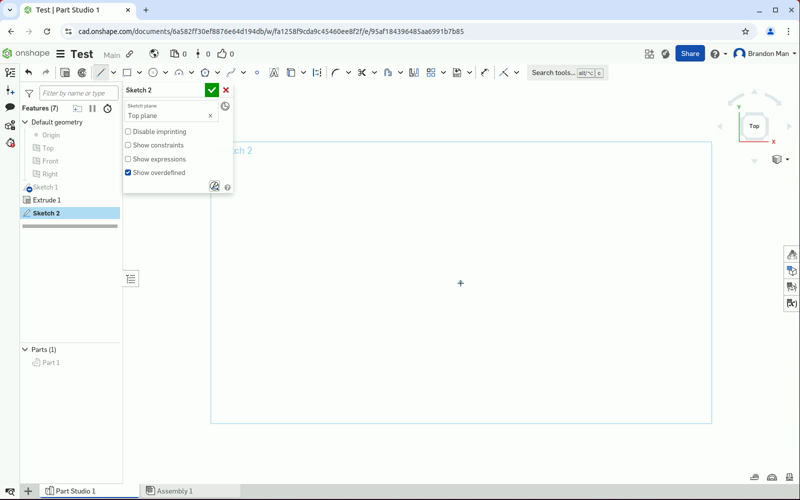
mouse_move(490, 282)
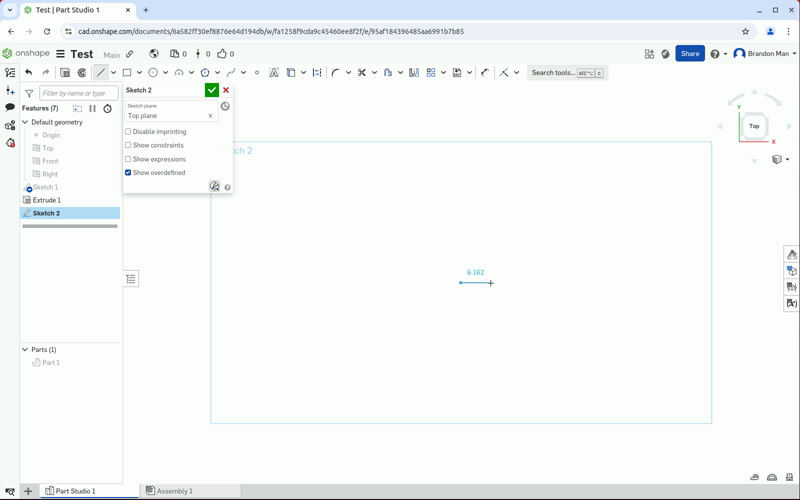
mouse_move(485, 282)
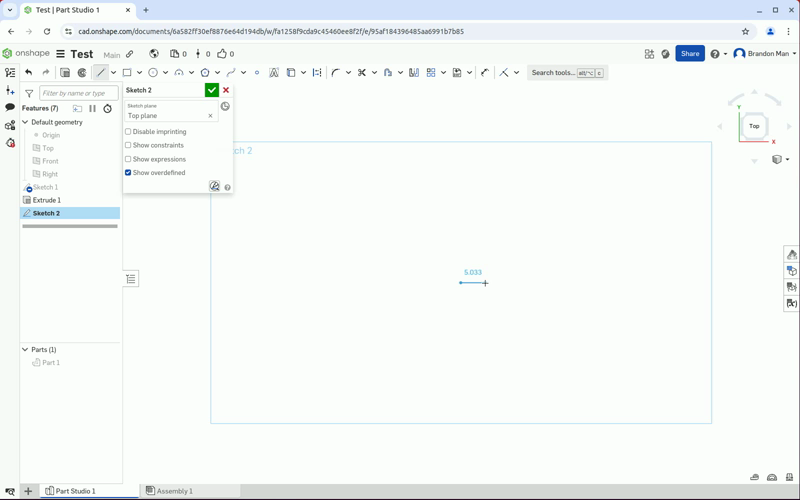
click(485, 282)
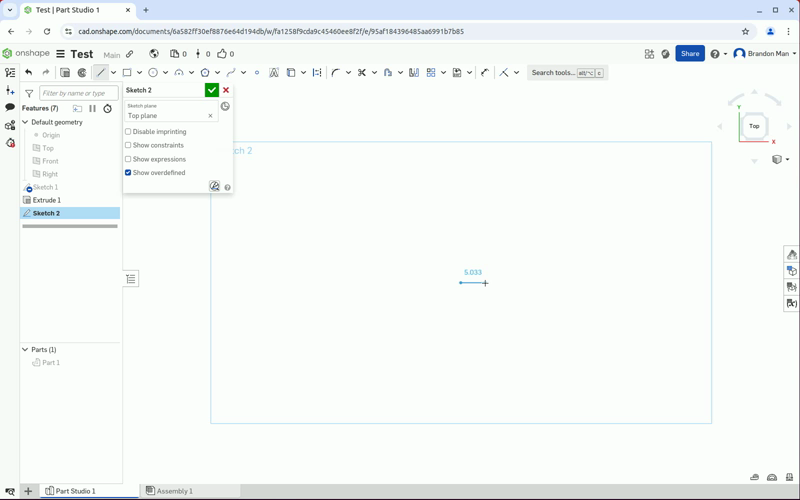
key_up(shift)
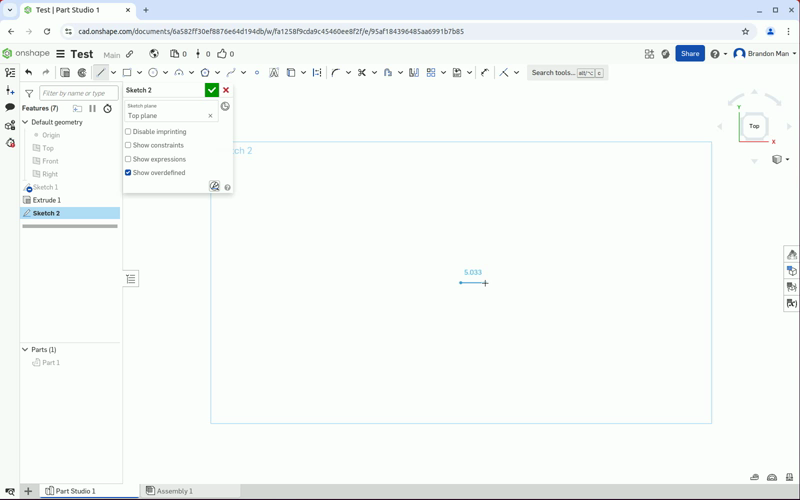
key_down(shift)
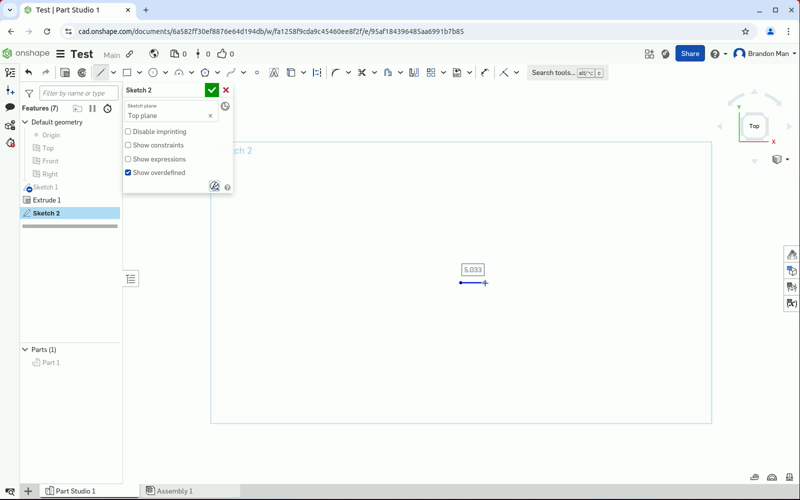
mouse_move(515, 282)
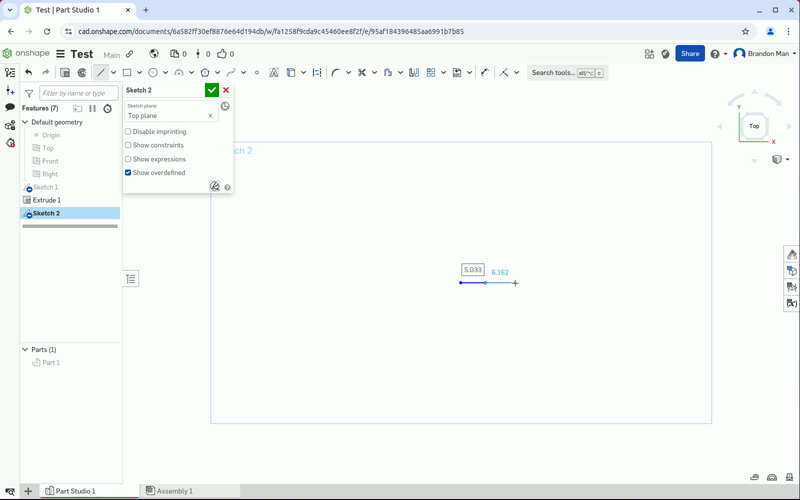
mouse_move(485, 259)
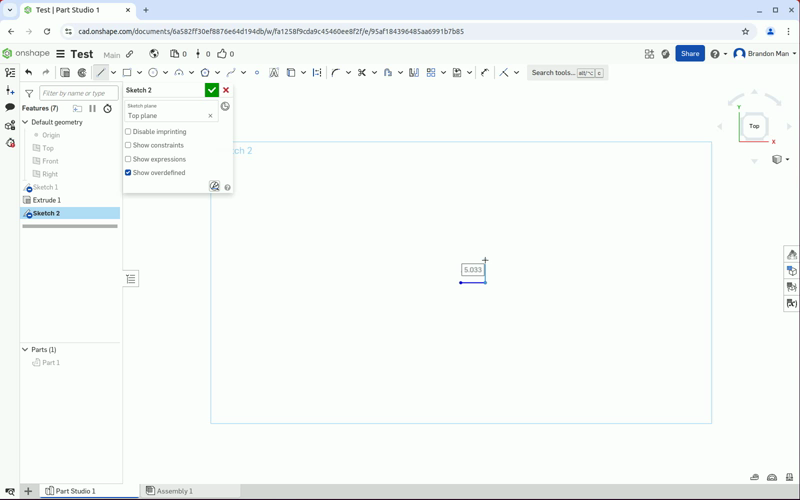
click(485, 259)
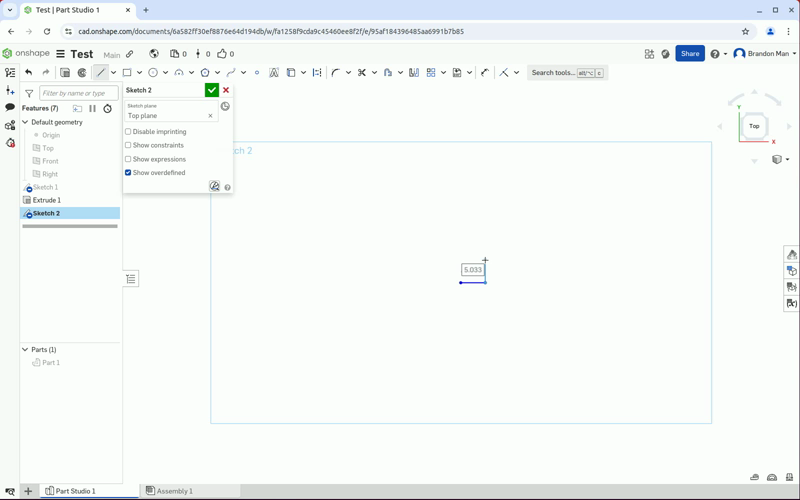
key_up(shift)
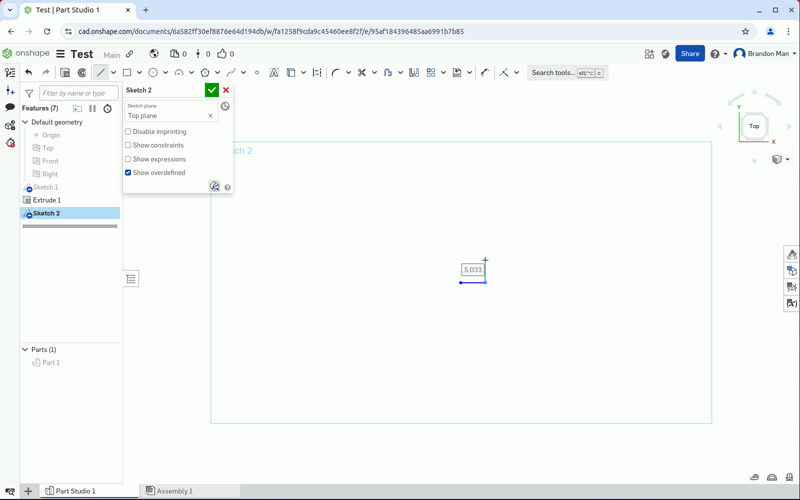
key_down(shift)
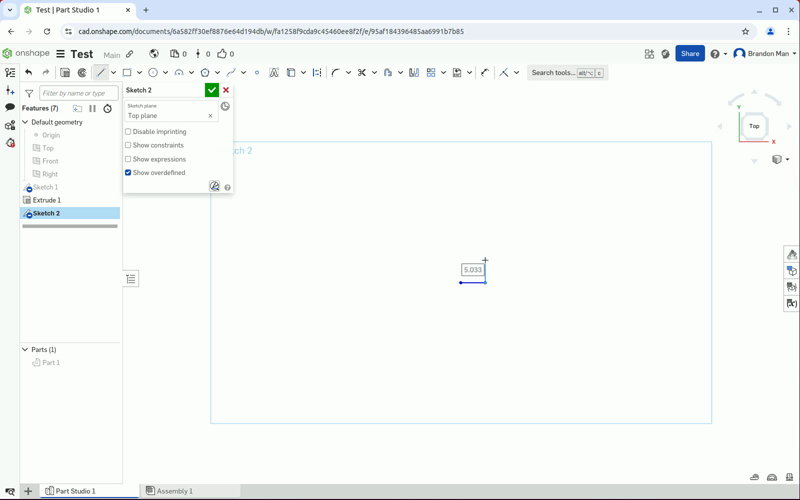
mouse_move(515, 259)
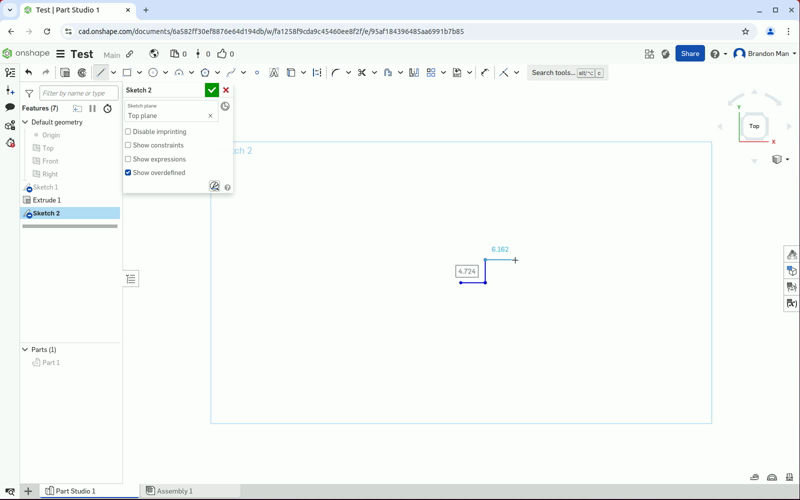
mouse_move(460, 259)
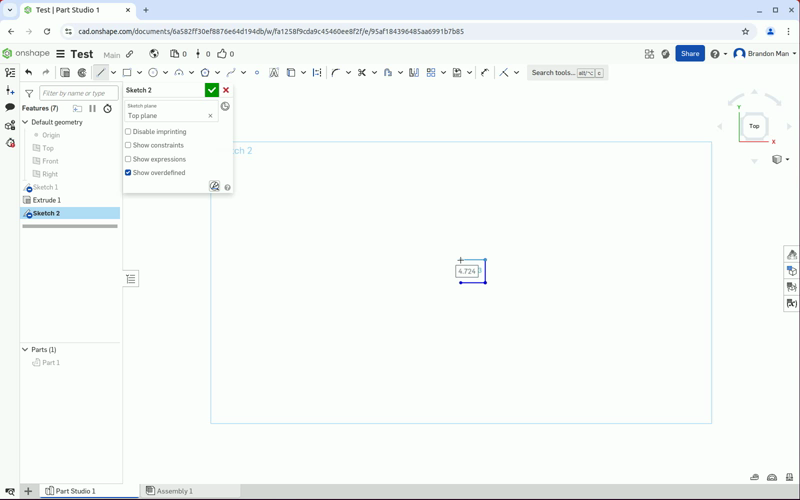
click(460, 259)
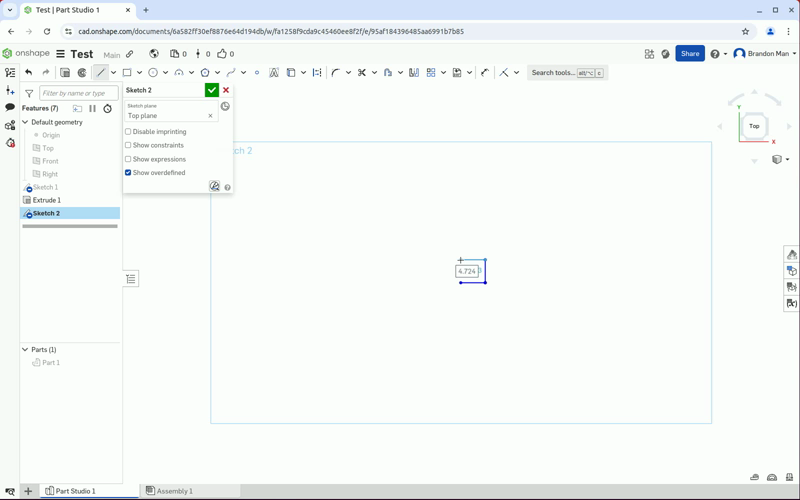
key_up(shift)
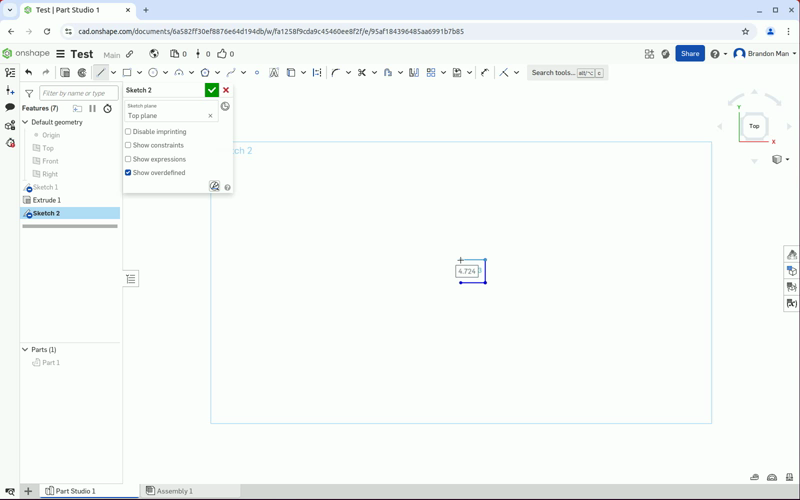
mouse_move(490, 259)
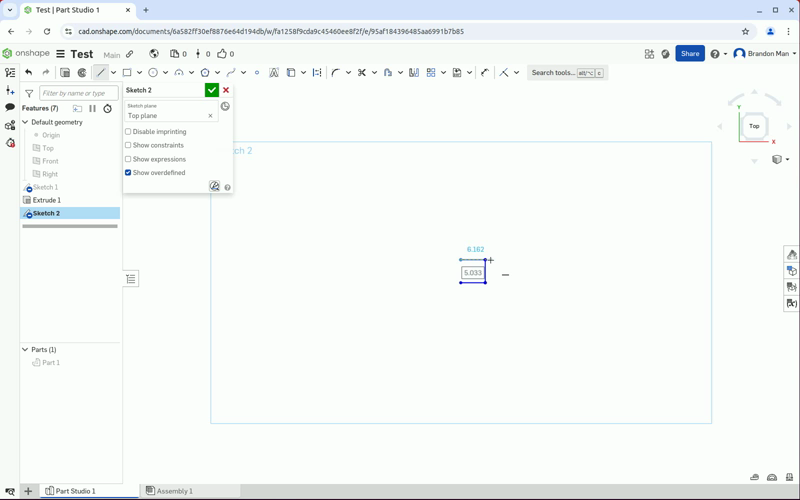
key_down(shift)
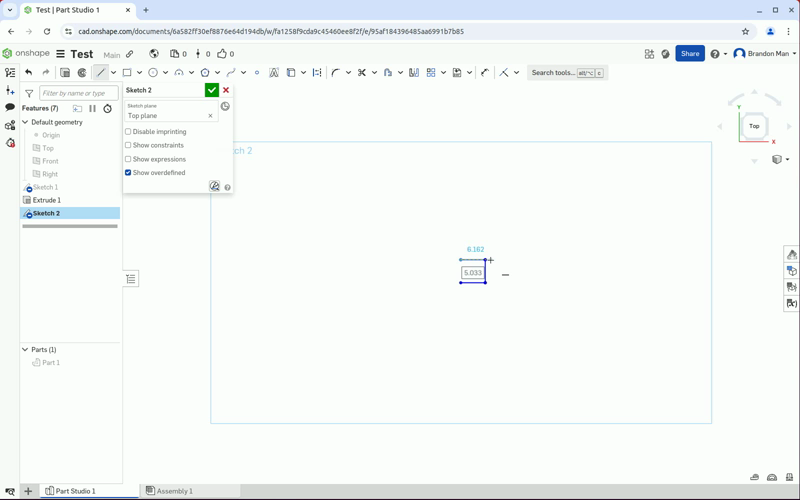
mouse_move(460, 282)
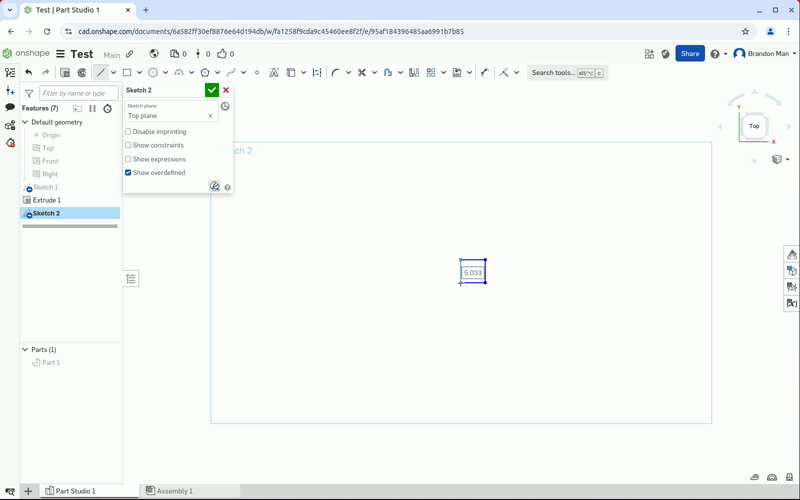
key_up(shift)
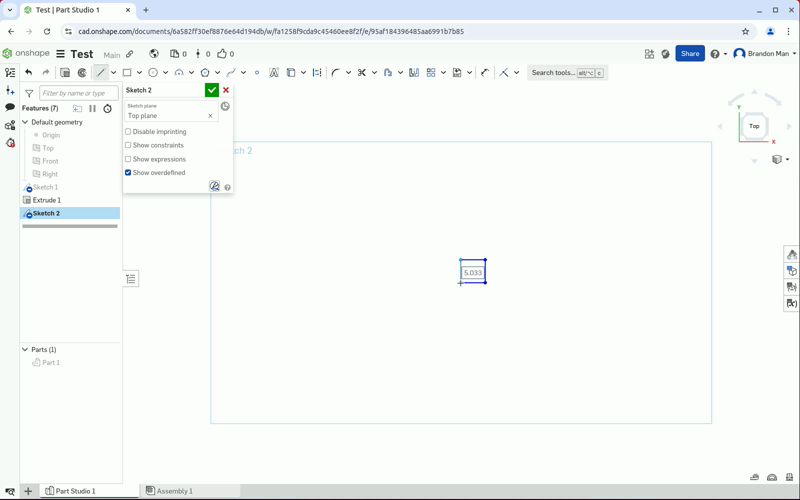
click(460, 282)
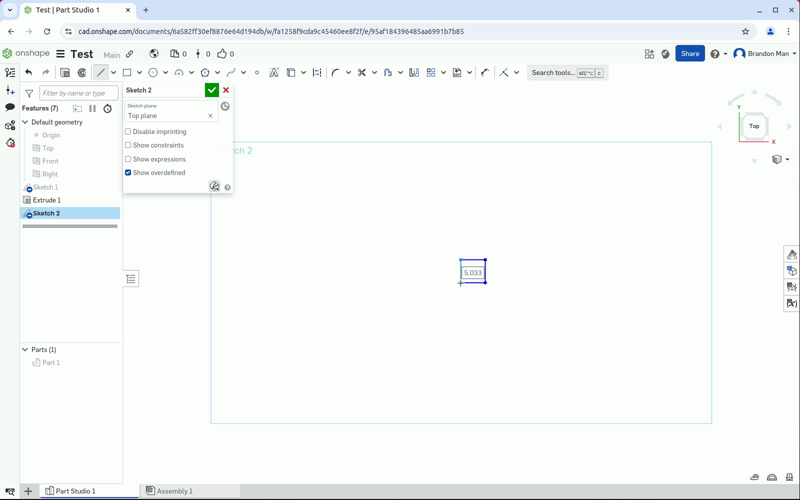
key(esc)
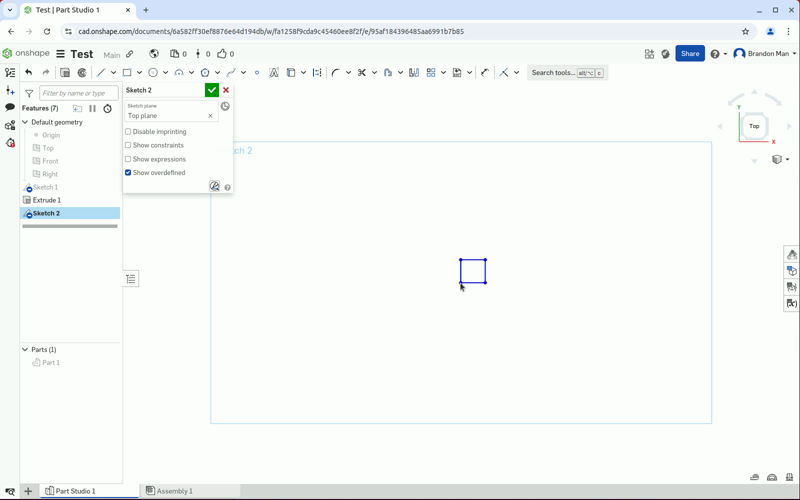
mouse_move(466, 280)
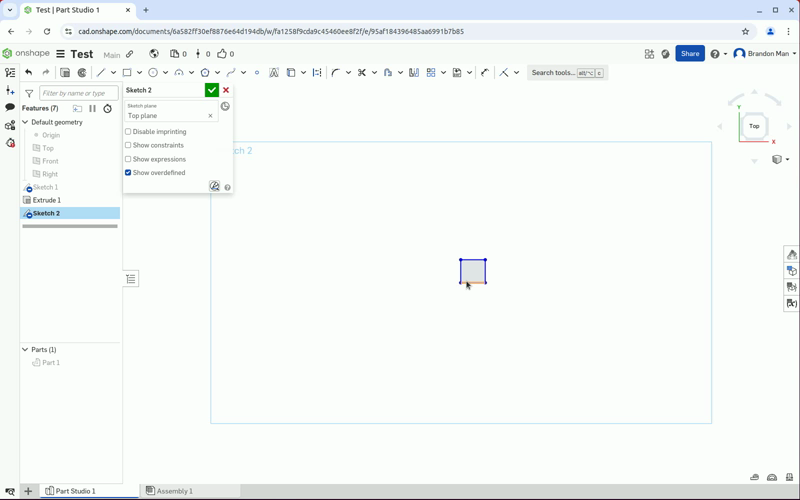
scroll(6)
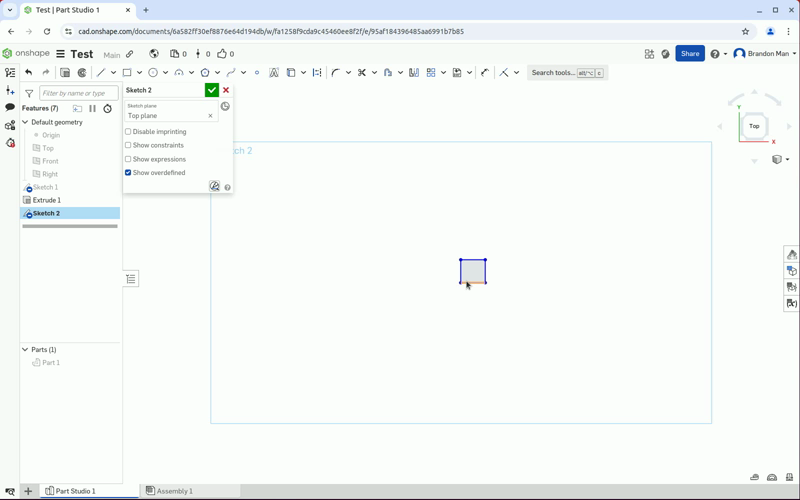
scroll(6)
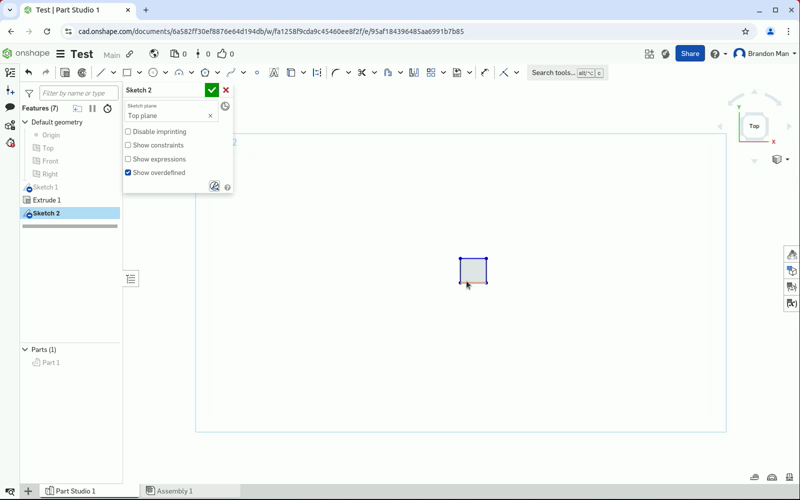
scroll(6)
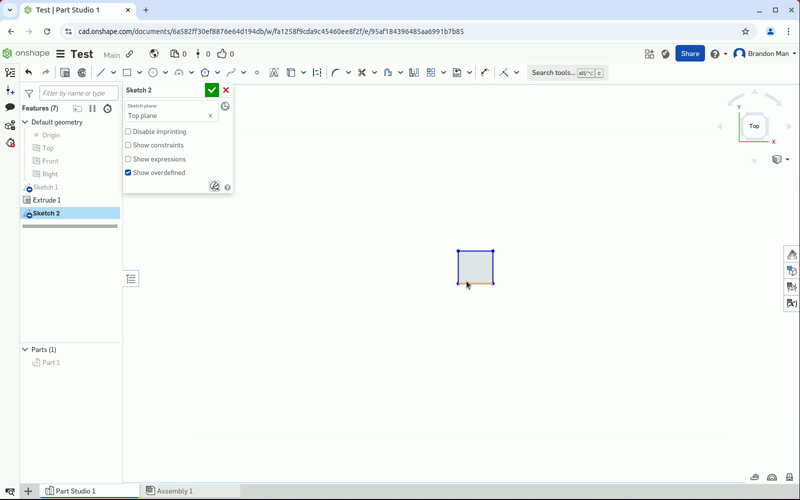
scroll(6)
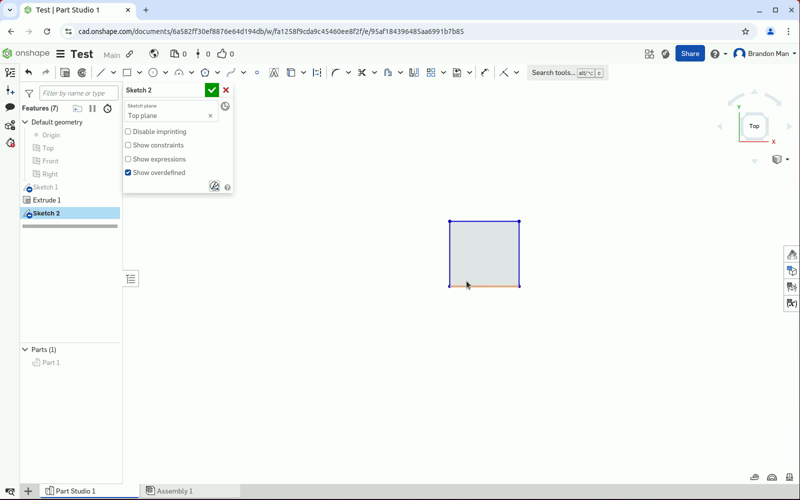
scroll(6)
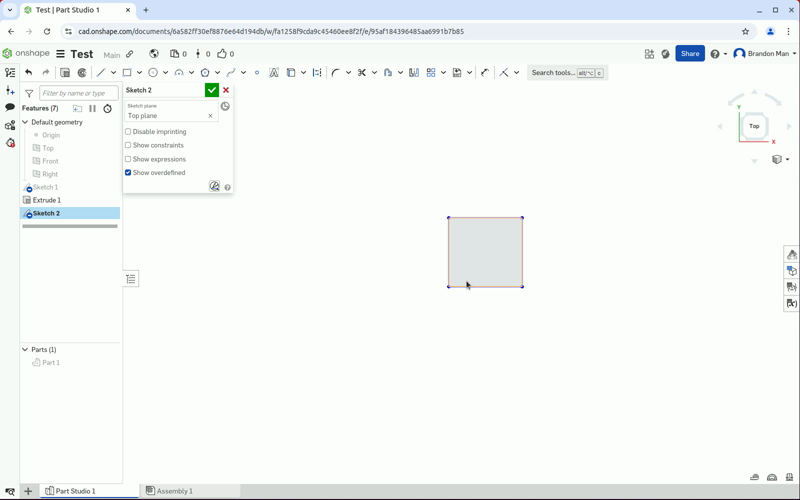
scroll(6)
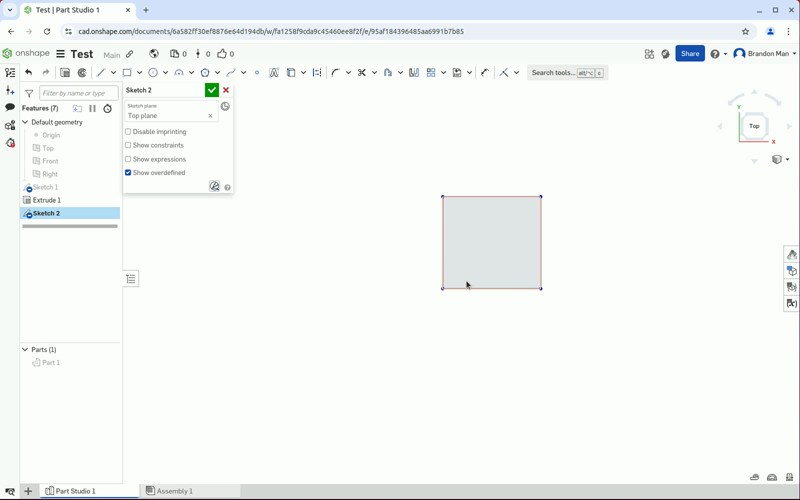
scroll(6)
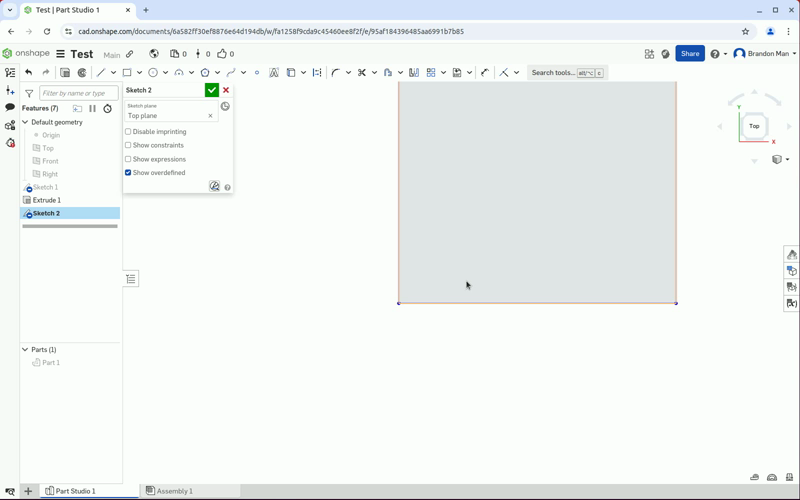
click(466, 280)
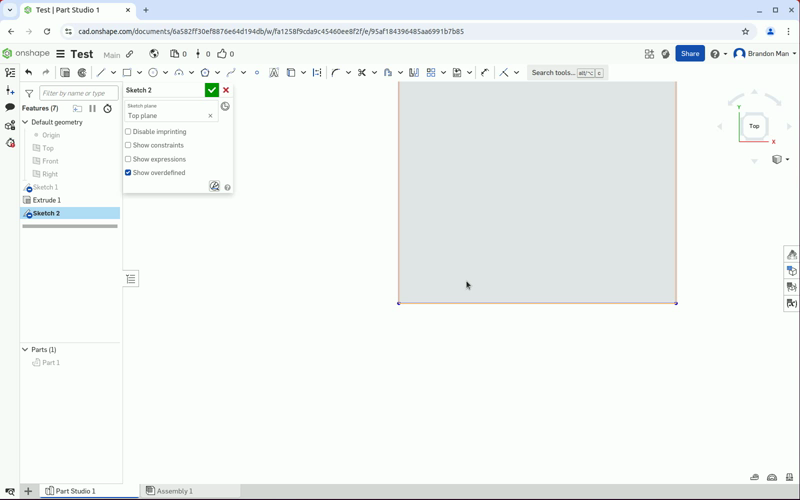
scroll(-6)
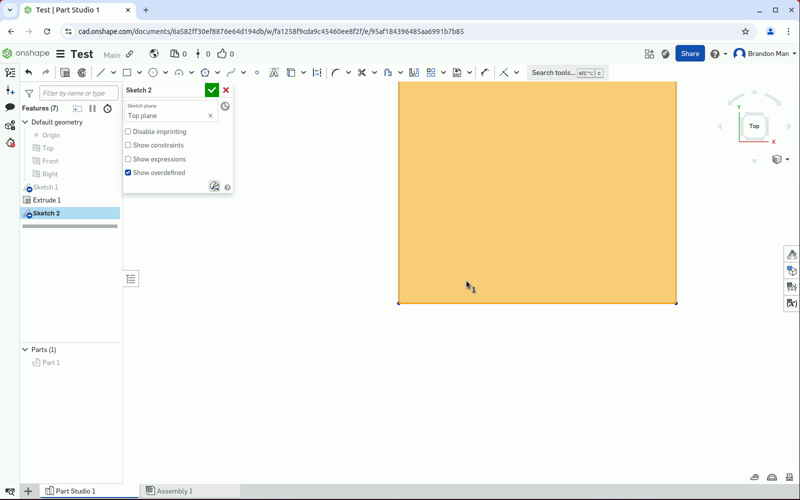
scroll(-6)
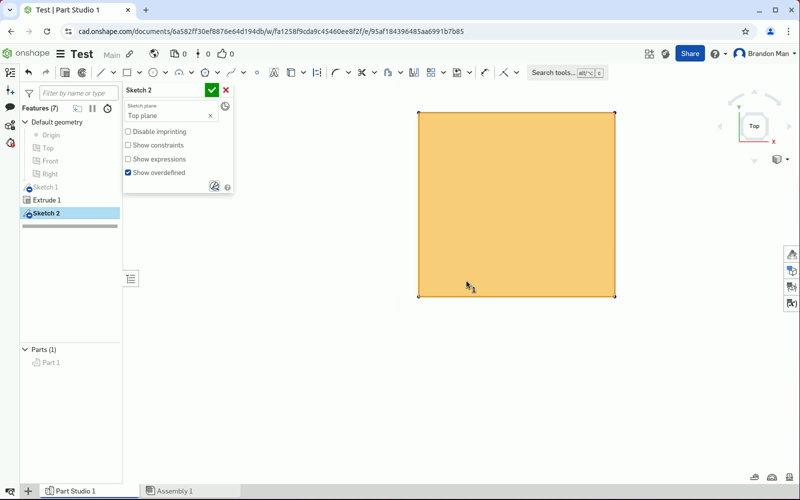
scroll(-6)
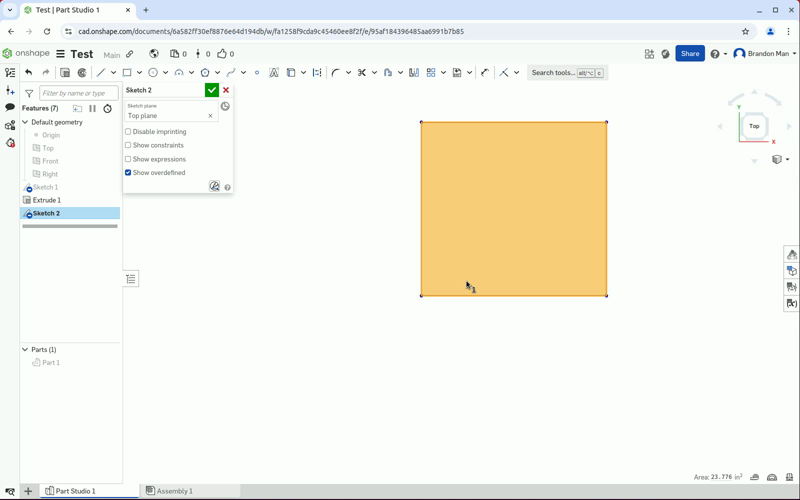
scroll(-6)
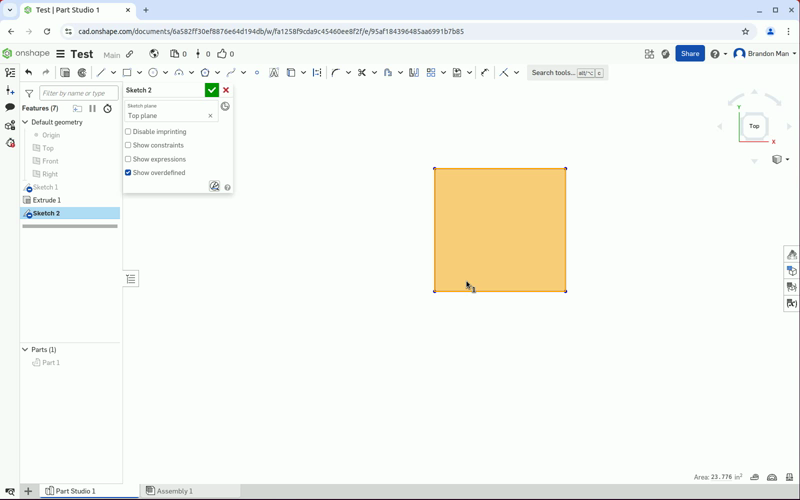
scroll(-6)
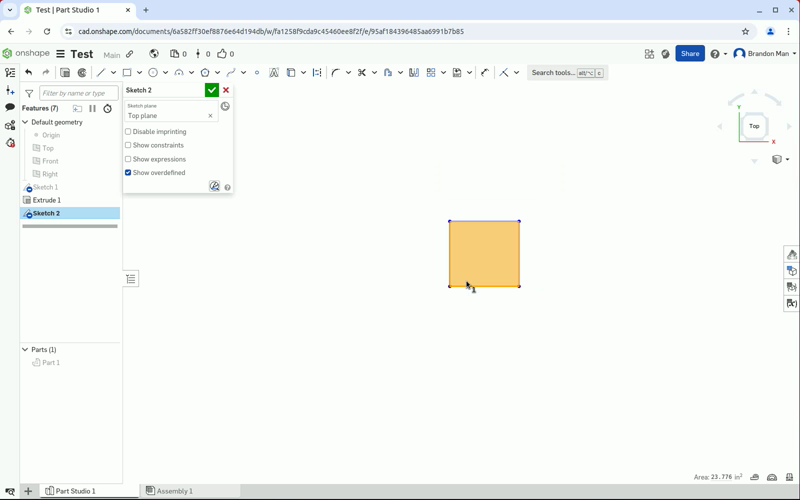
scroll(-6)
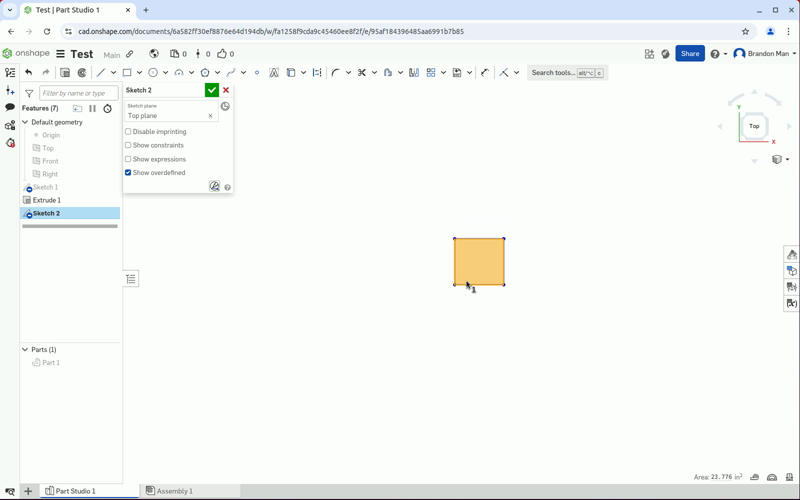
scroll(-6)
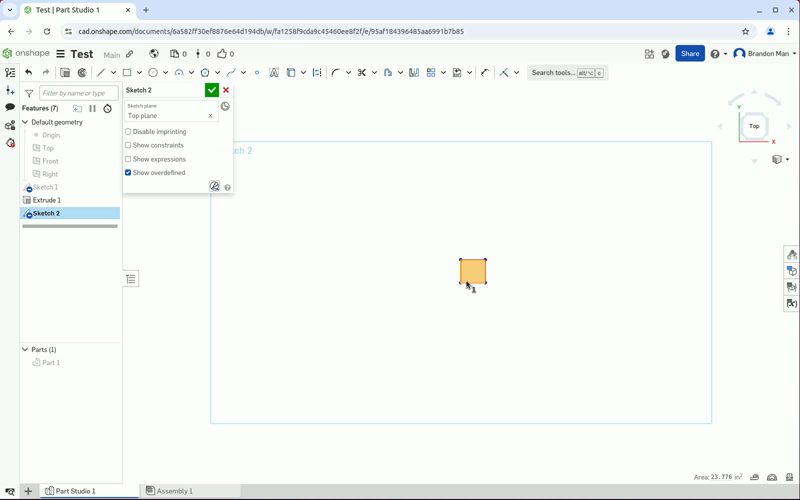
mouse_move(73, 352)
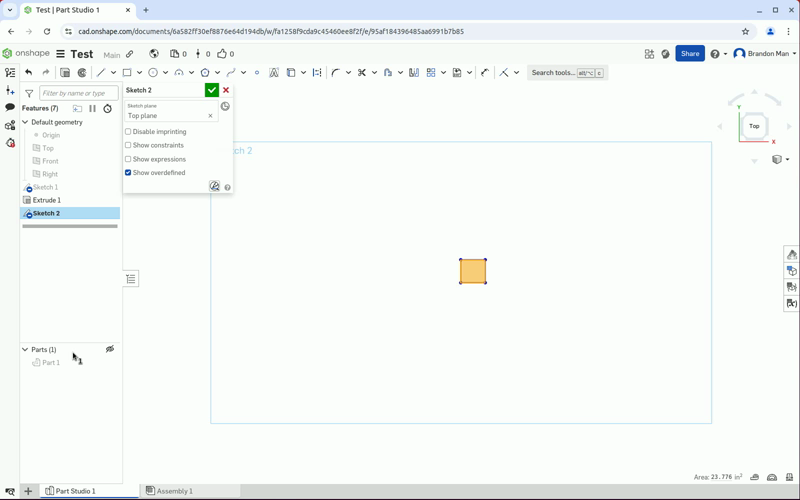
key(shift+y)
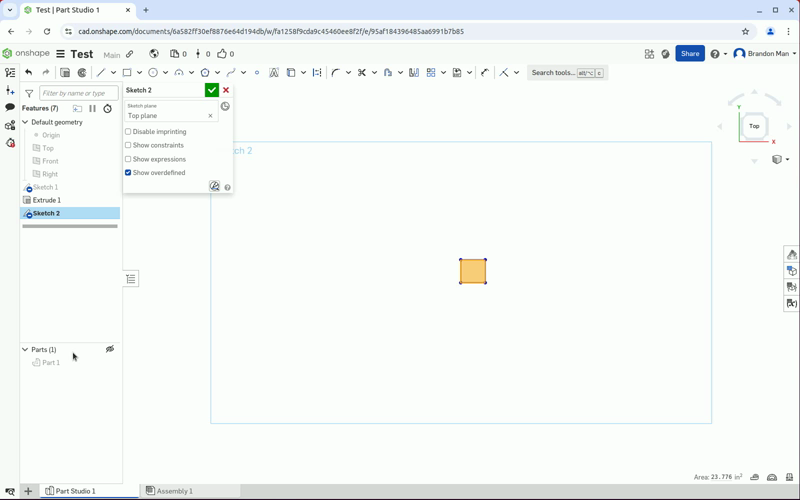
key(shift+e)
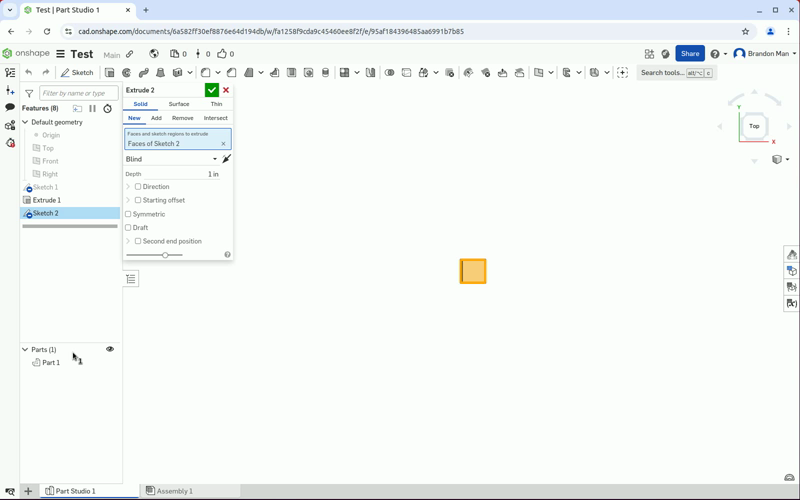
mouse_move(143, 106)
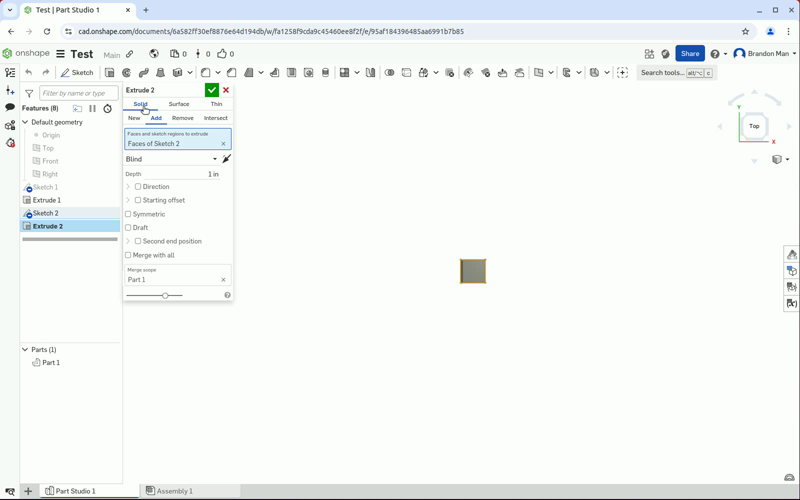
click(143, 106)
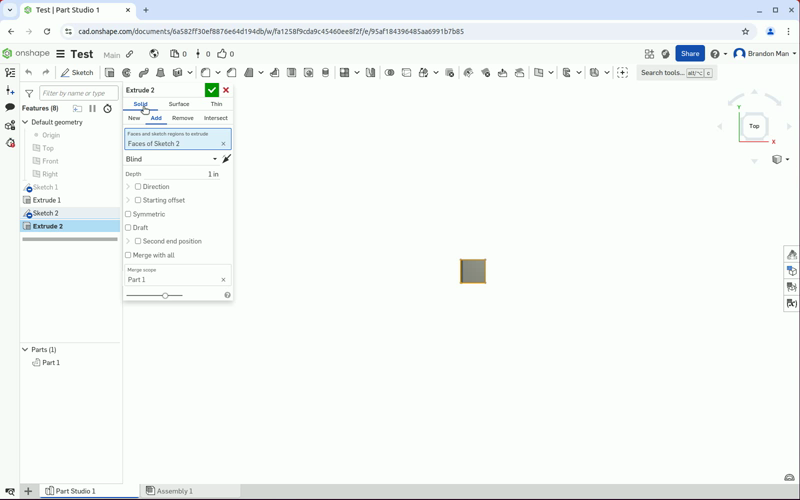
mouse_move(137, 120)
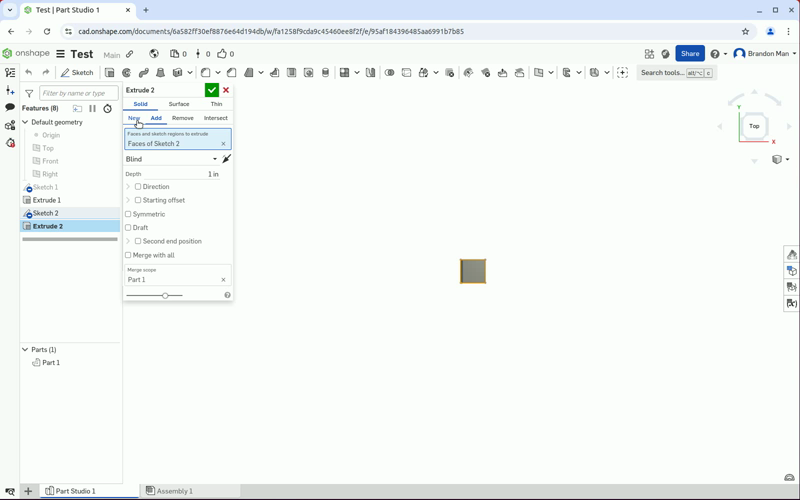
click(137, 120)
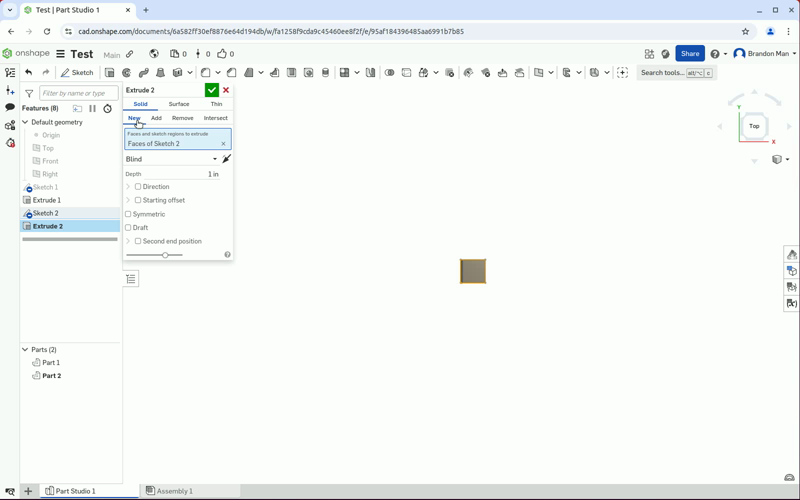
key(tab, 4)
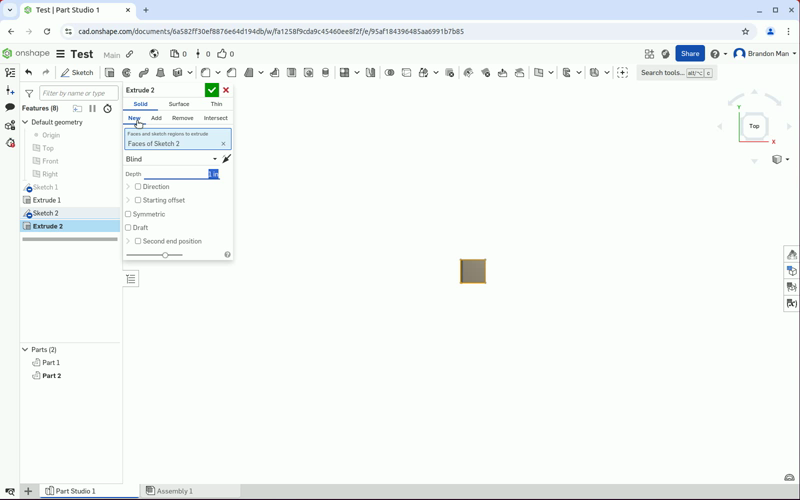
text(0.241)
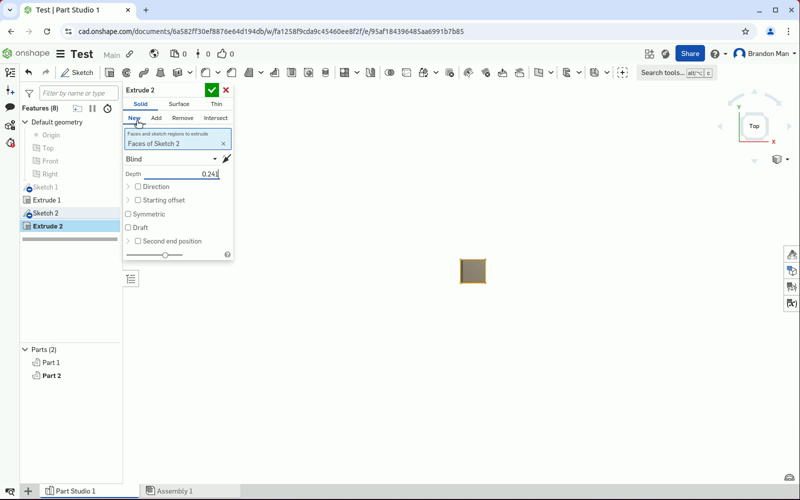
key(enter)
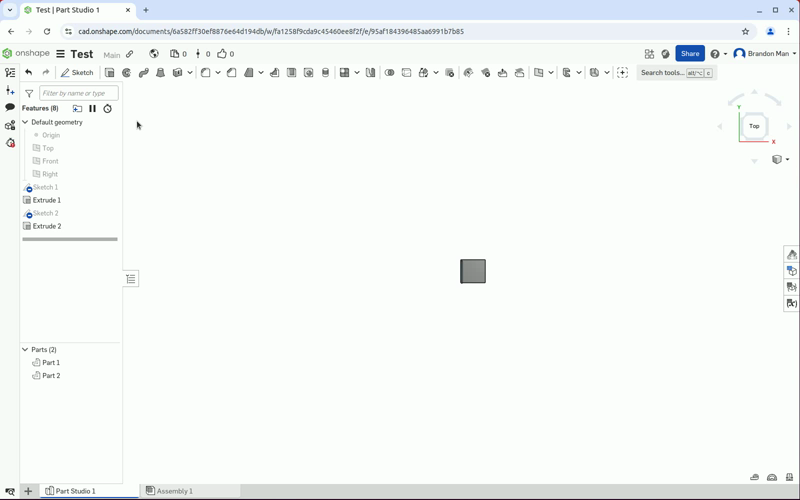
key(shift+h)
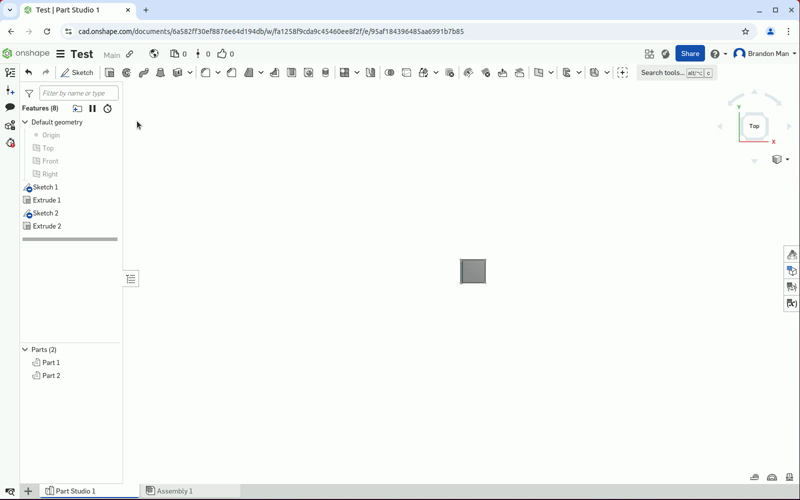
key(shift+h)
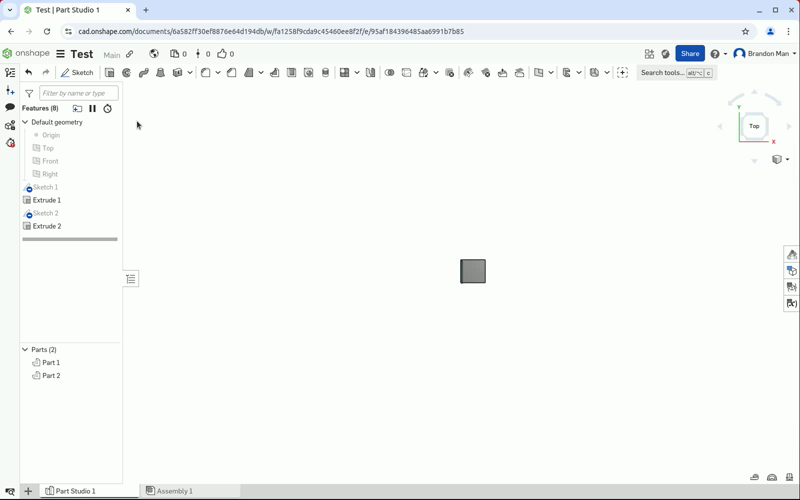
mouse_move(73, 189)
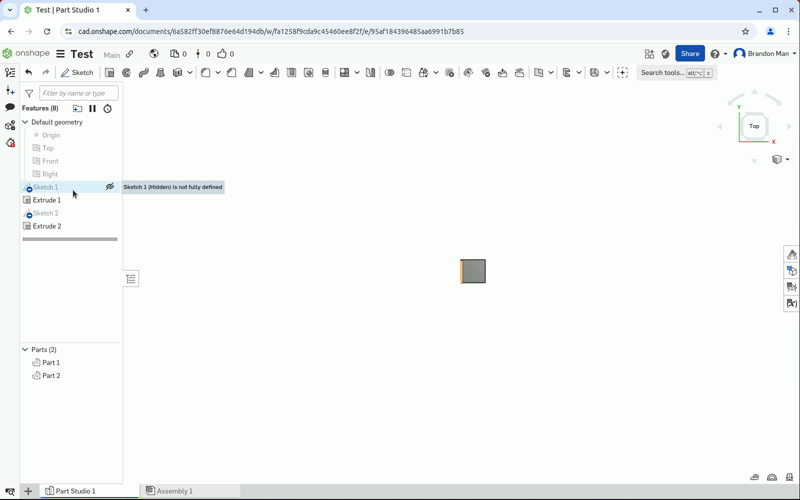
click(73, 189)
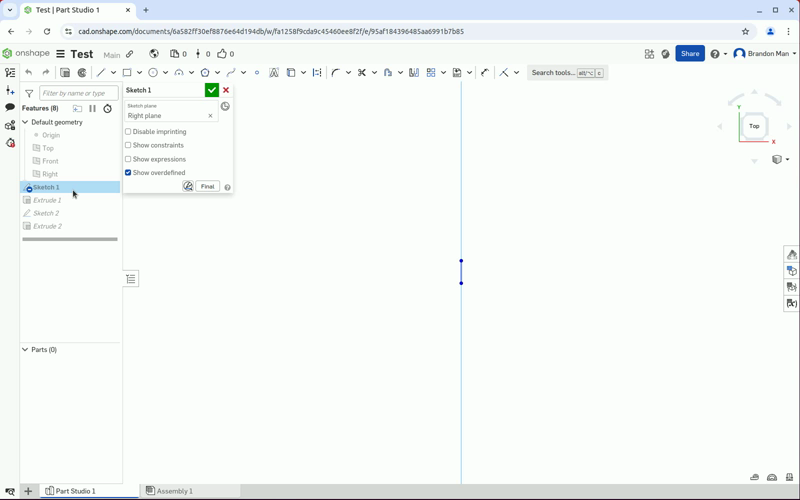
mouse_move(229, 92)
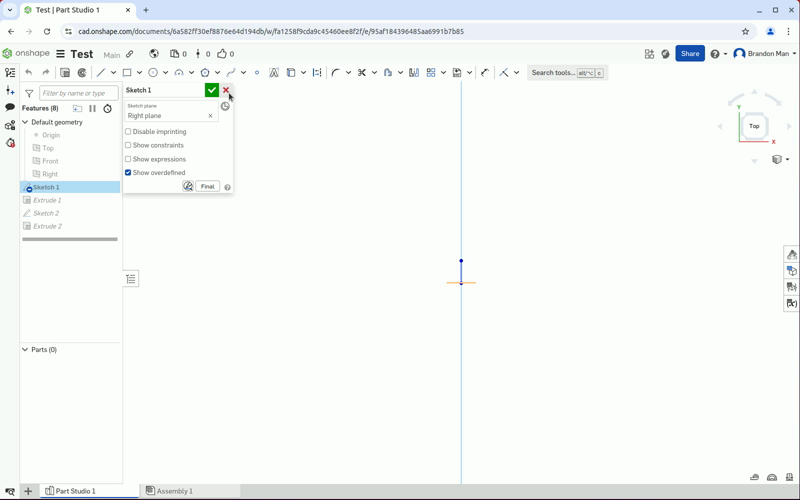
click(229, 92)
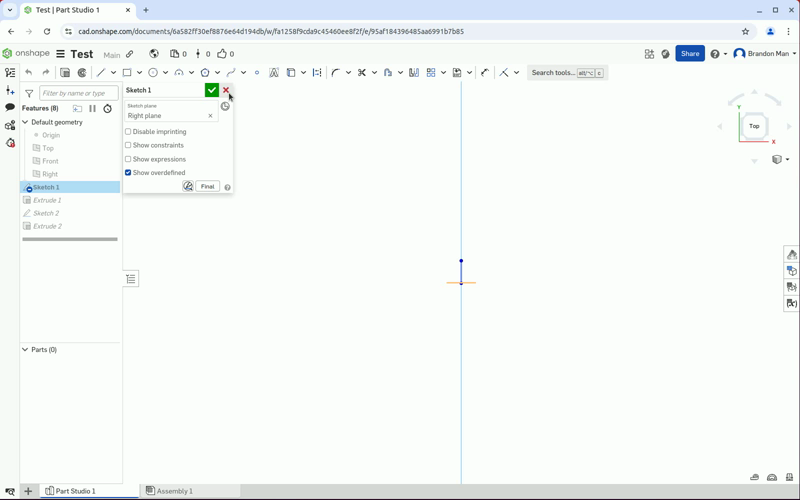
key(shift+s)
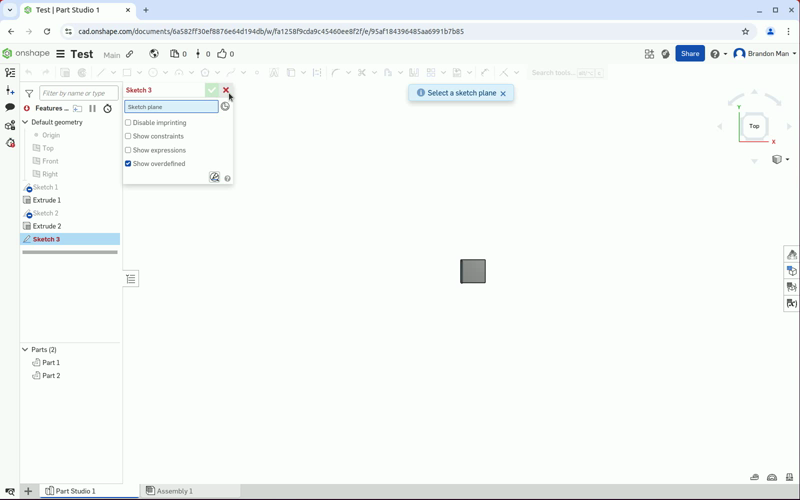
mouse_move(73, 150)
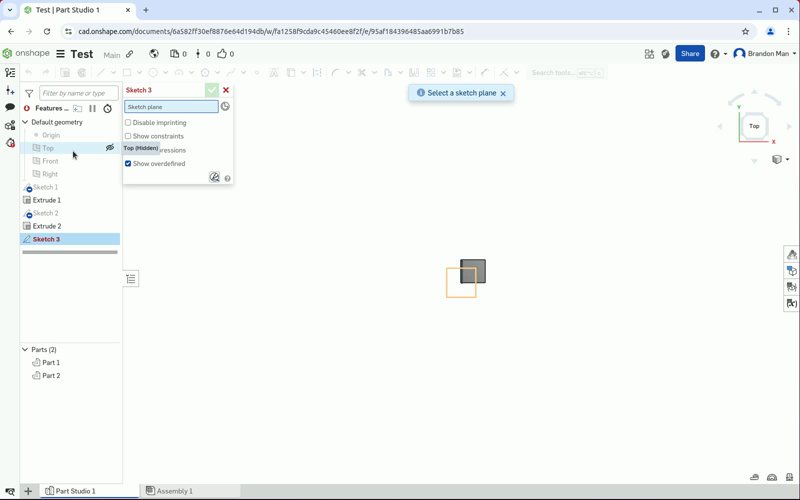
click(73, 150)
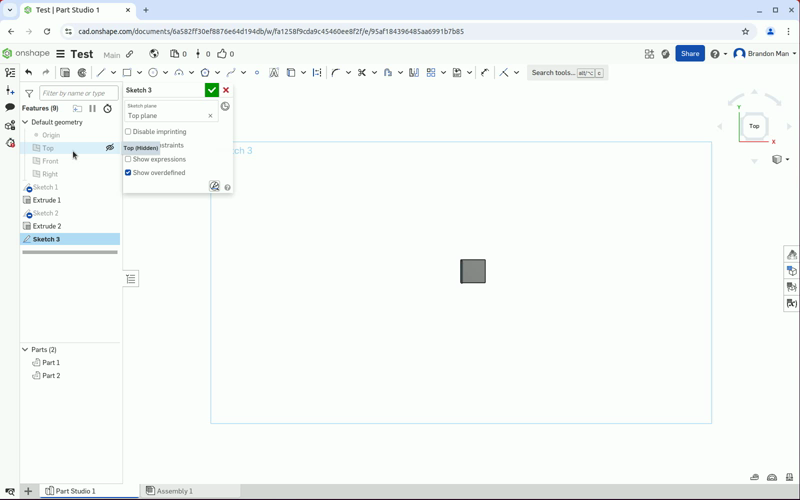
mouse_move(73, 352)
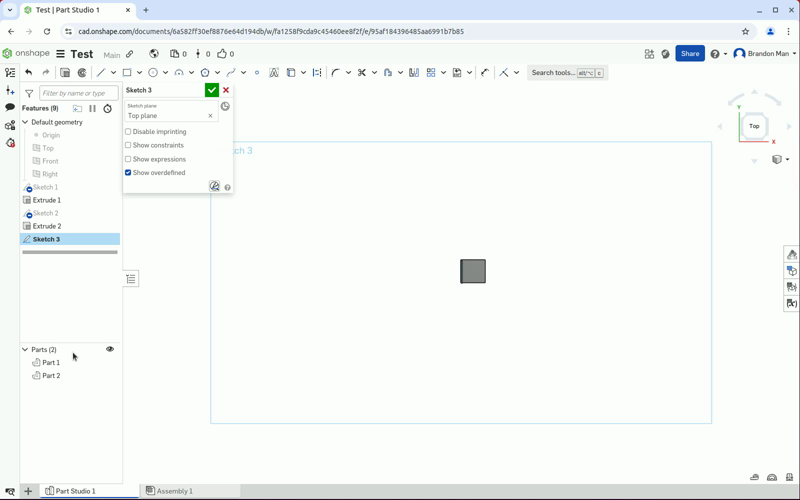
key(y)
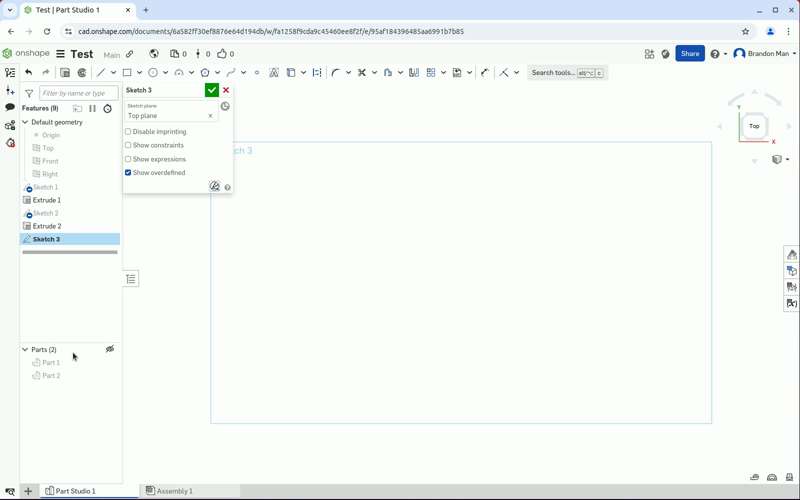
key(l)
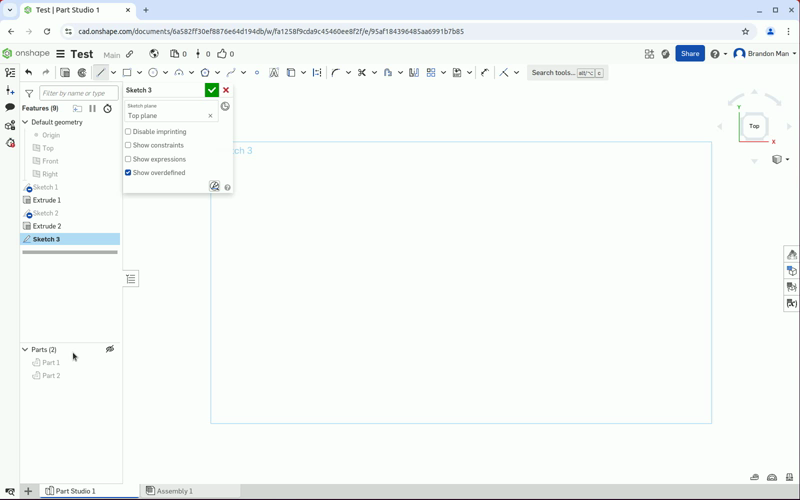
key_down(shift)
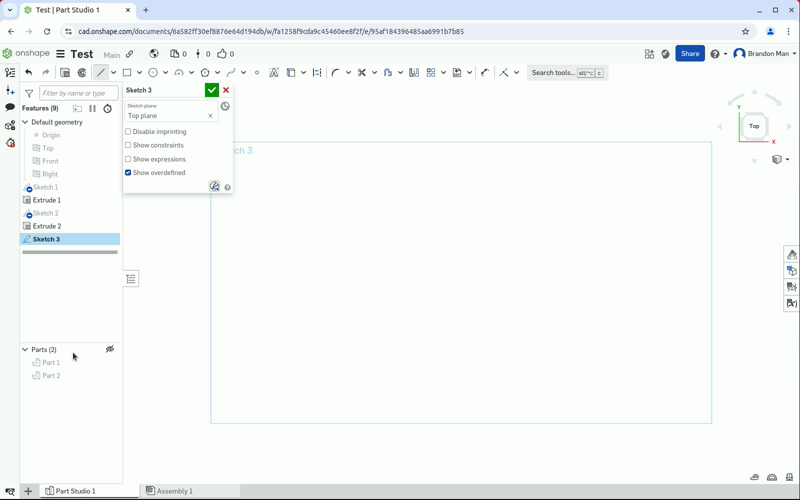
mouse_move(460, 282)
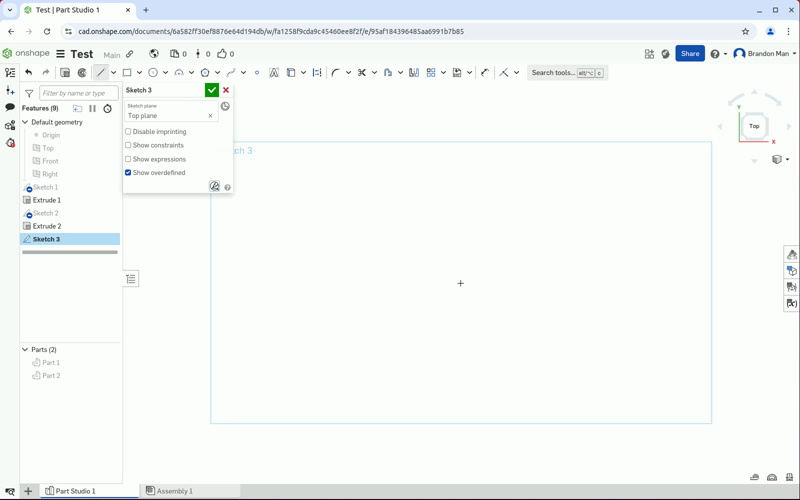
click(460, 282)
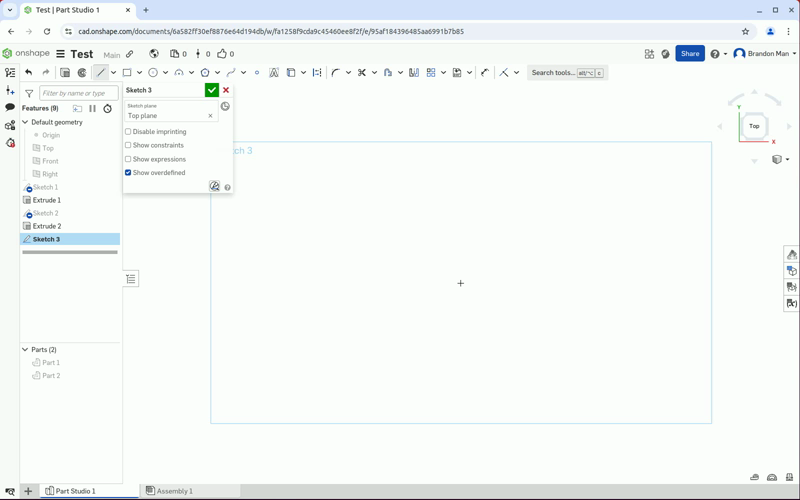
key_up(shift)
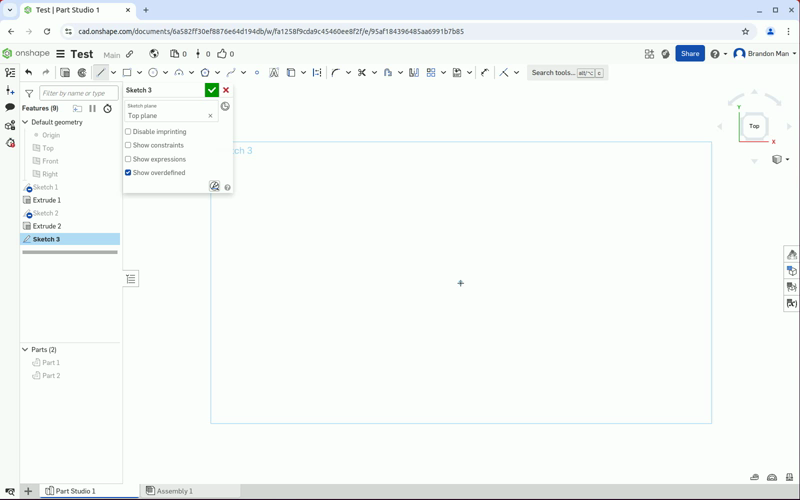
key_down(shift)
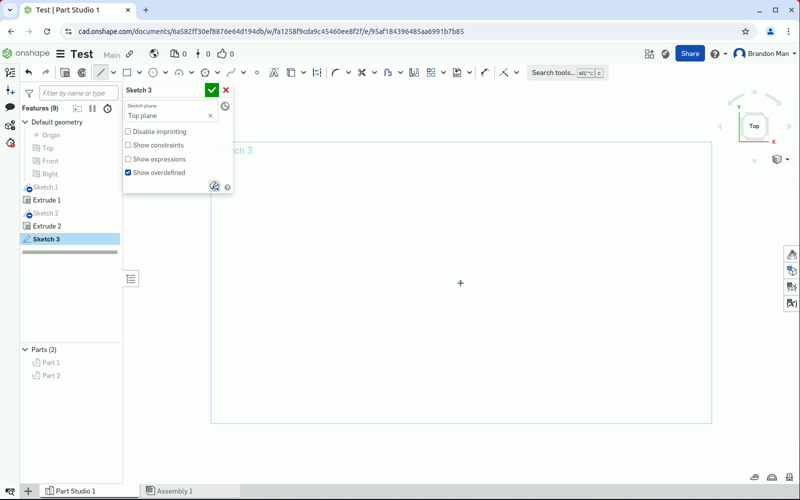
mouse_move(490, 282)
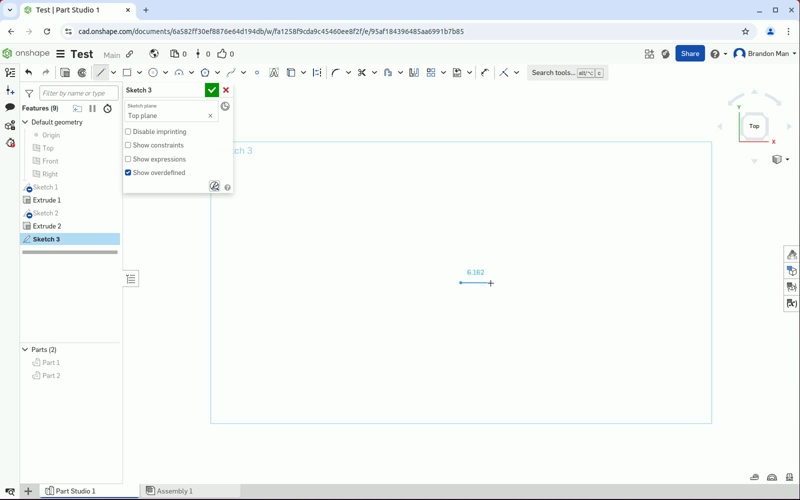
mouse_move(486, 282)
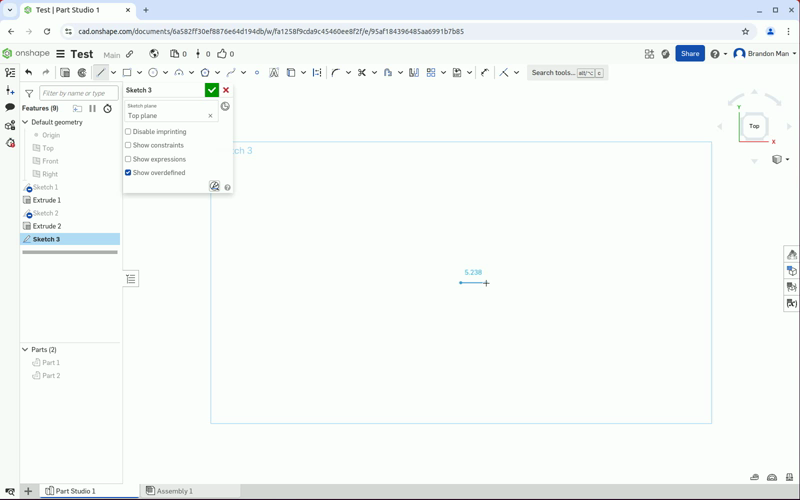
click(486, 282)
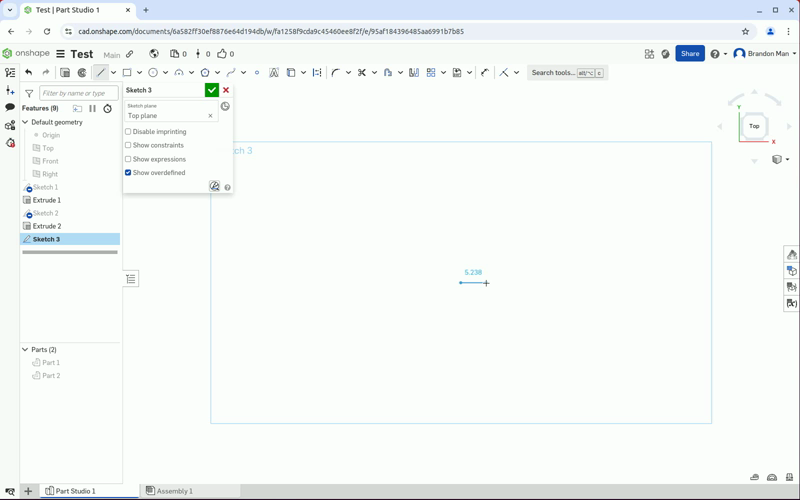
key_up(shift)
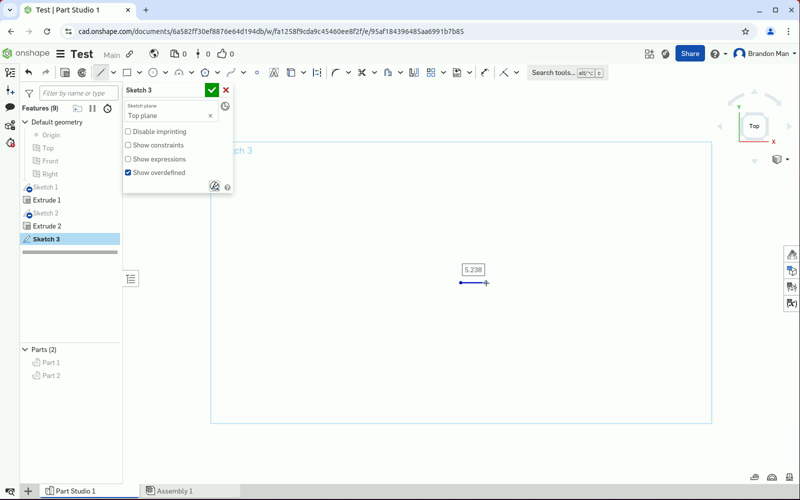
key_down(shift)
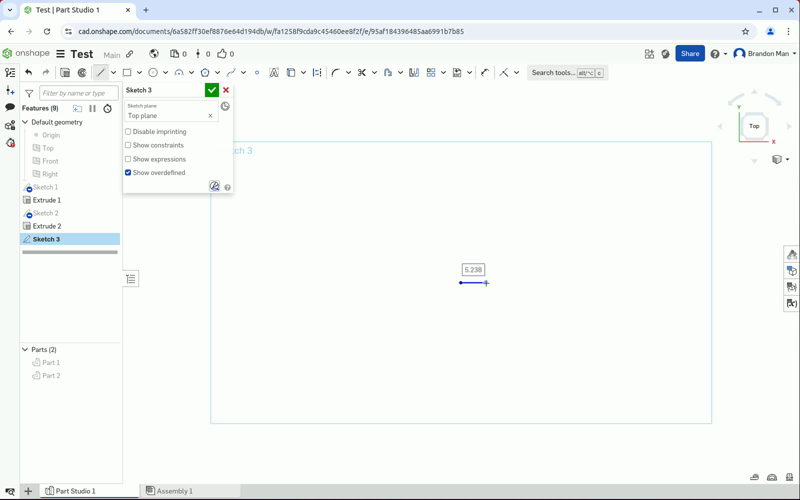
mouse_move(516, 282)
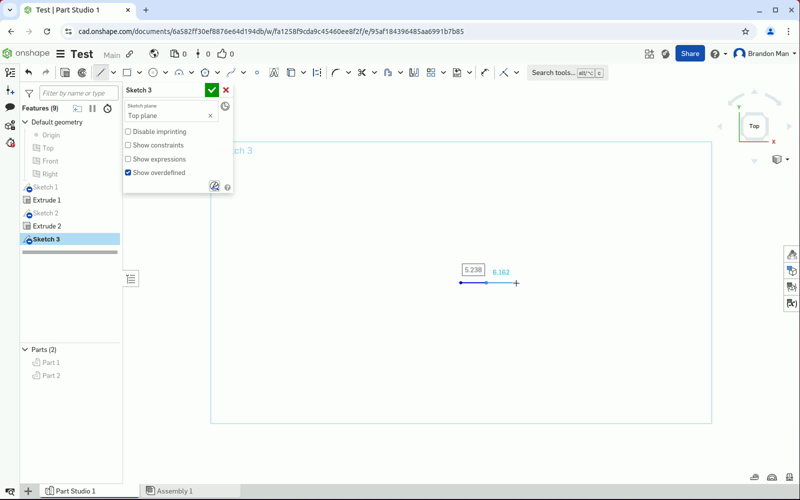
mouse_move(486, 249)
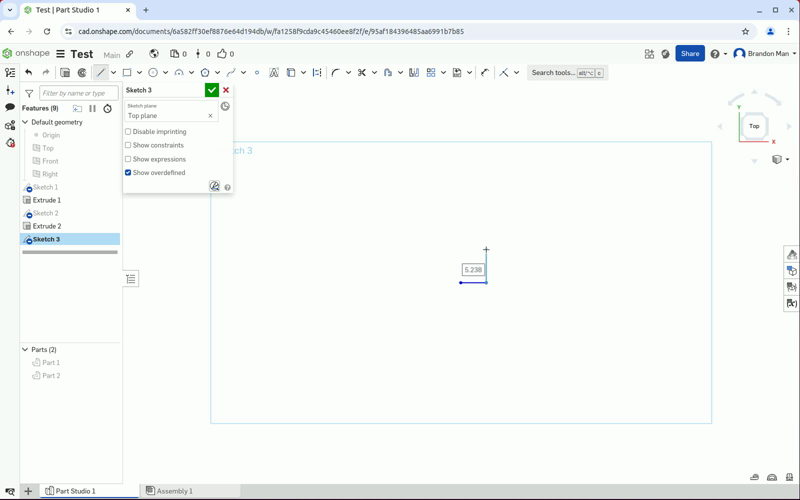
click(486, 249)
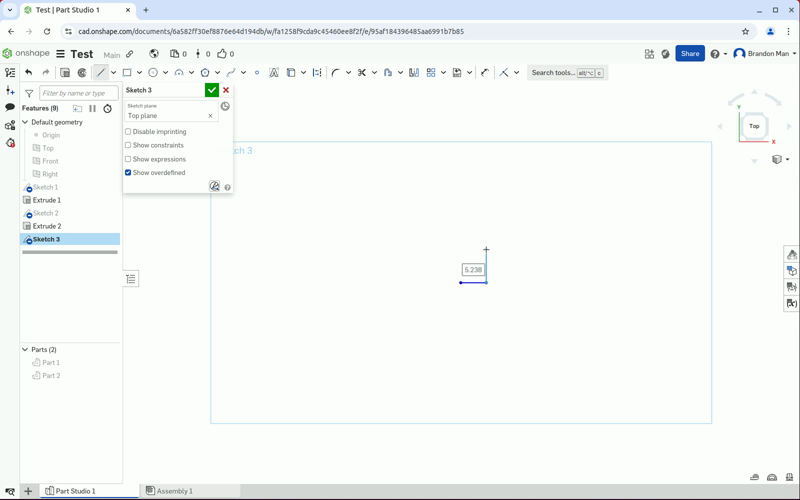
key_up(shift)
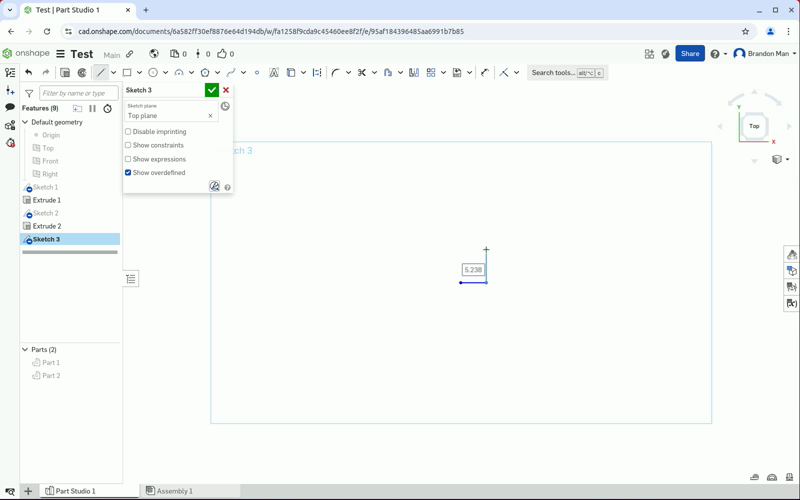
key_down(shift)
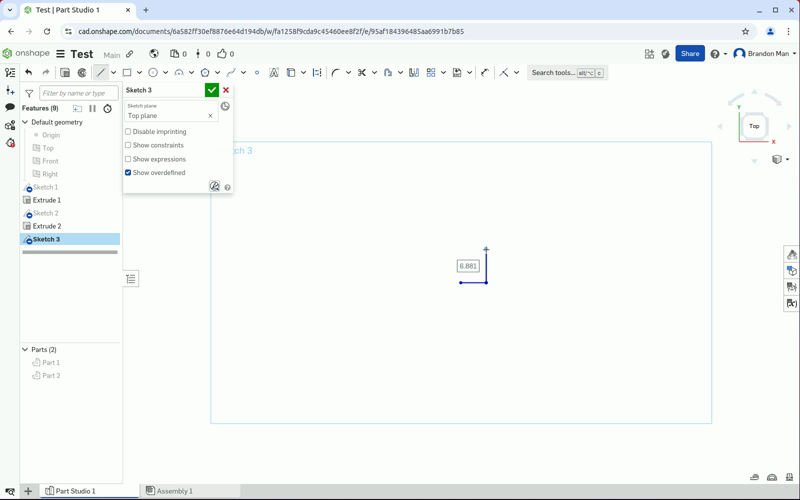
mouse_move(516, 249)
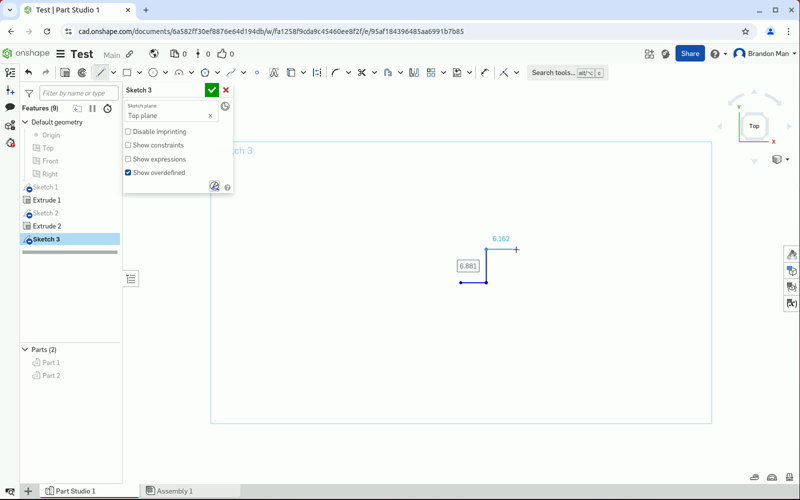
mouse_move(460, 249)
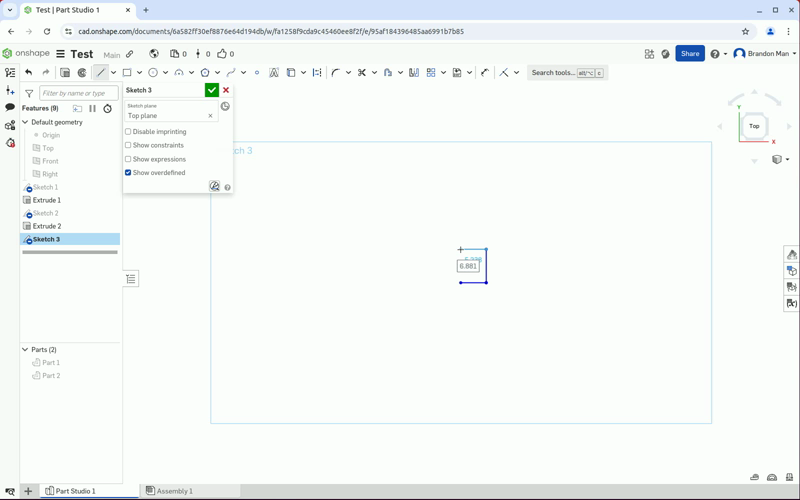
click(460, 249)
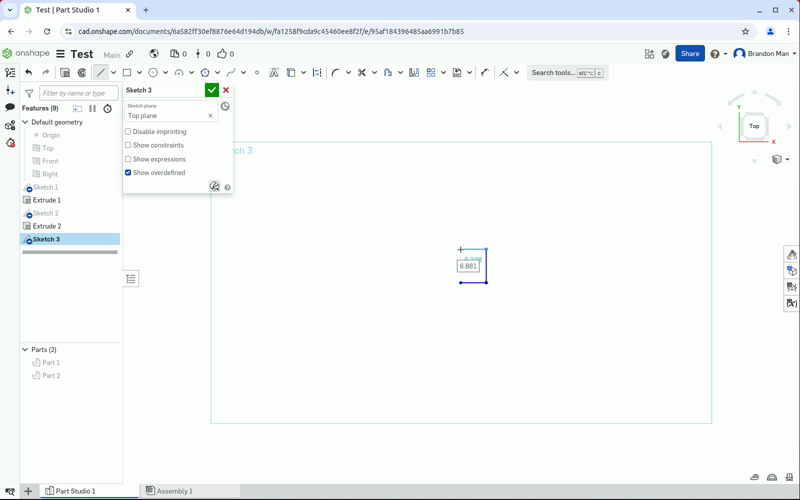
key_up(shift)
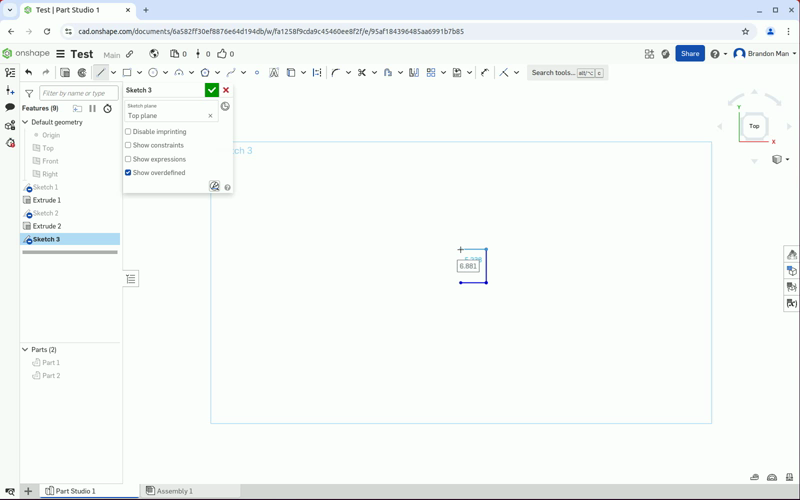
mouse_move(490, 249)
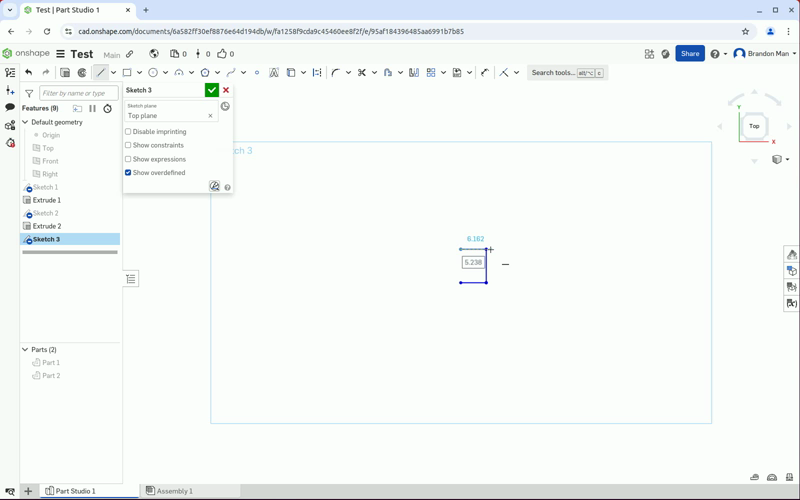
key_down(shift)
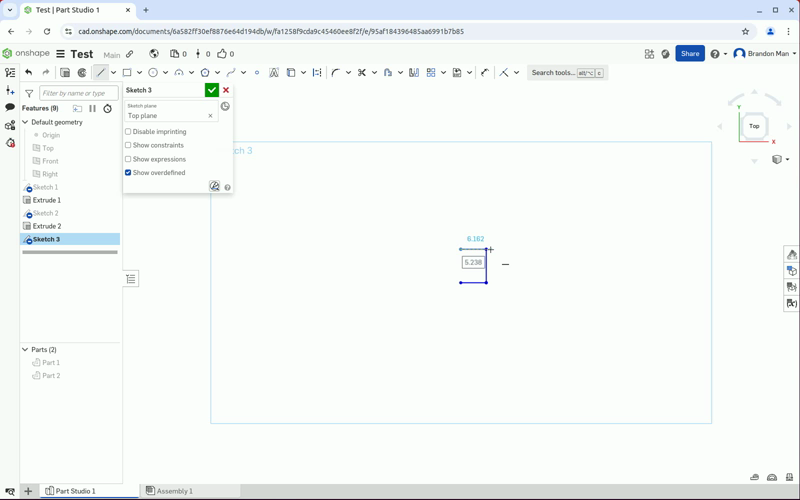
mouse_move(460, 282)
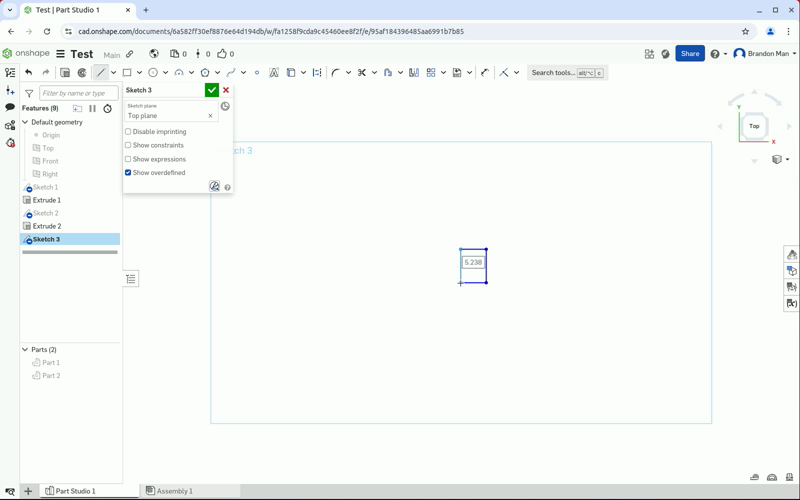
key_up(shift)
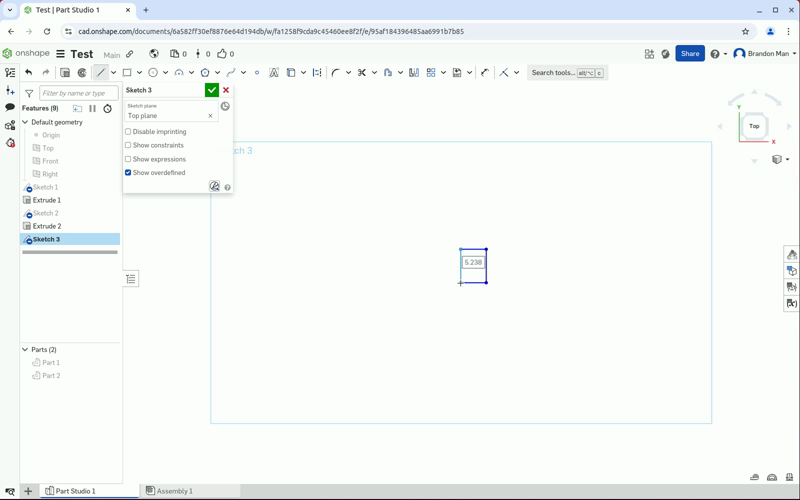
click(460, 282)
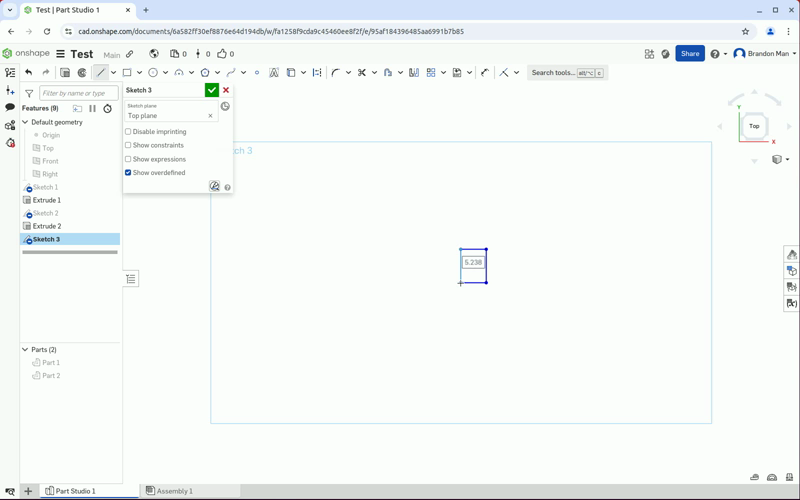
key(esc)
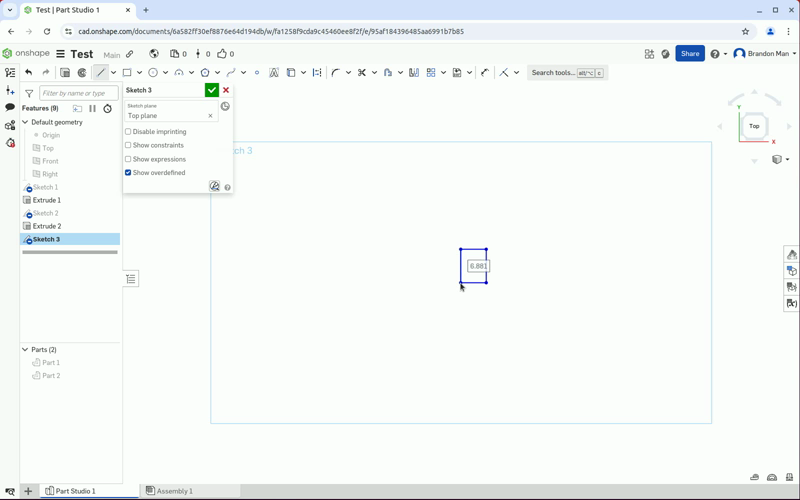
mouse_move(470, 270)
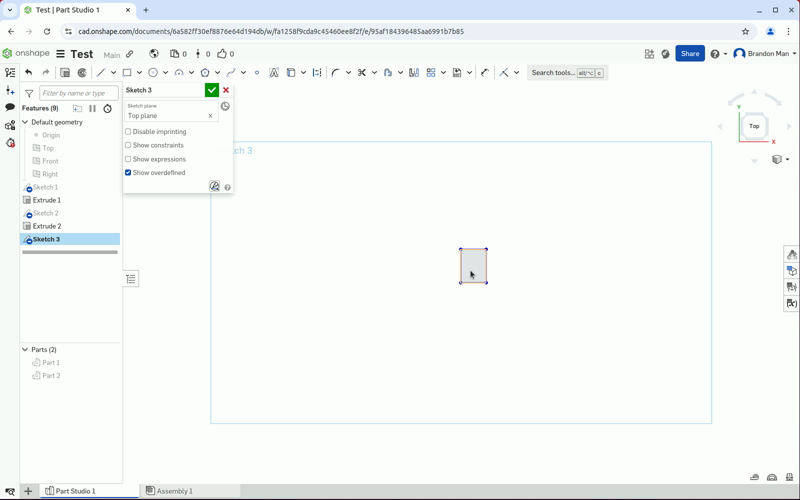
scroll(6)
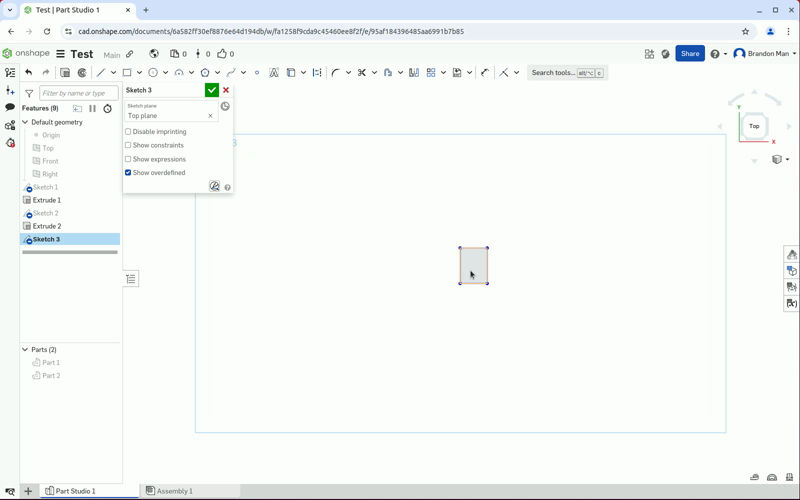
scroll(6)
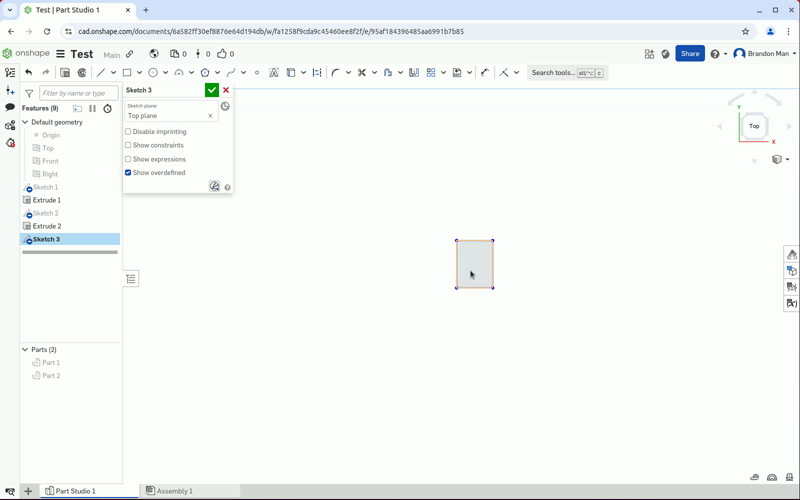
scroll(6)
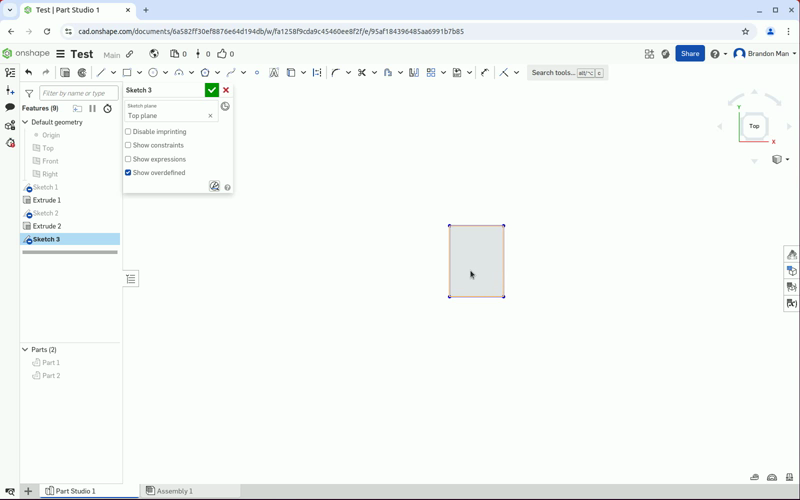
scroll(6)
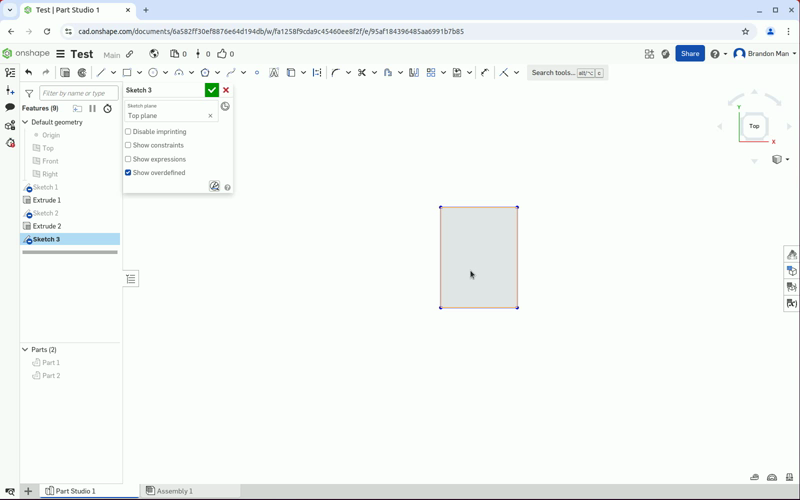
scroll(6)
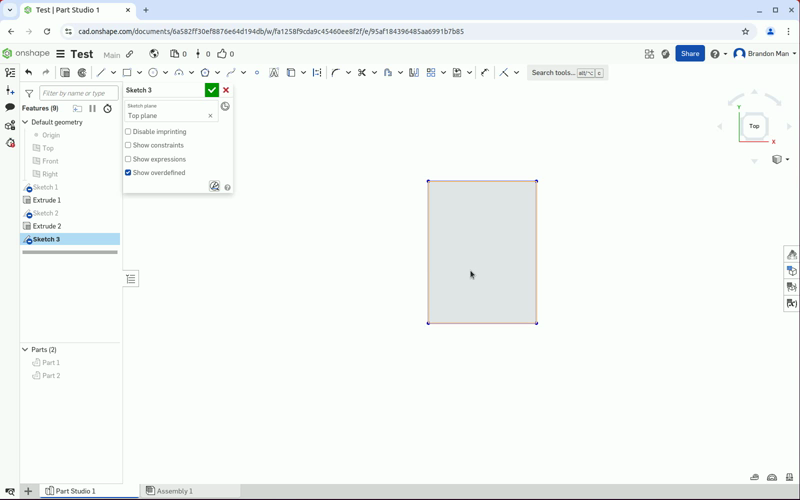
scroll(6)
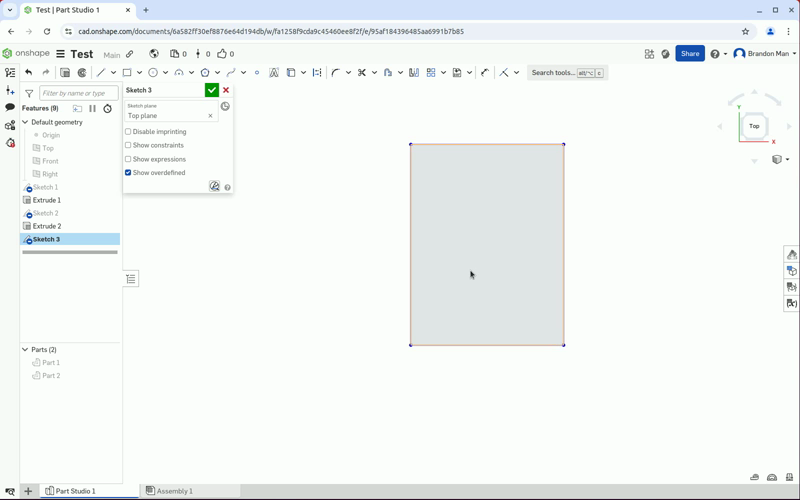
scroll(6)
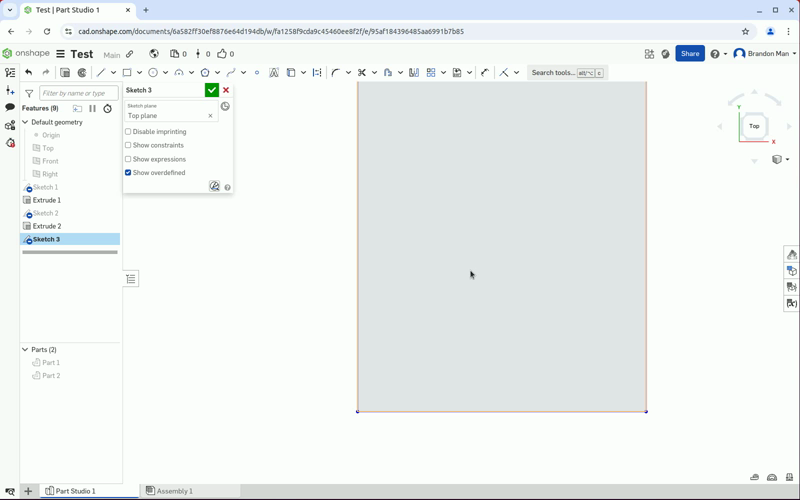
click(470, 270)
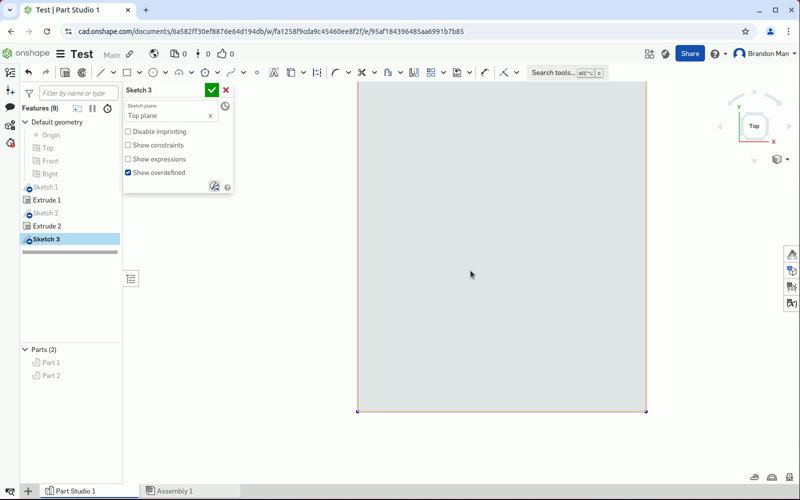
scroll(-6)
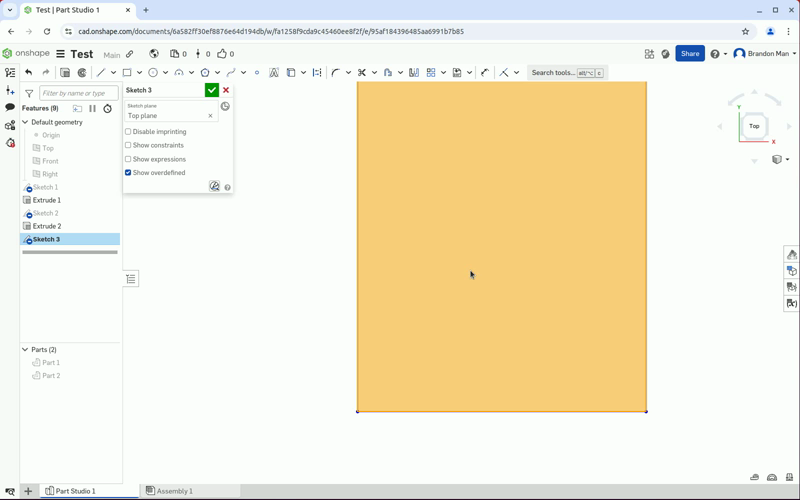
scroll(-6)
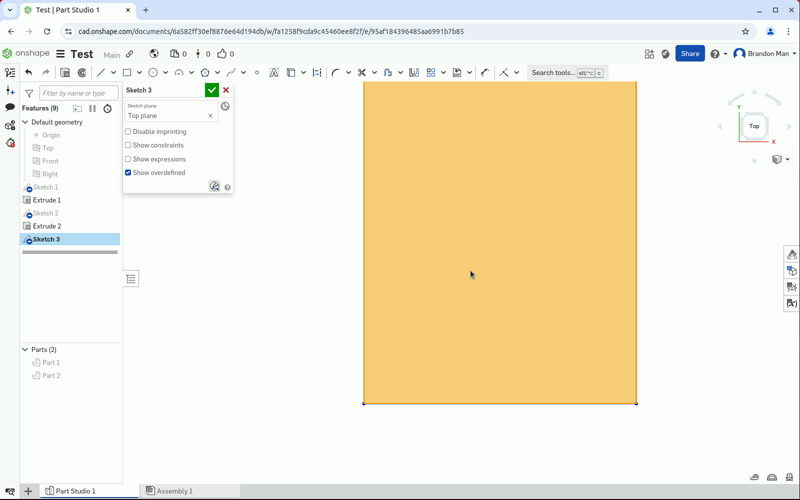
scroll(-6)
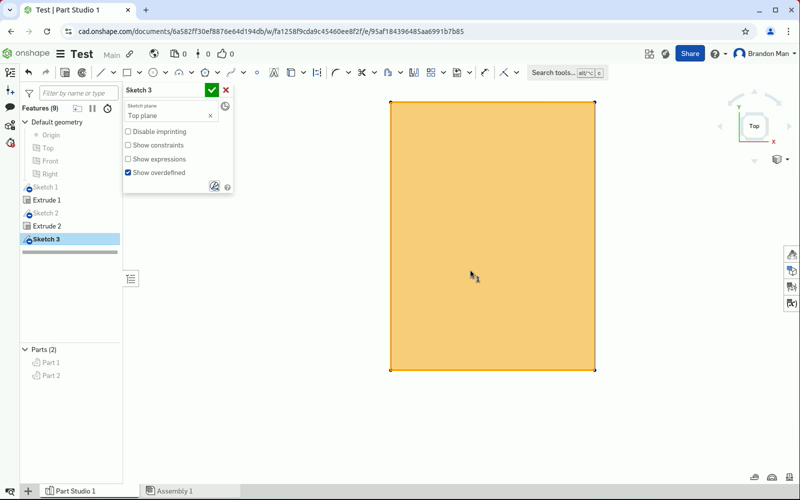
scroll(-6)
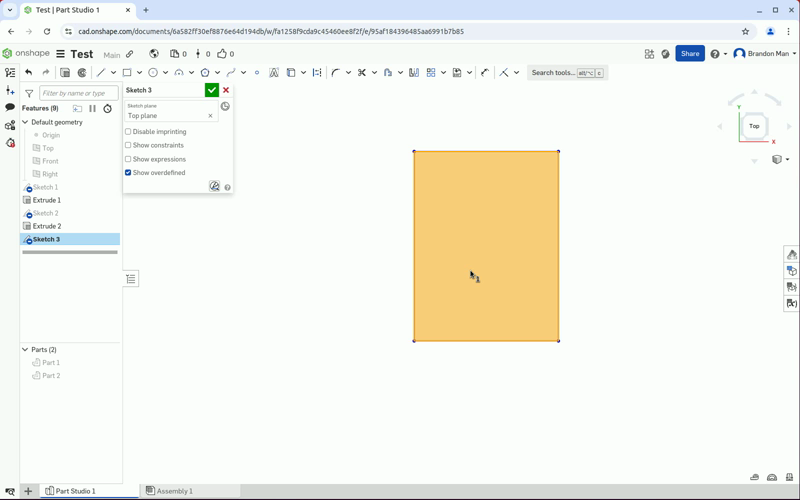
scroll(-6)
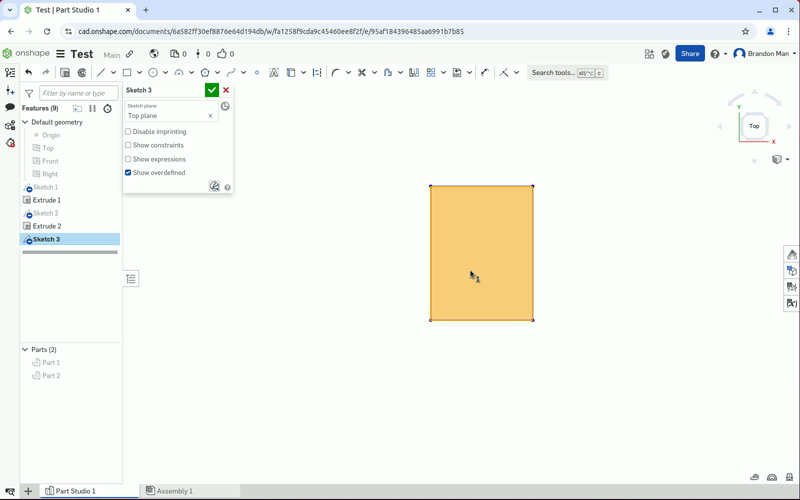
scroll(-6)
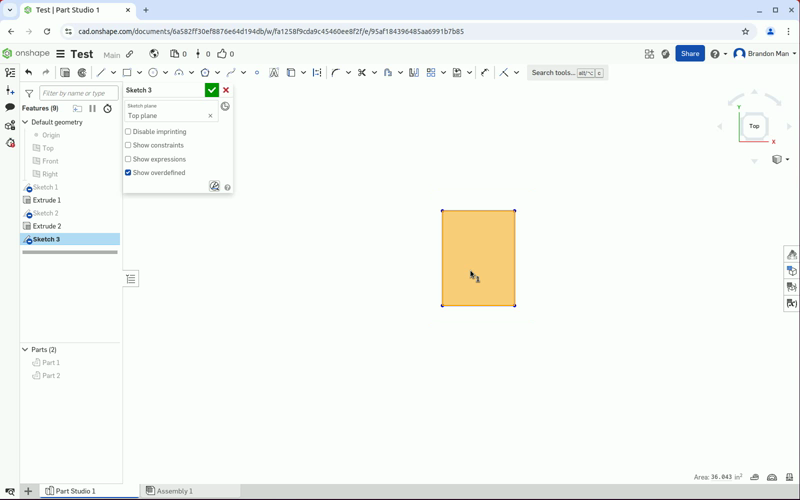
scroll(-6)
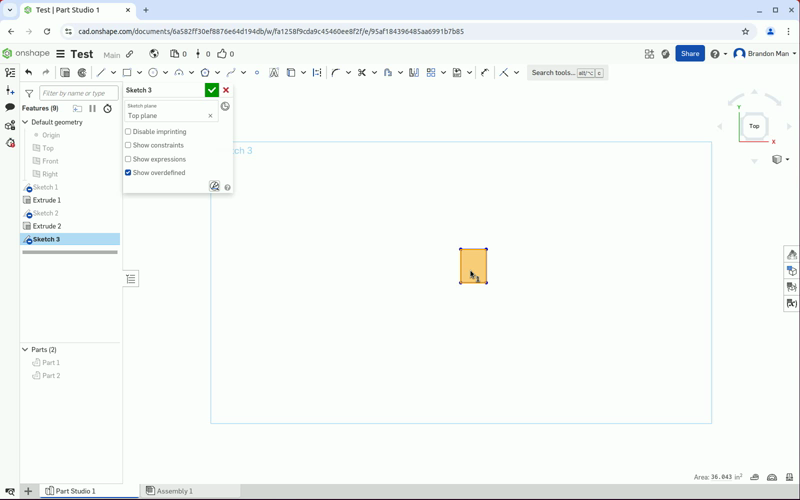
mouse_move(73, 352)
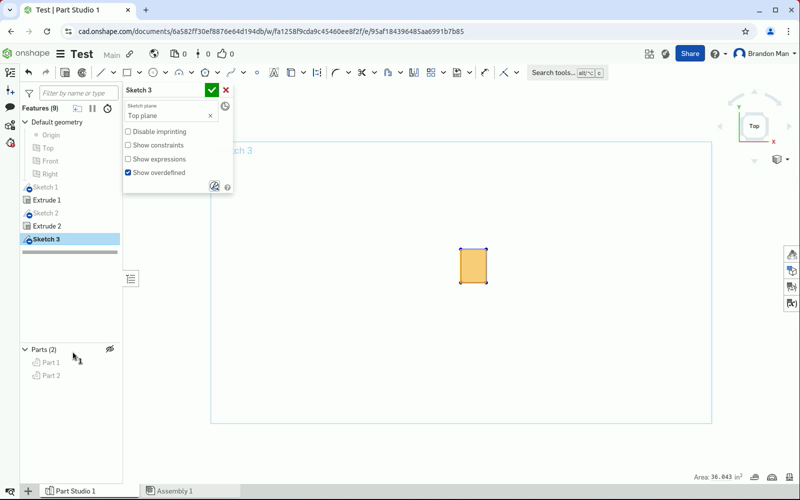
key(shift+y)
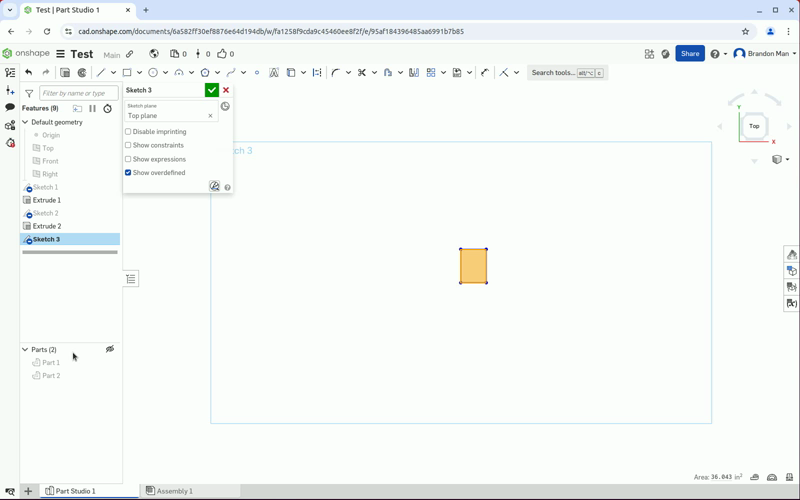
key(shift+e)
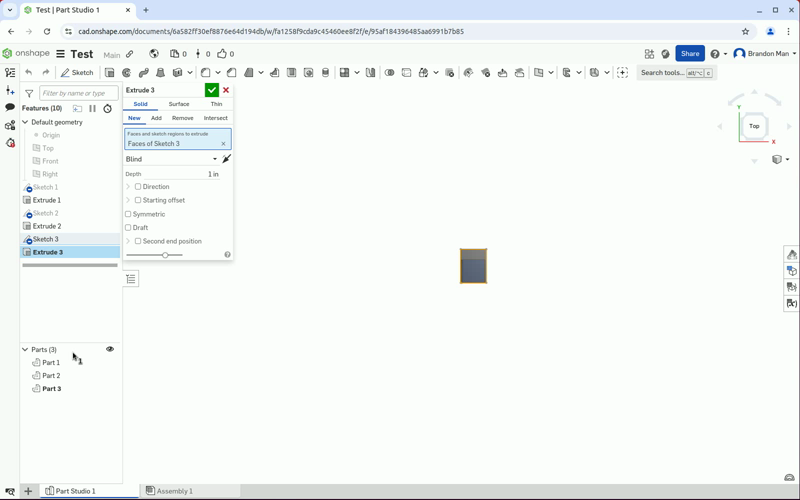
mouse_move(143, 106)
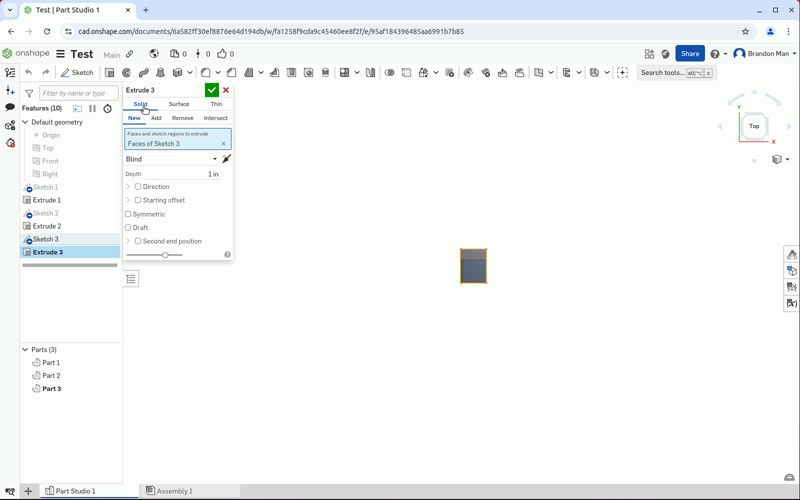
click(143, 106)
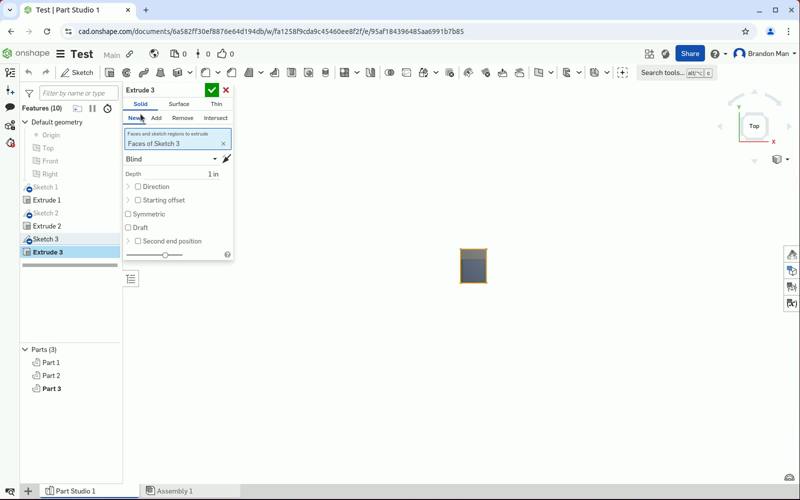
mouse_move(137, 120)
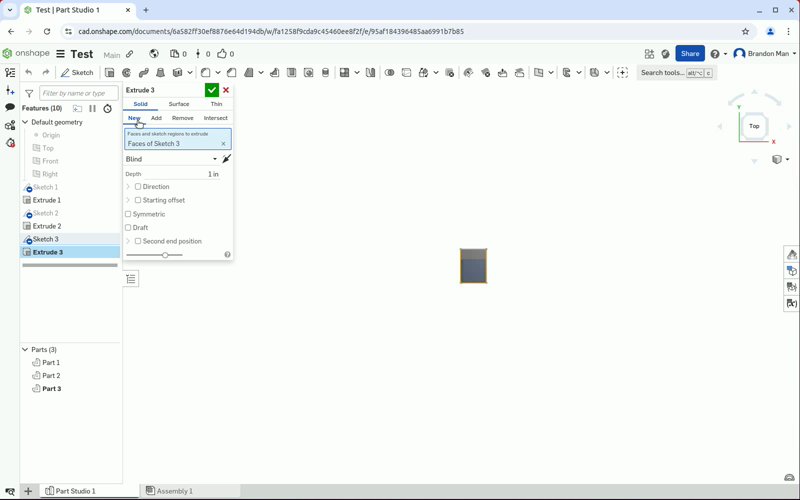
click(137, 120)
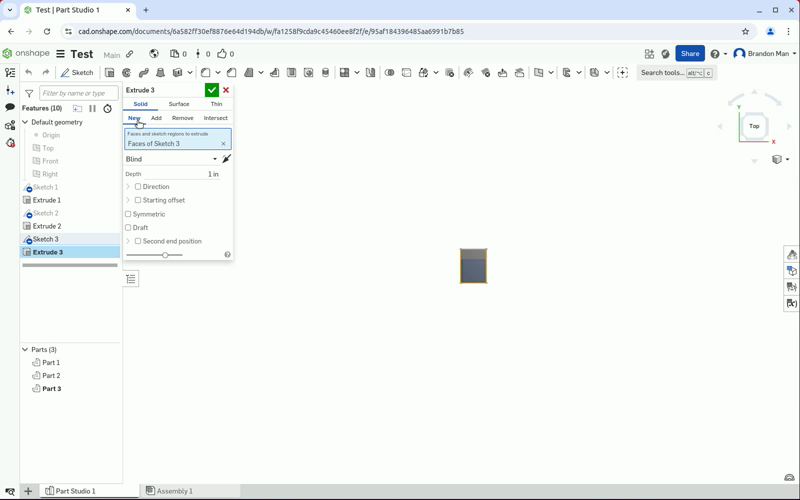
key(tab, 4)
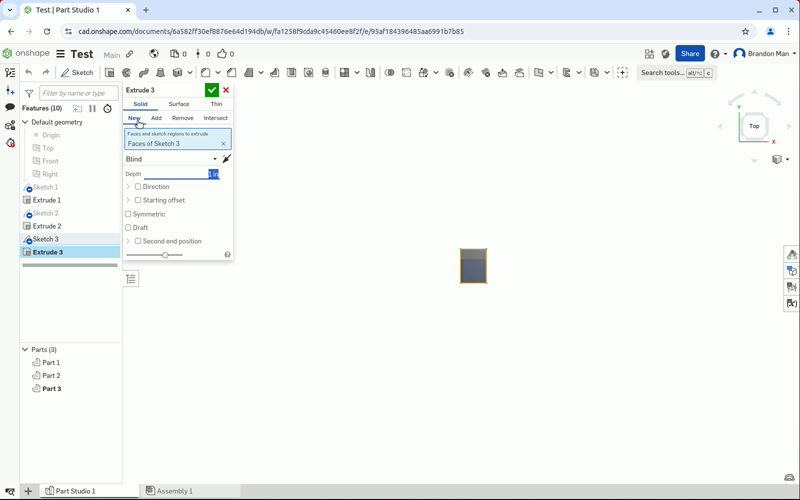
text(0.241)
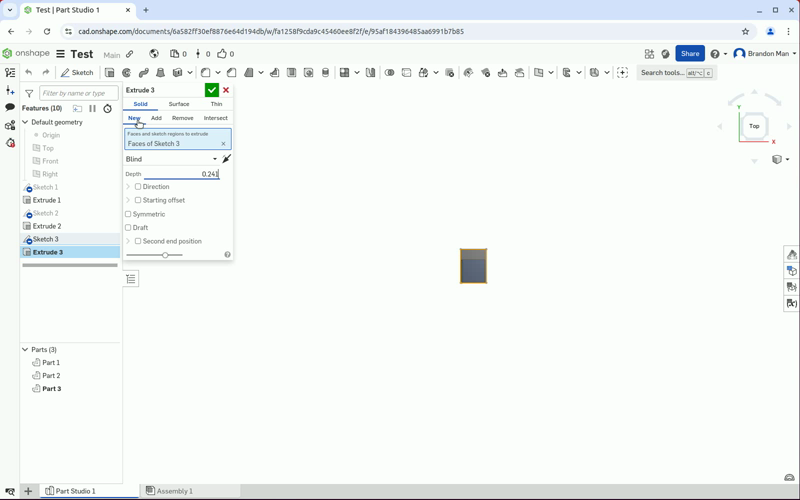
key(enter)
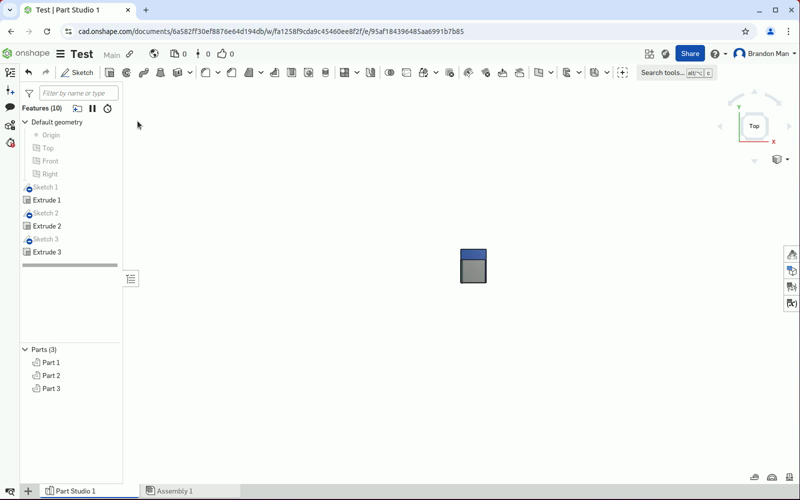
key(shift+h)
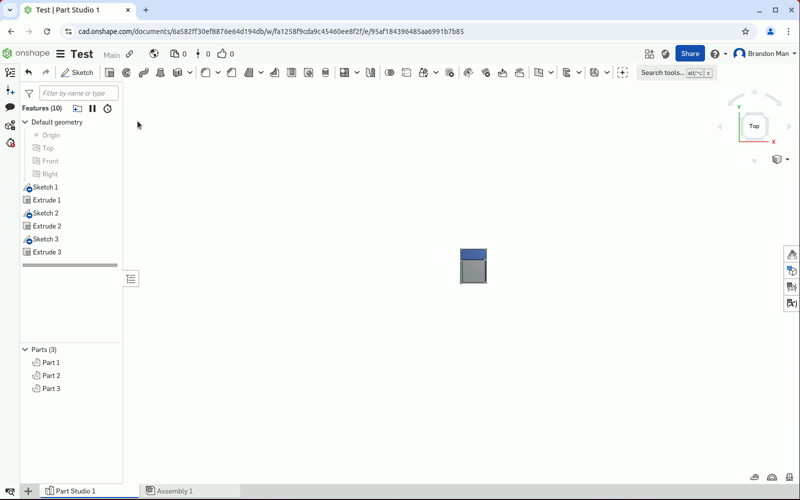
key(shift+h)
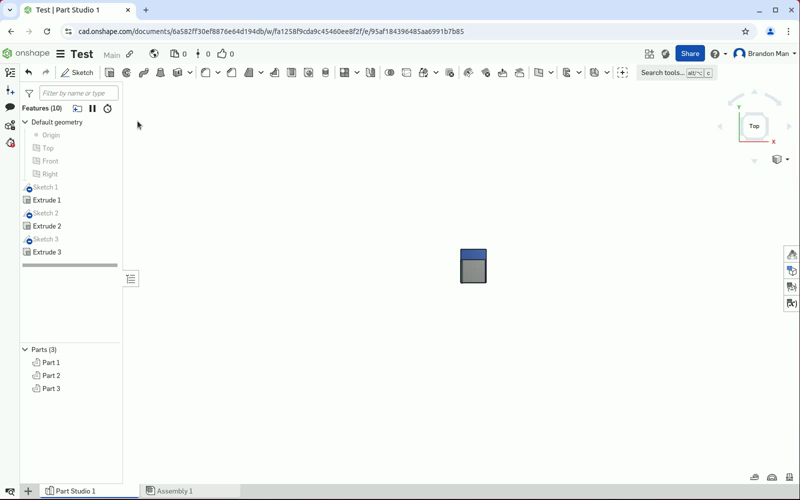
mouse_move(73, 189)
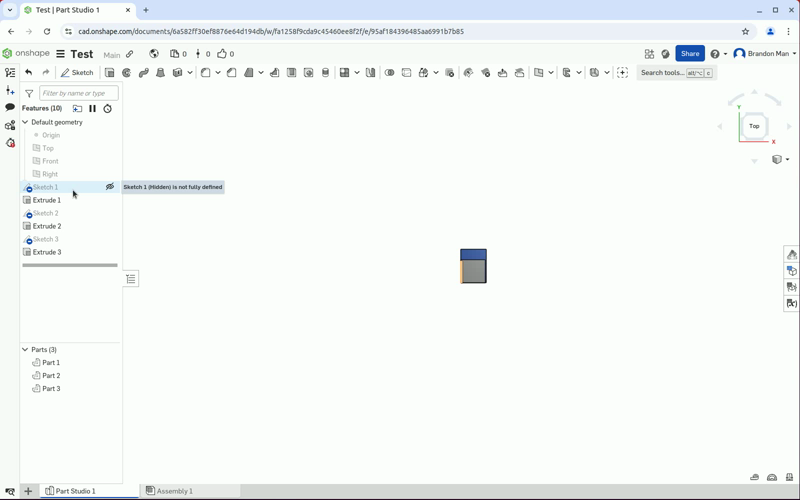
click(73, 189)
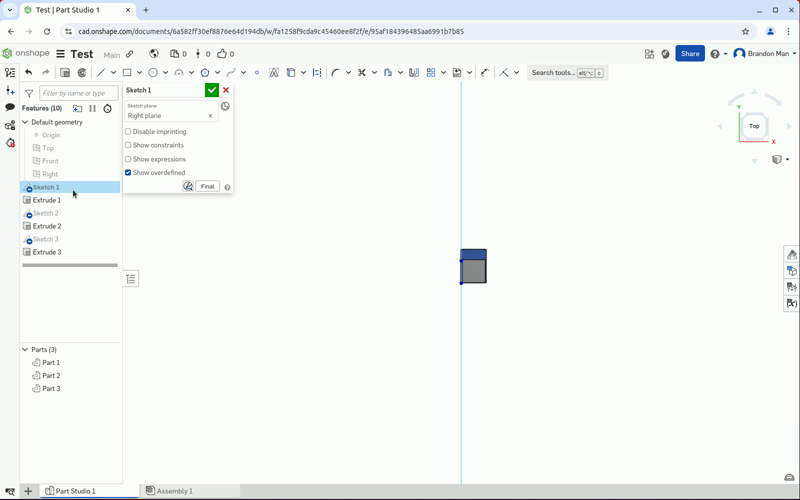
mouse_move(229, 92)
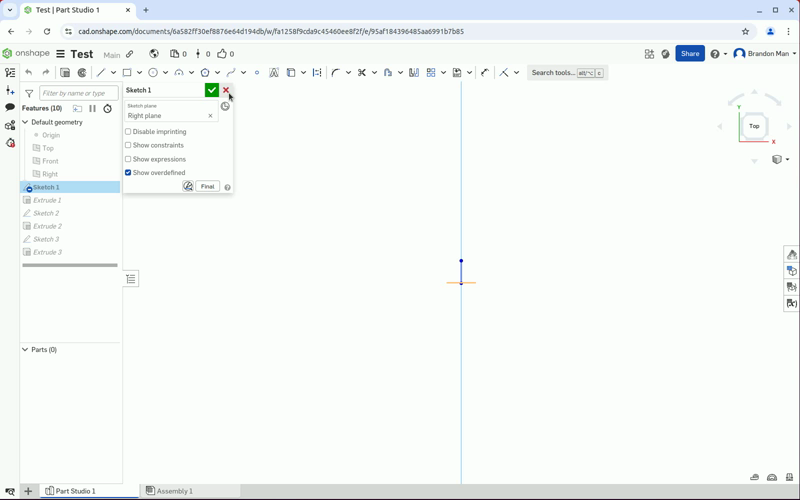
click(229, 92)
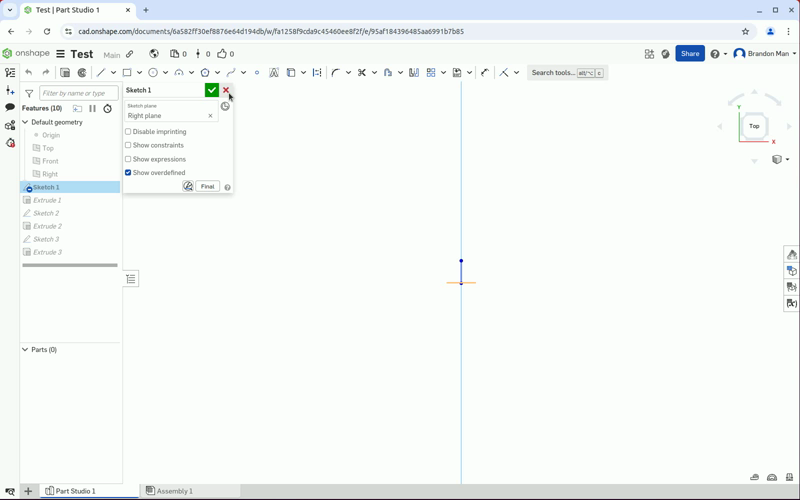
mouse_move(73, 352)
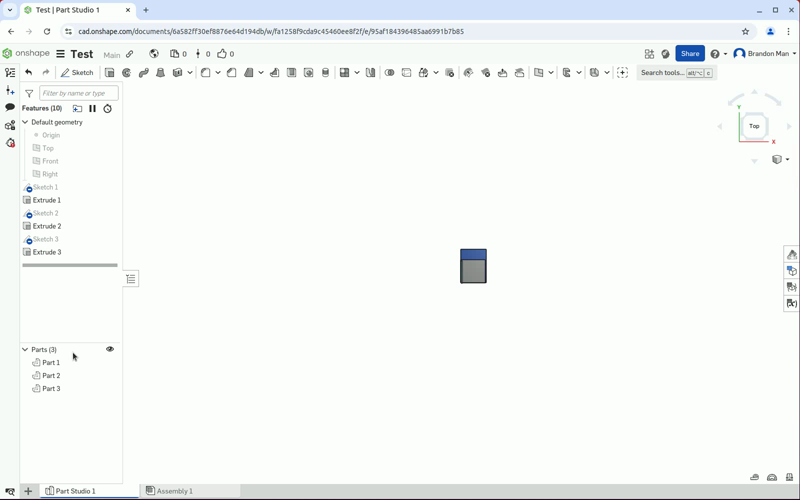
key(y)
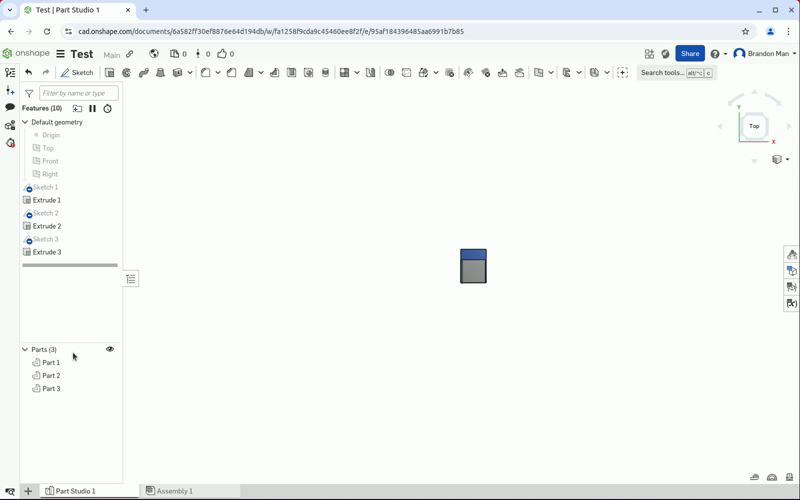
key(shift+p)
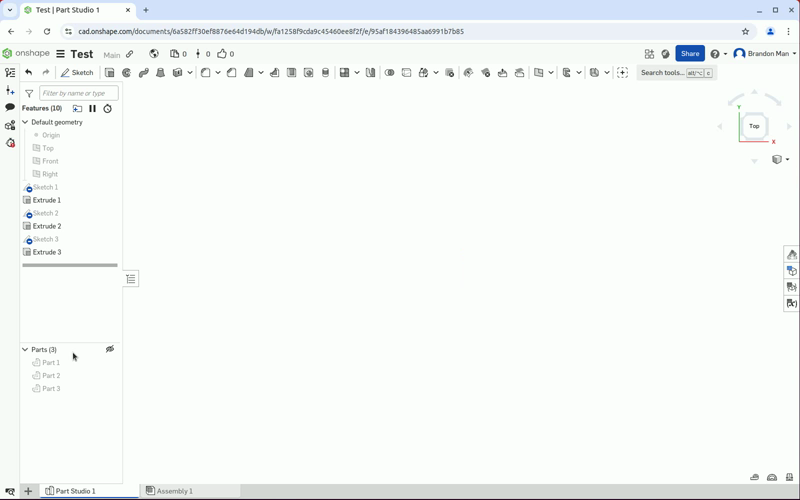
key(space)
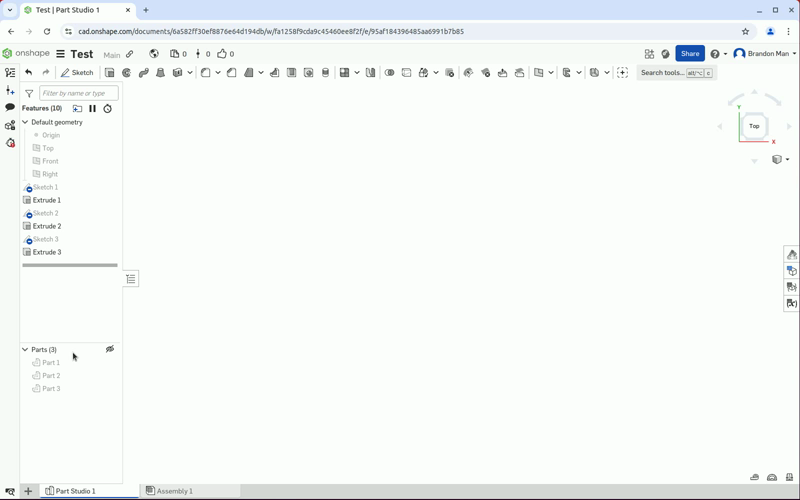
key_down(shift)
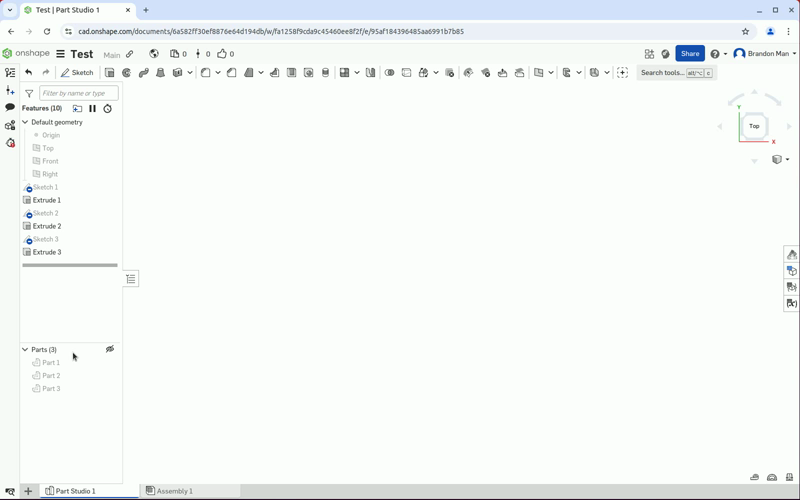
key(up)
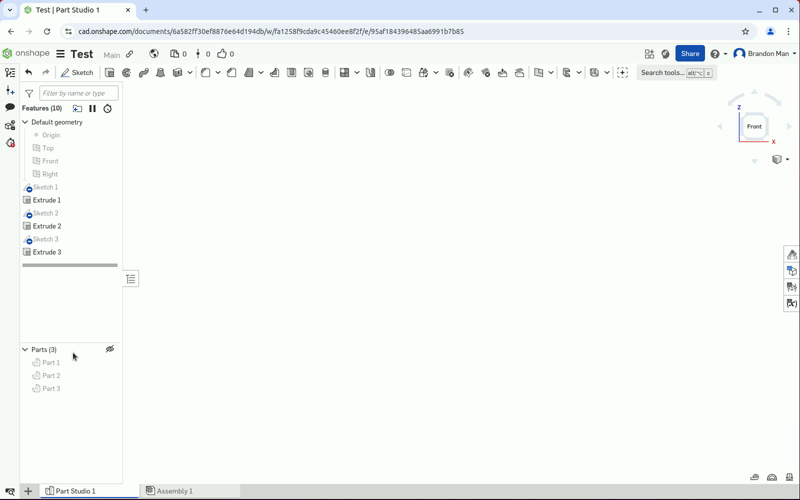
key_up(shift)
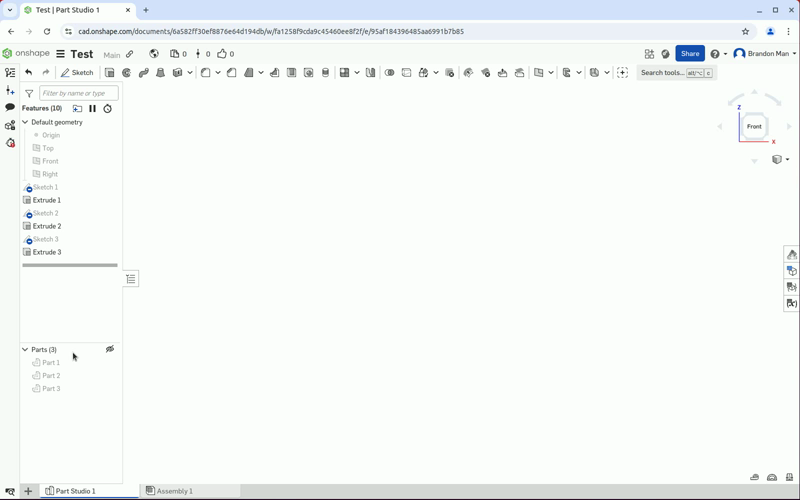
mouse_move(73, 352)
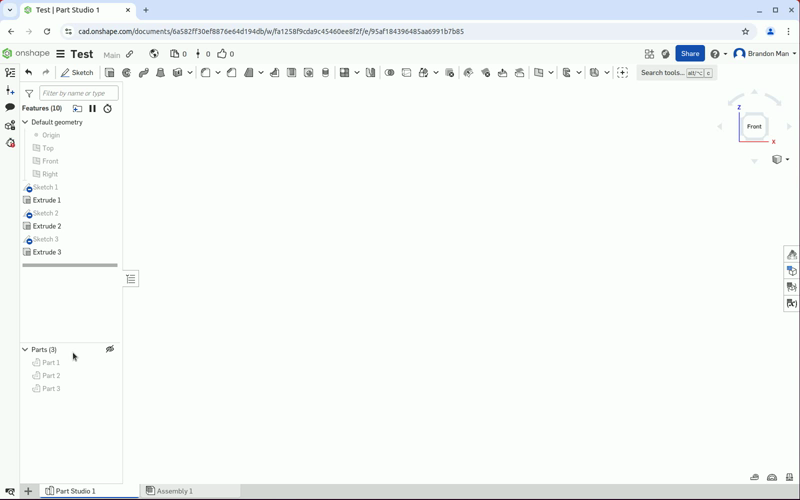
key(shift+y)
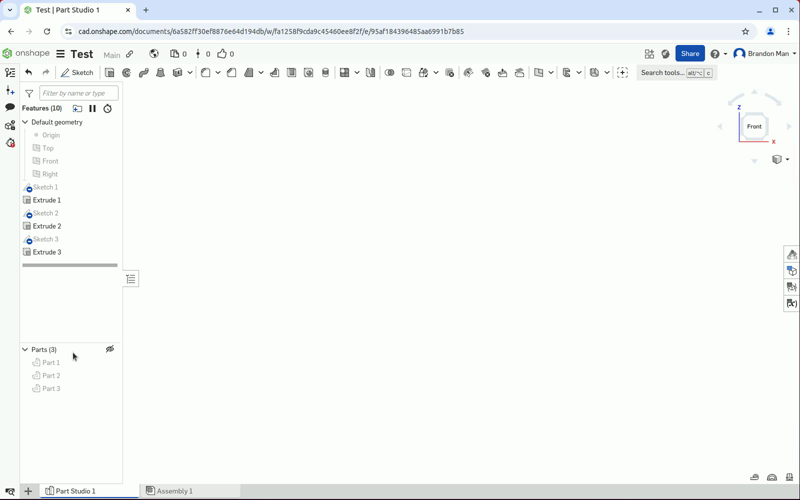
key(shift+s)
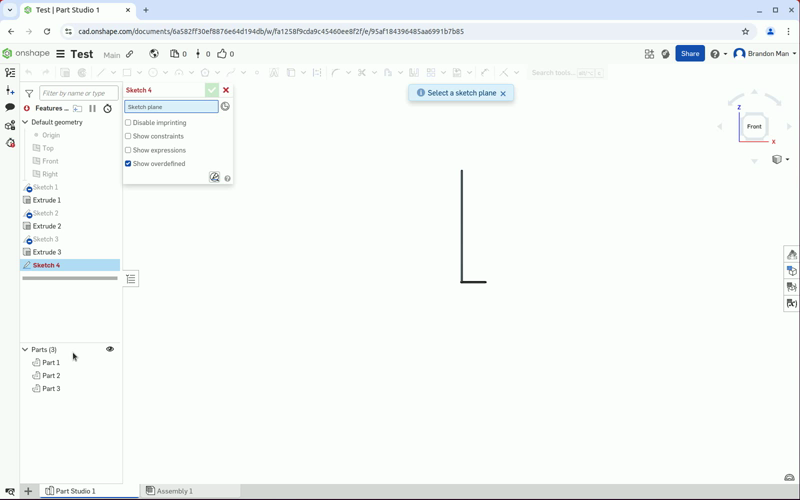
mouse_move(73, 163)
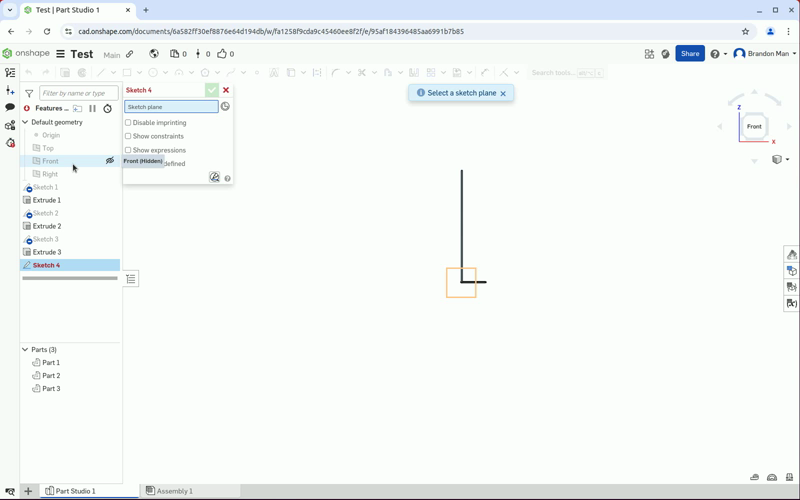
click(73, 163)
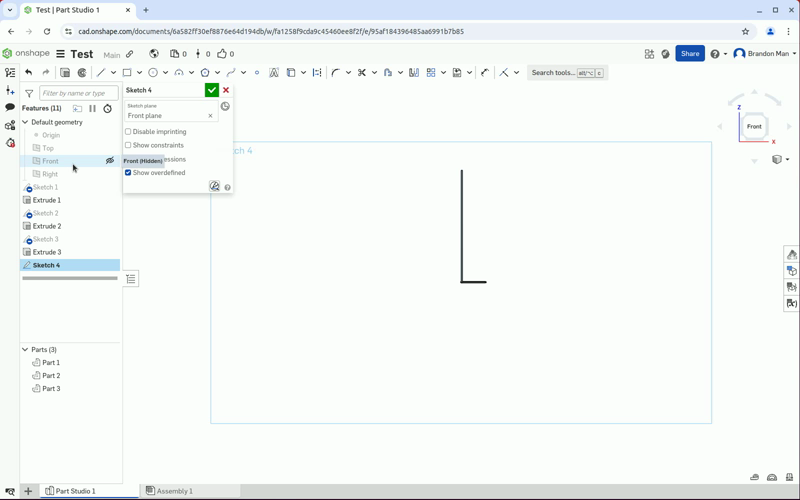
mouse_move(73, 352)
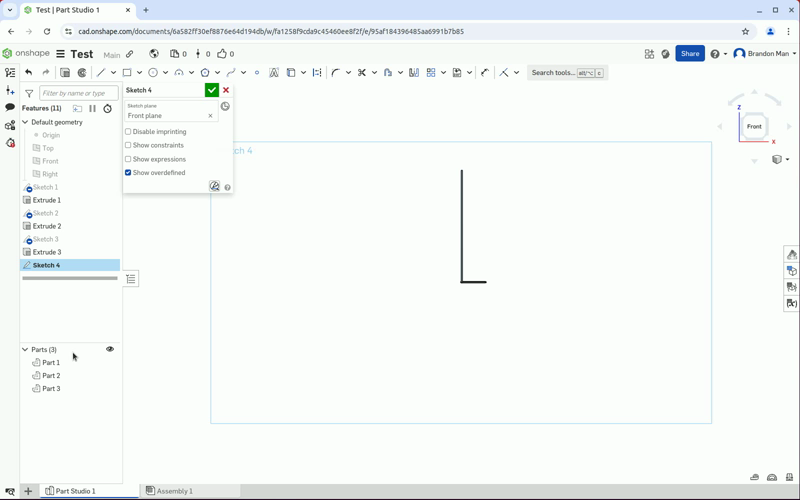
key(y)
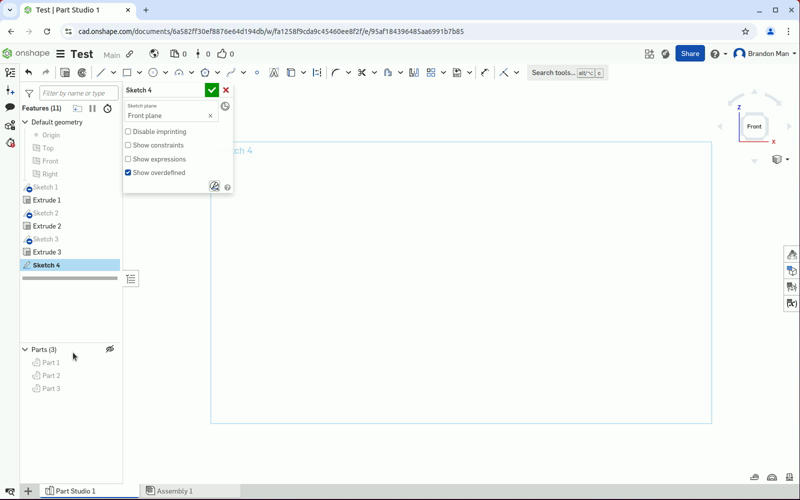
key(l)
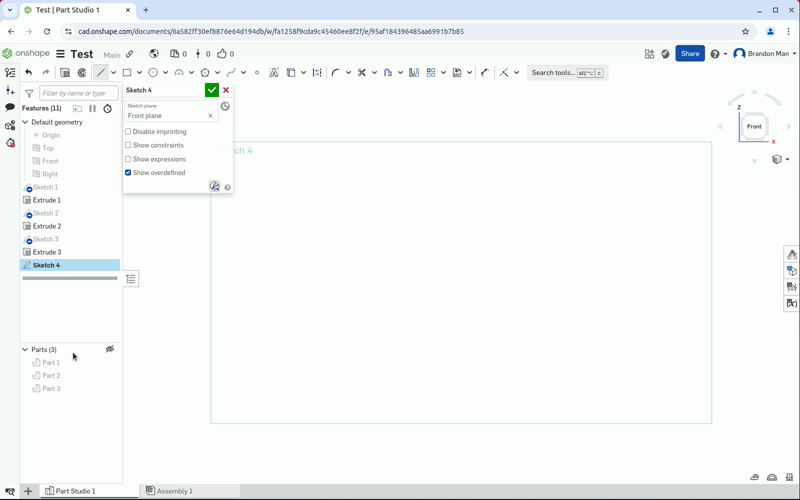
key_down(shift)
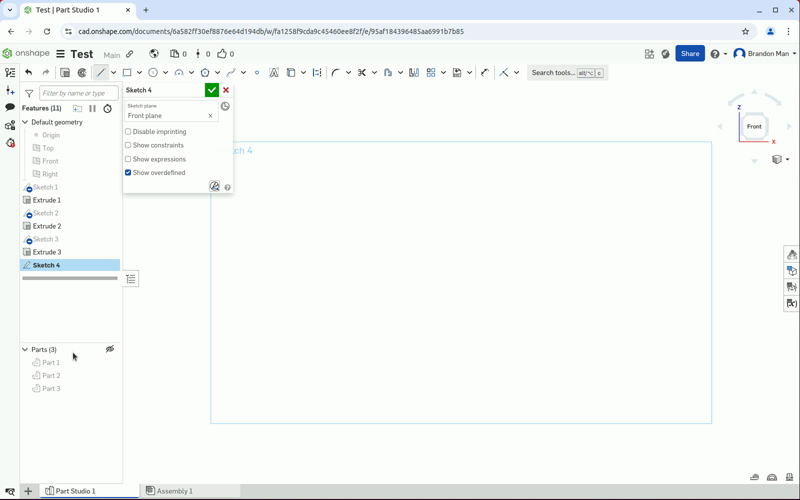
mouse_move(460, 282)
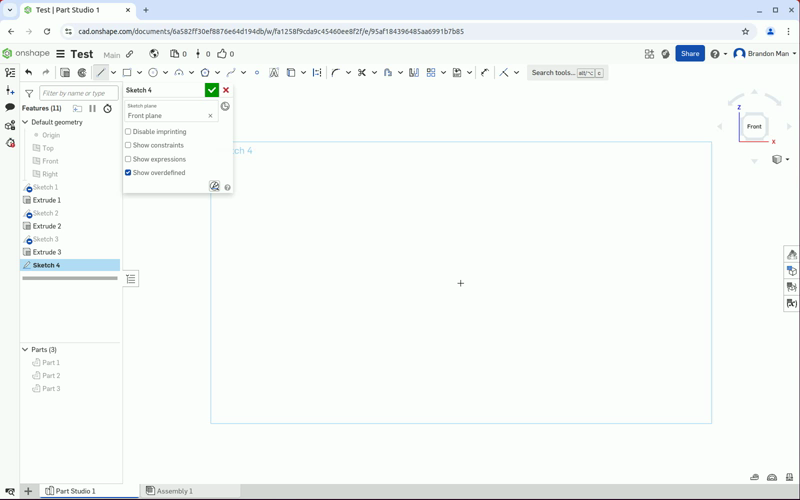
click(460, 282)
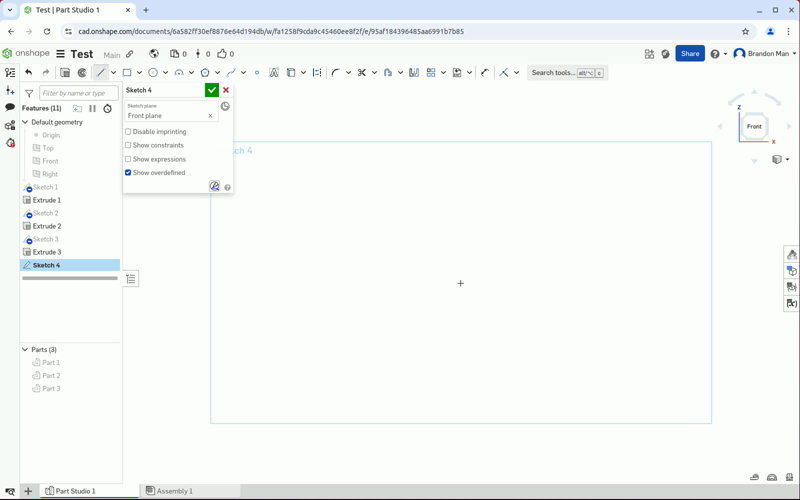
key_up(shift)
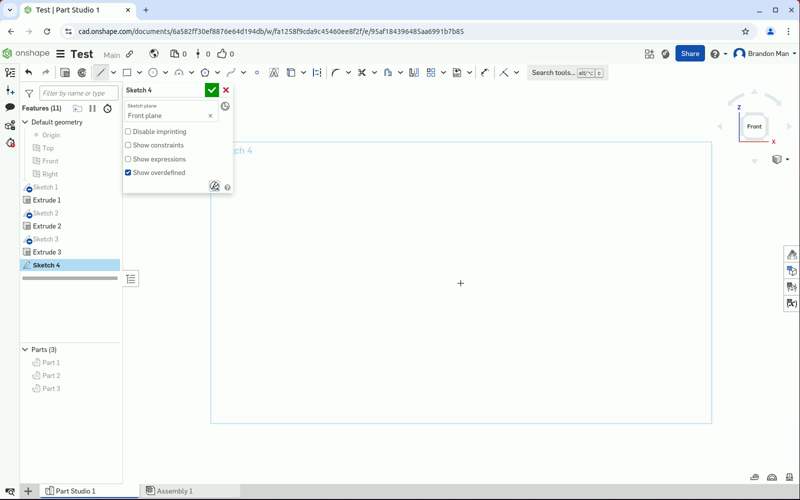
key_down(shift)
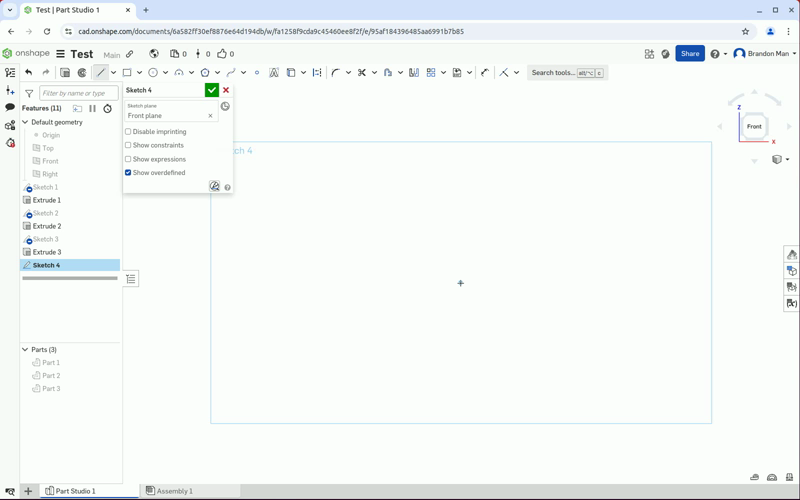
mouse_move(490, 282)
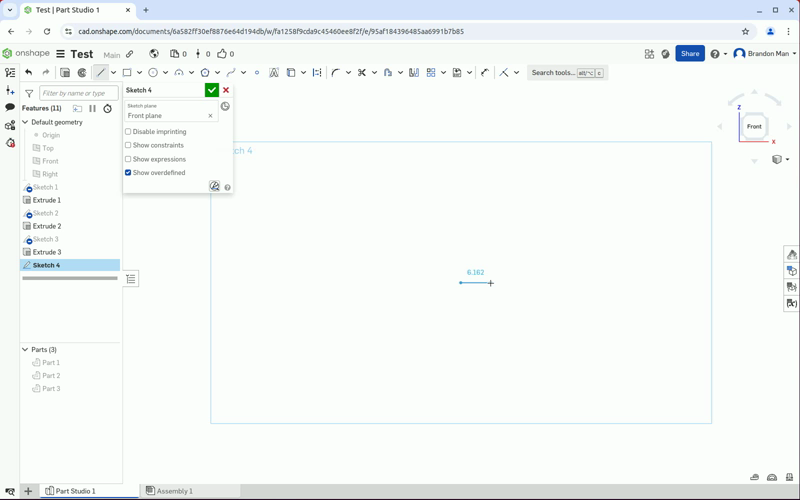
mouse_move(486, 282)
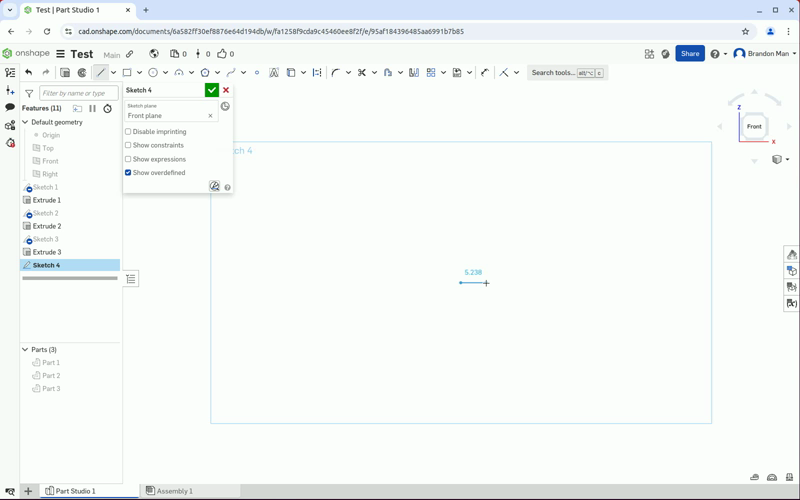
click(486, 282)
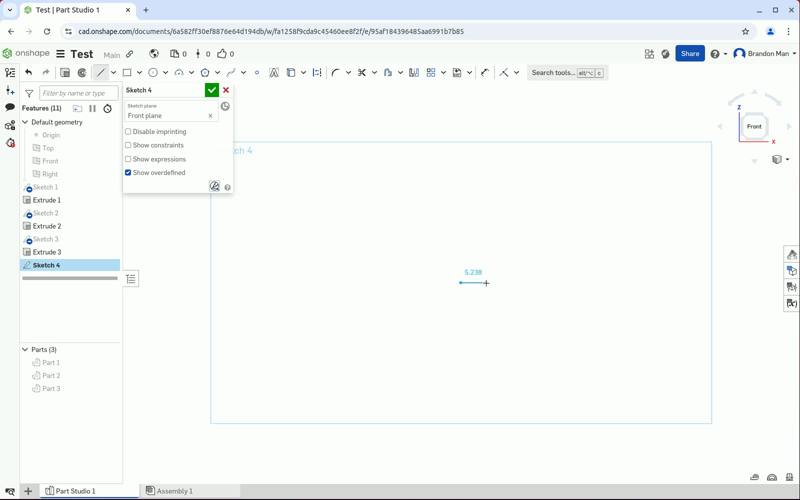
key_up(shift)
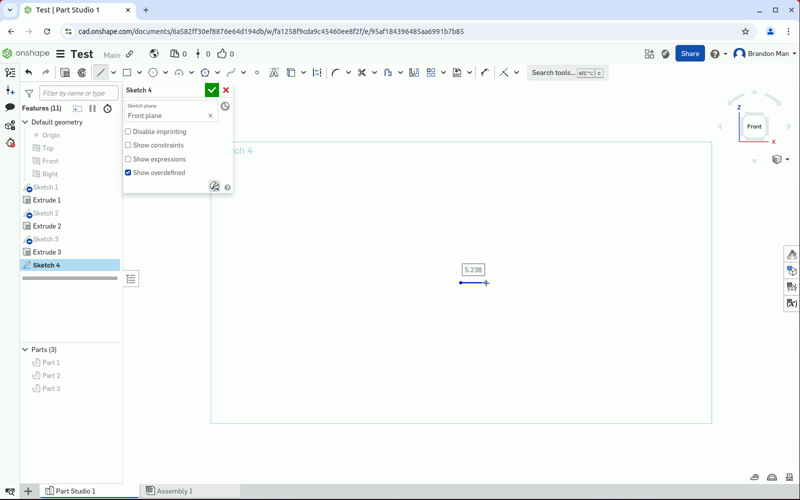
key_down(shift)
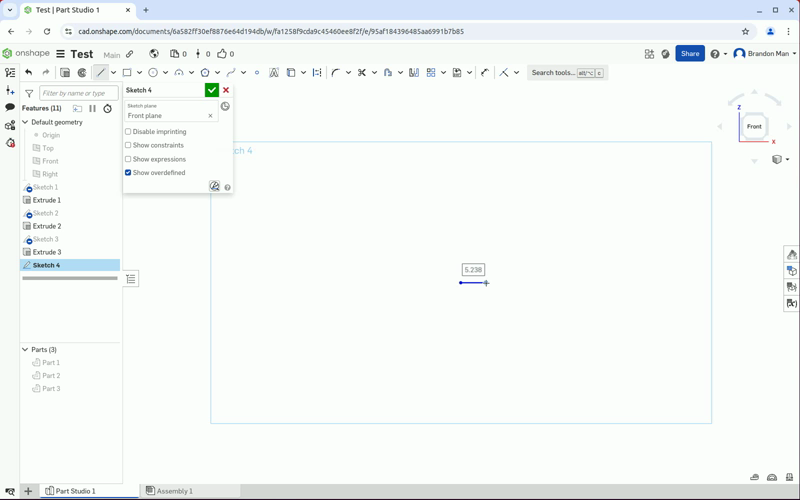
mouse_move(516, 282)
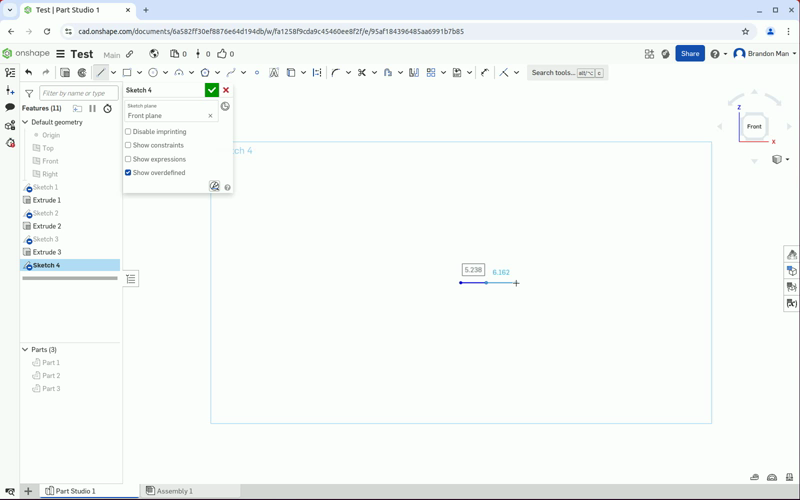
mouse_move(486, 260)
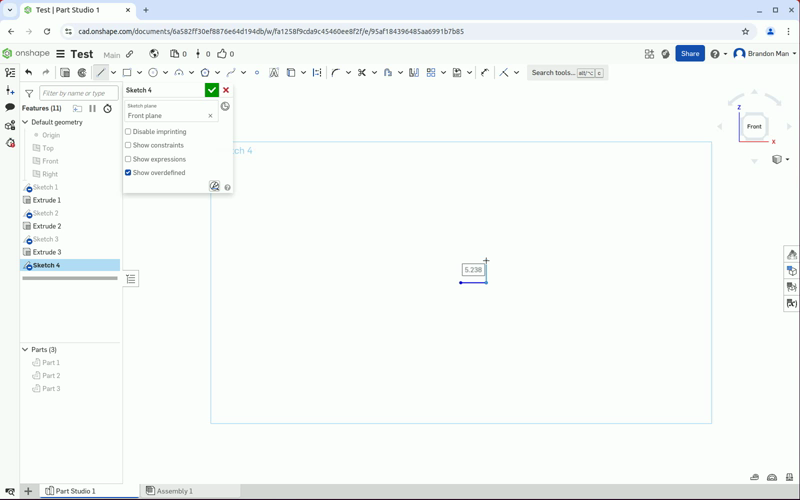
click(486, 260)
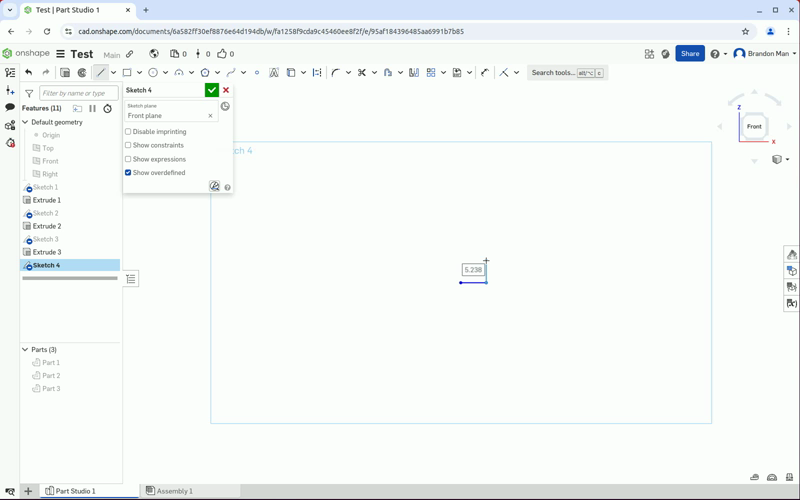
key_up(shift)
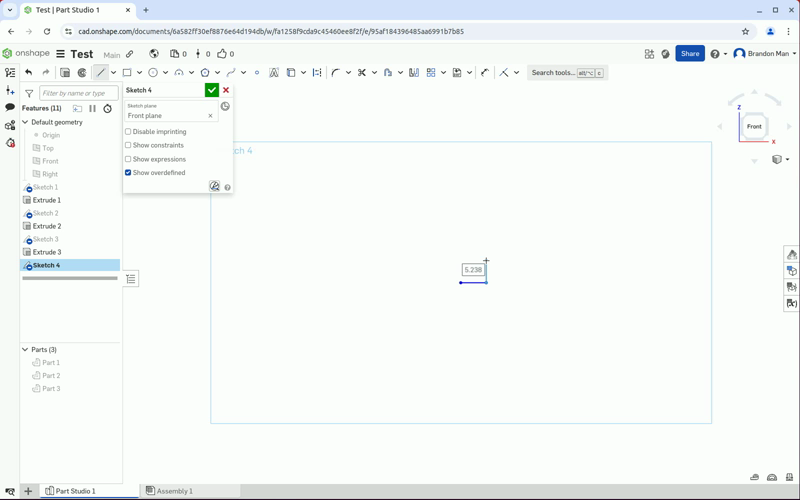
key_down(shift)
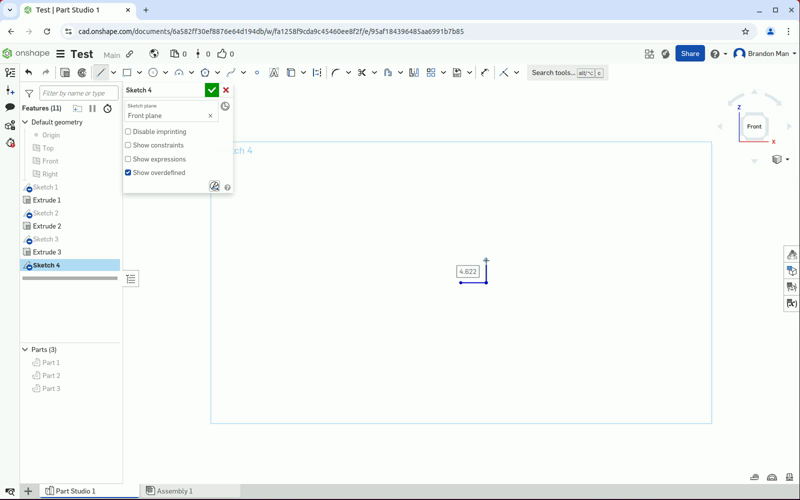
mouse_move(516, 260)
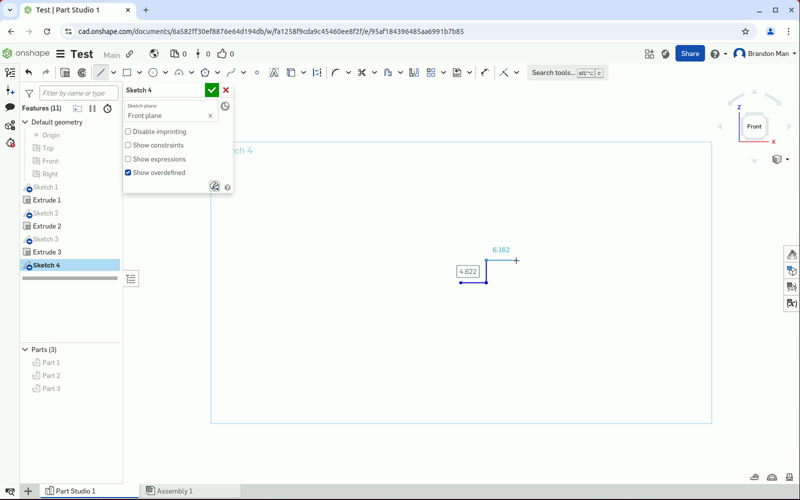
mouse_move(460, 260)
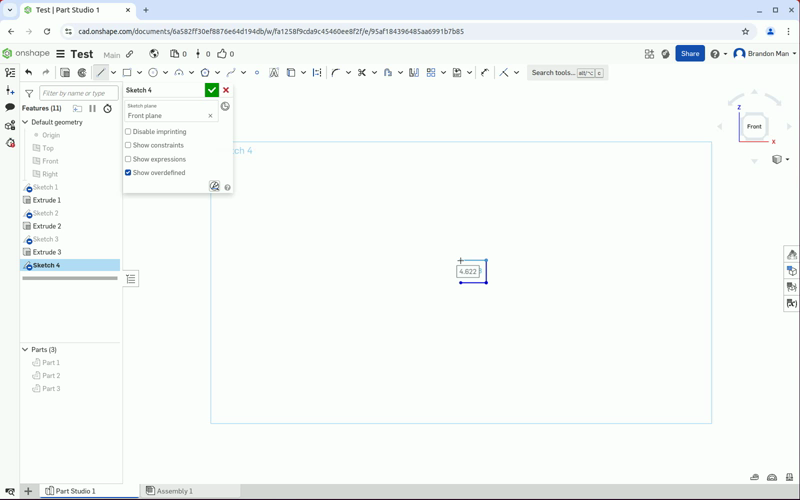
click(460, 260)
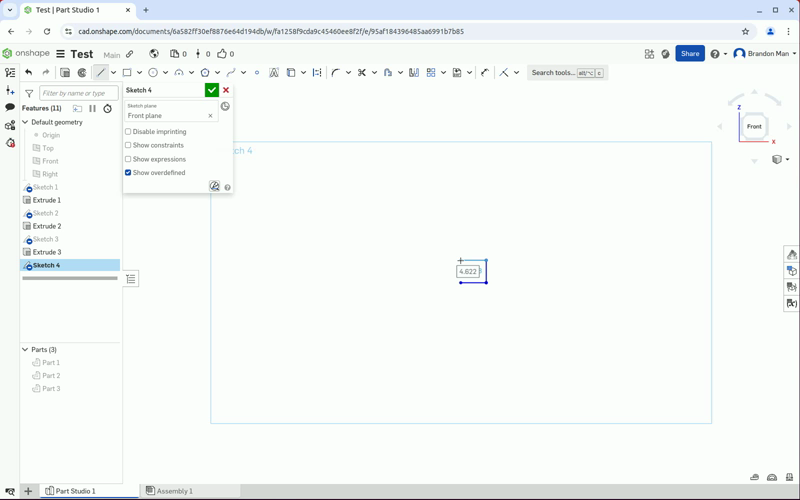
key_up(shift)
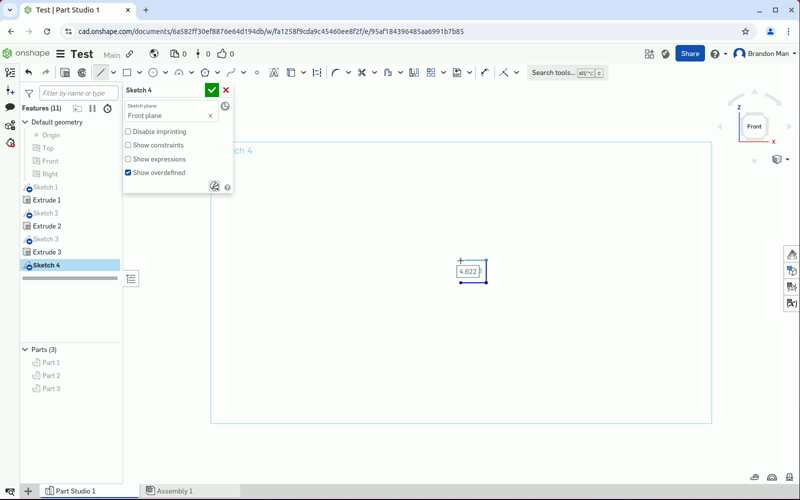
mouse_move(490, 260)
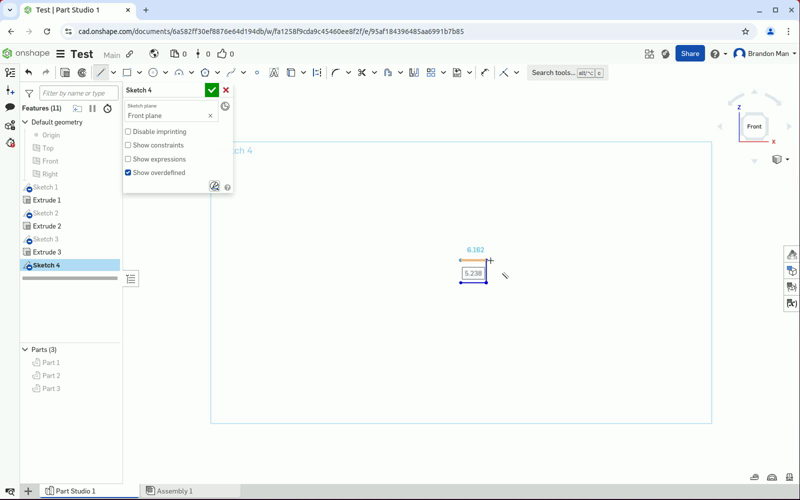
key_down(shift)
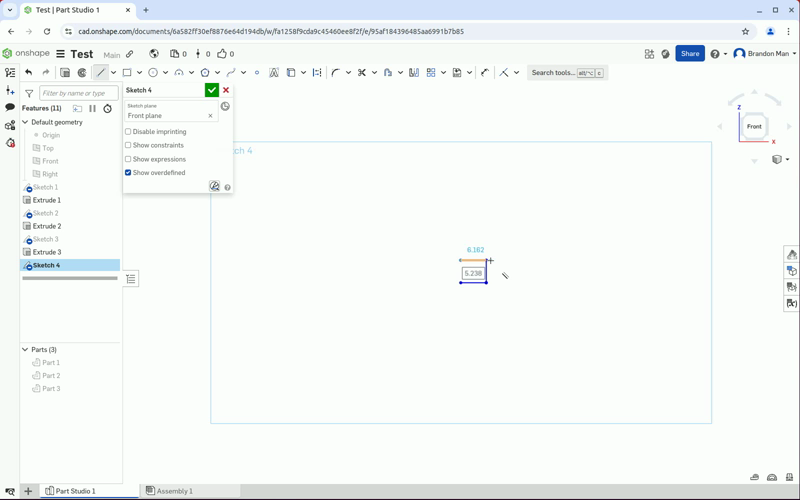
mouse_move(460, 282)
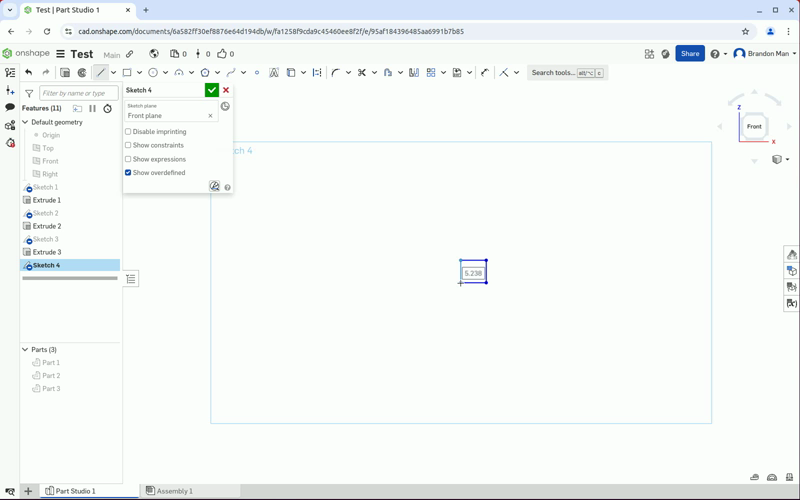
key_up(shift)
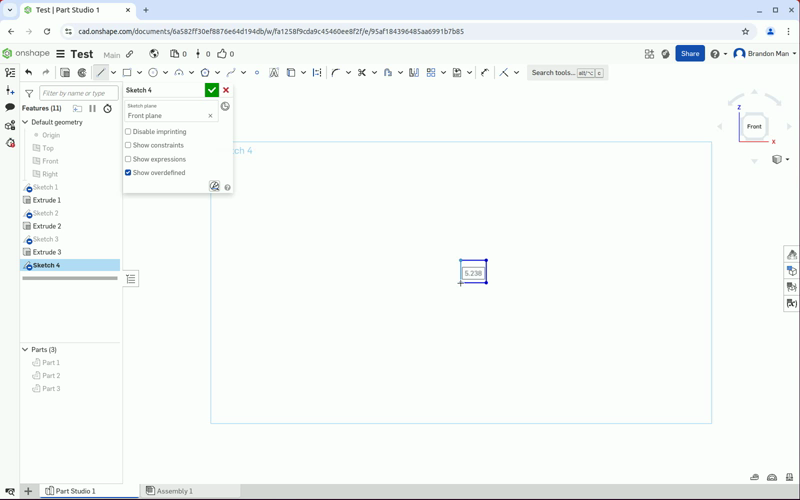
click(460, 282)
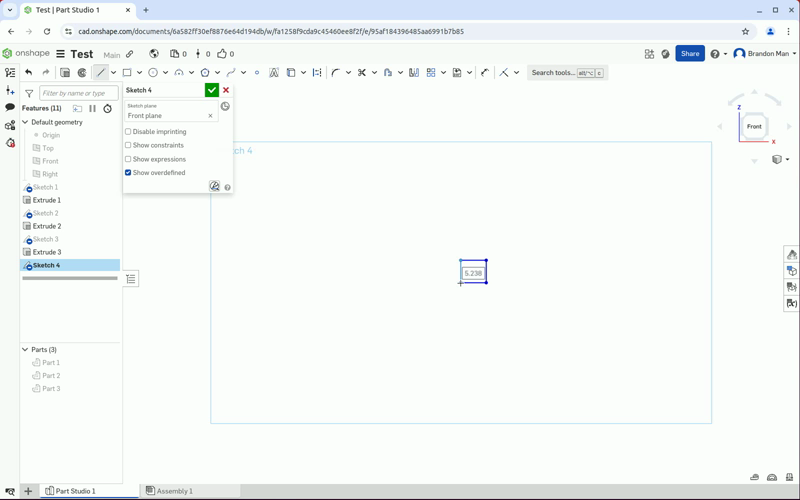
key(esc)
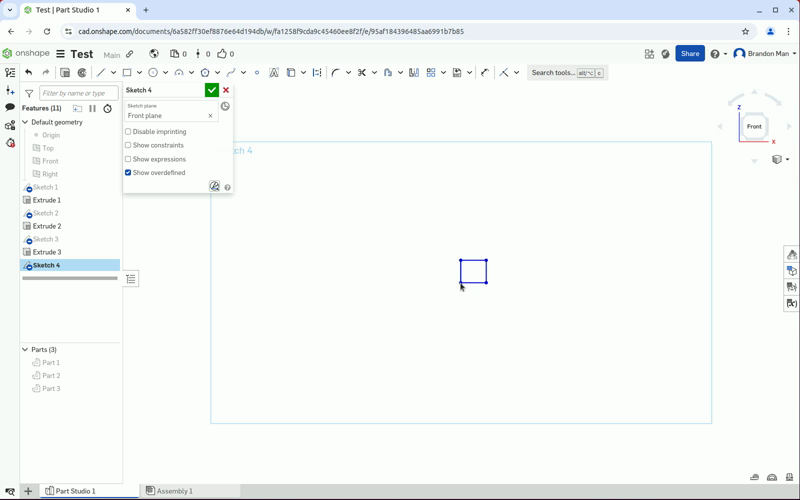
mouse_move(483, 272)
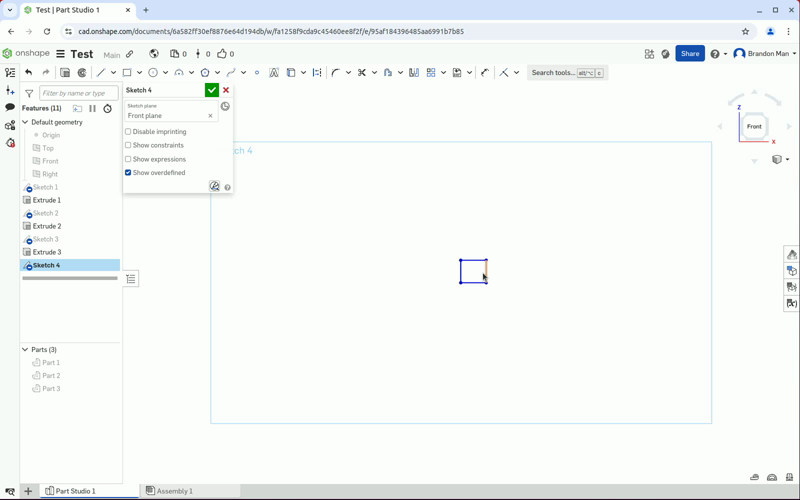
scroll(6)
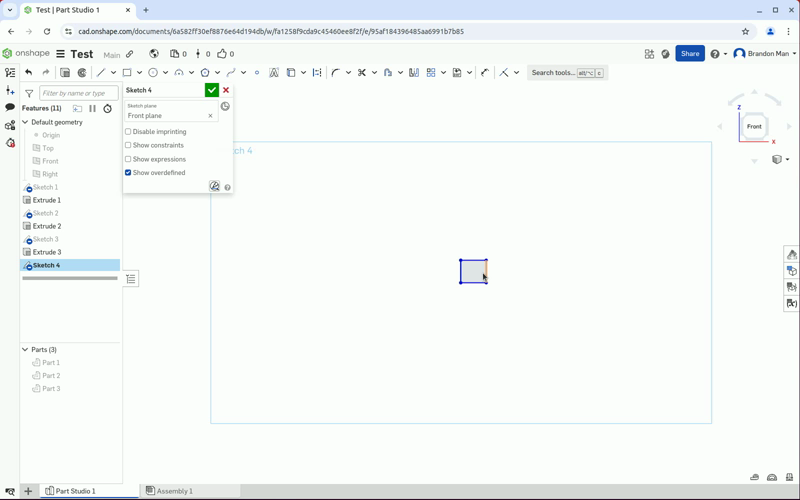
scroll(6)
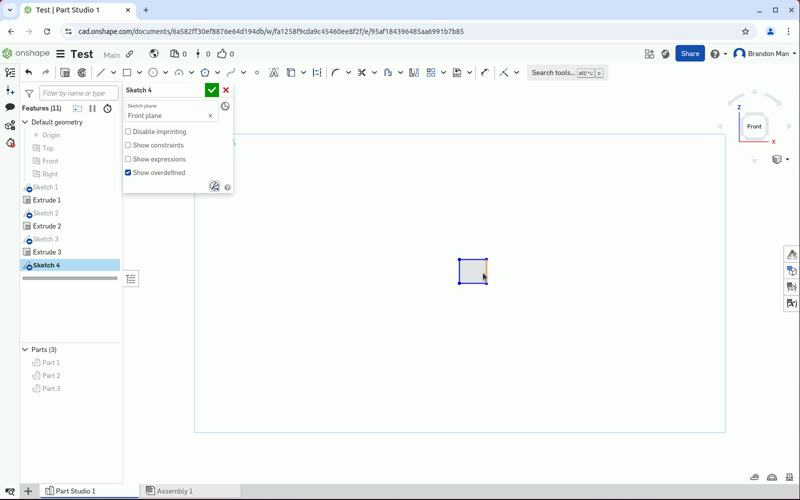
scroll(6)
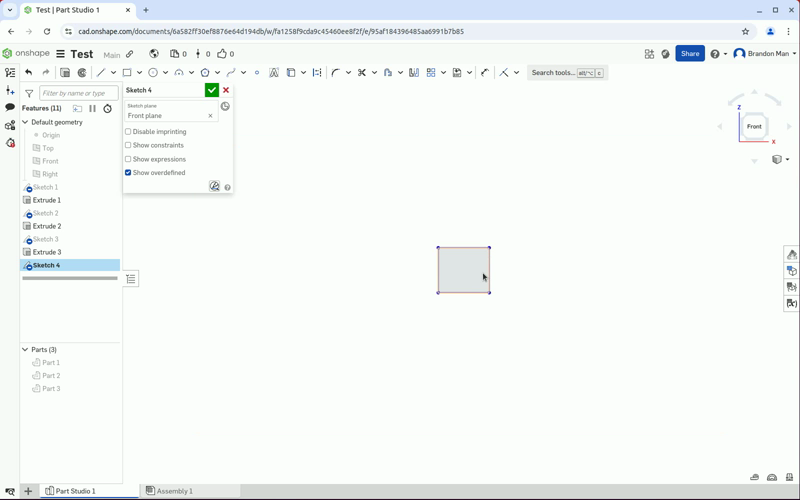
scroll(6)
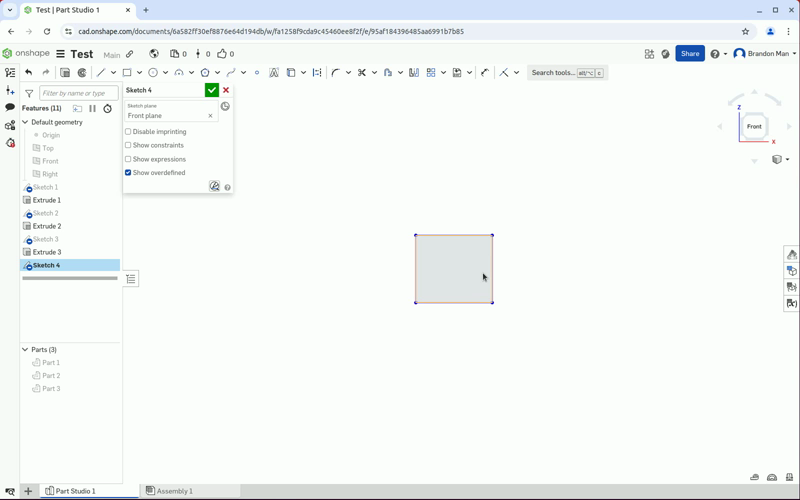
scroll(6)
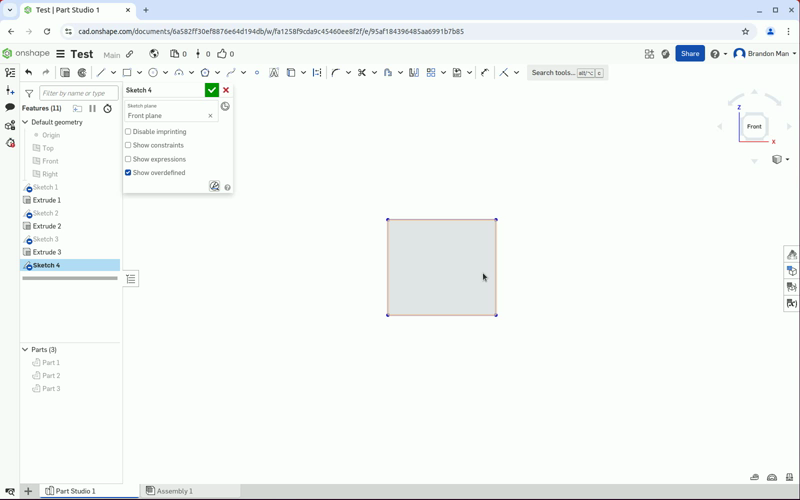
scroll(6)
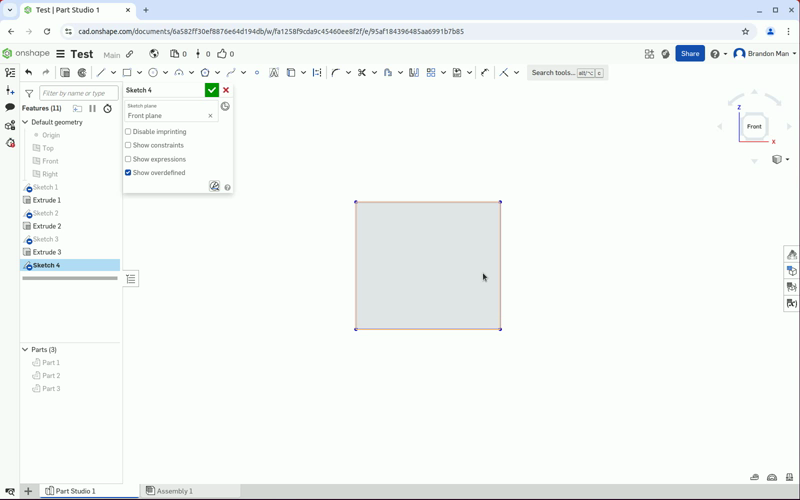
scroll(6)
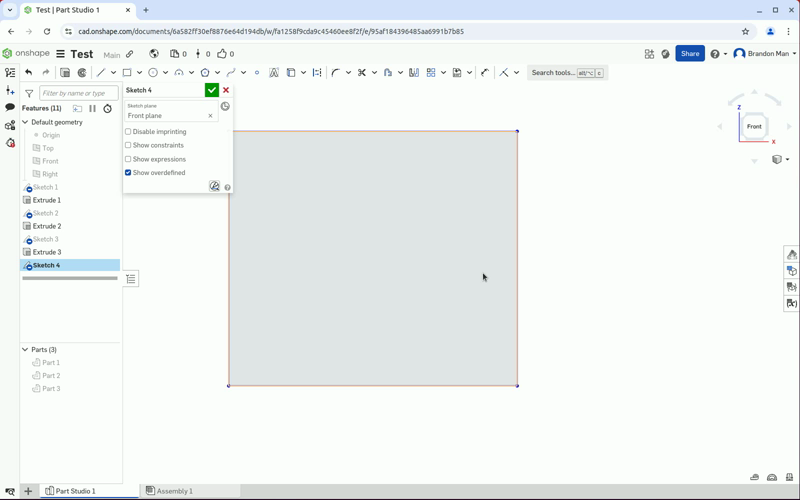
click(483, 272)
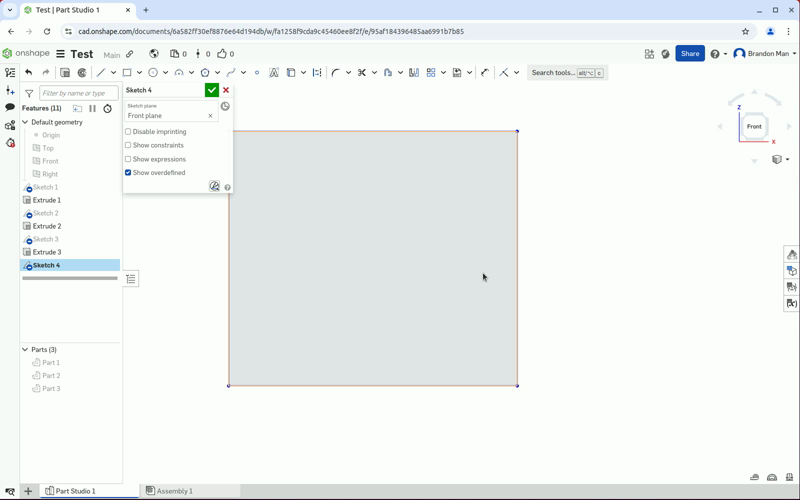
scroll(-6)
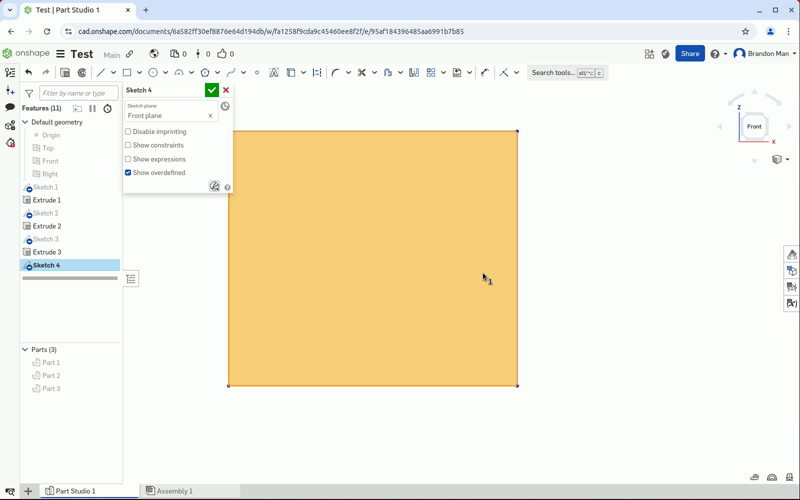
scroll(-6)
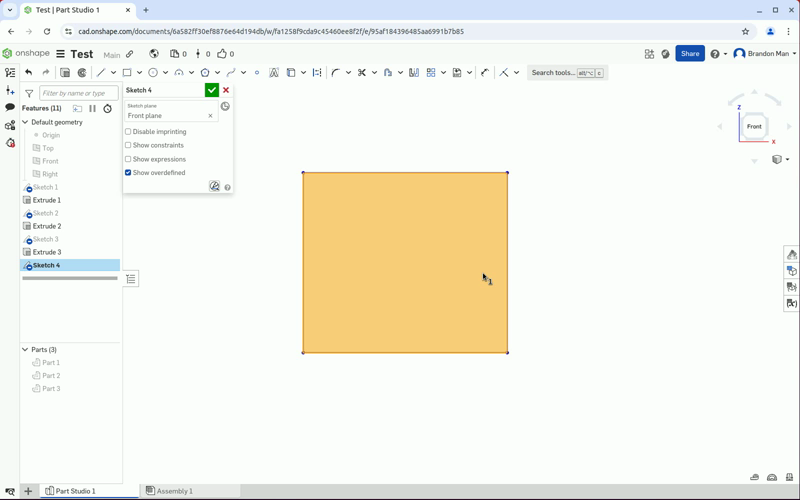
scroll(-6)
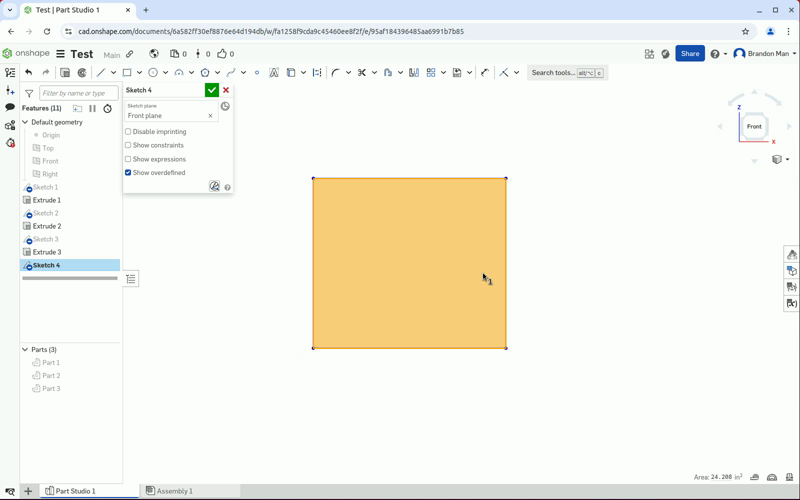
scroll(-6)
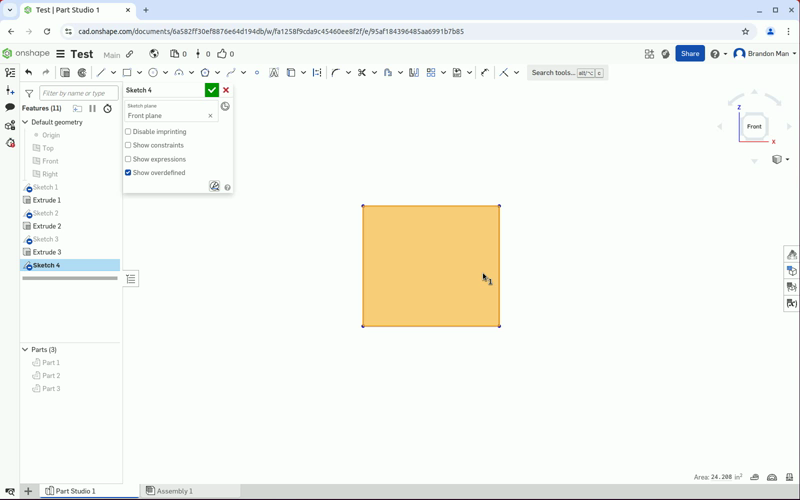
scroll(-6)
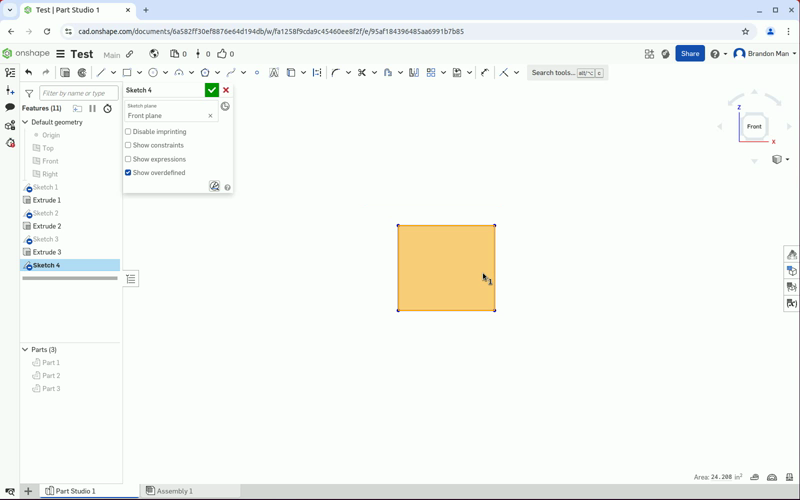
scroll(-6)
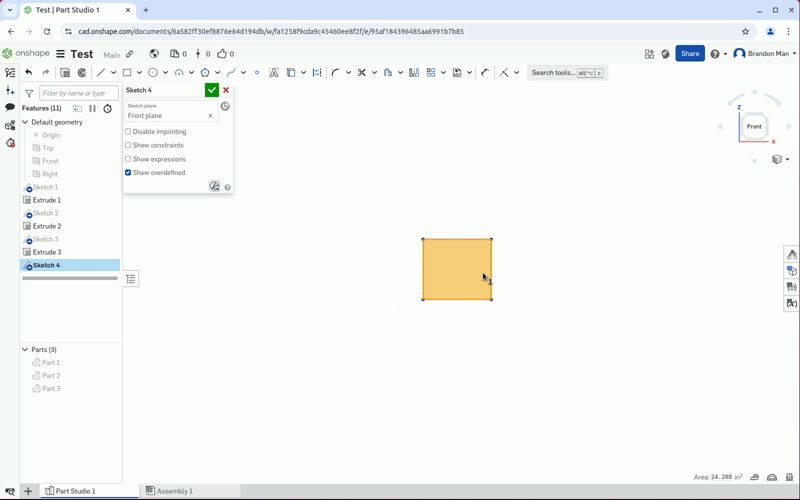
scroll(-6)
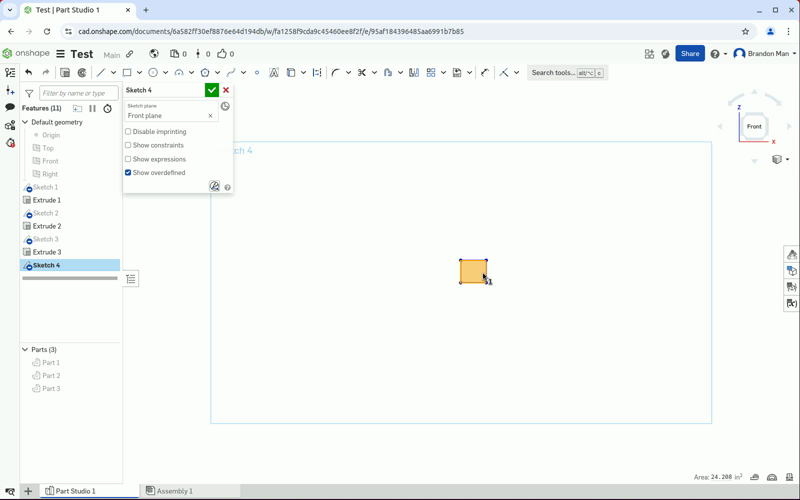
mouse_move(73, 352)
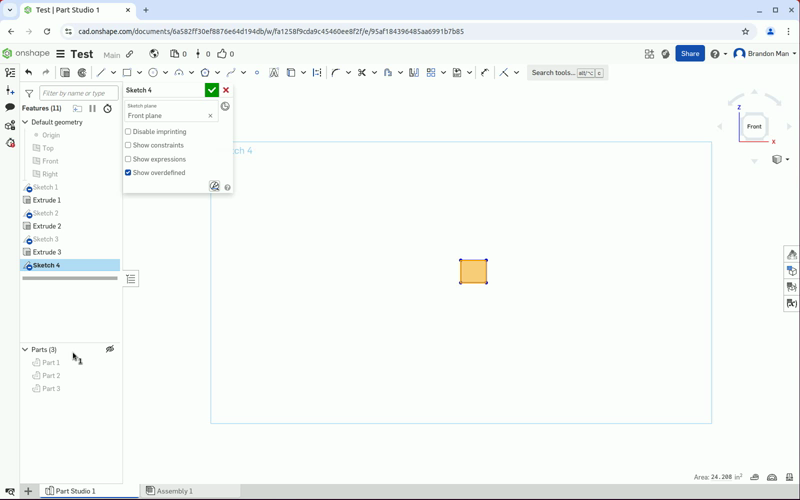
key(shift+y)
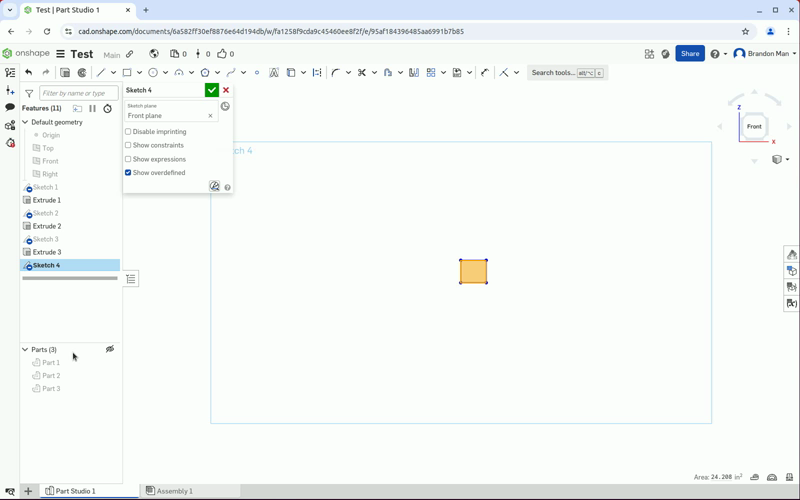
key(shift+e)
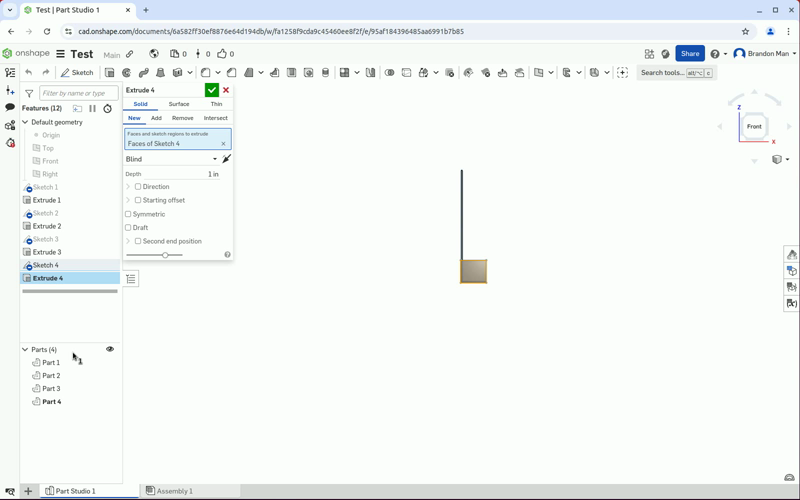
mouse_move(143, 106)
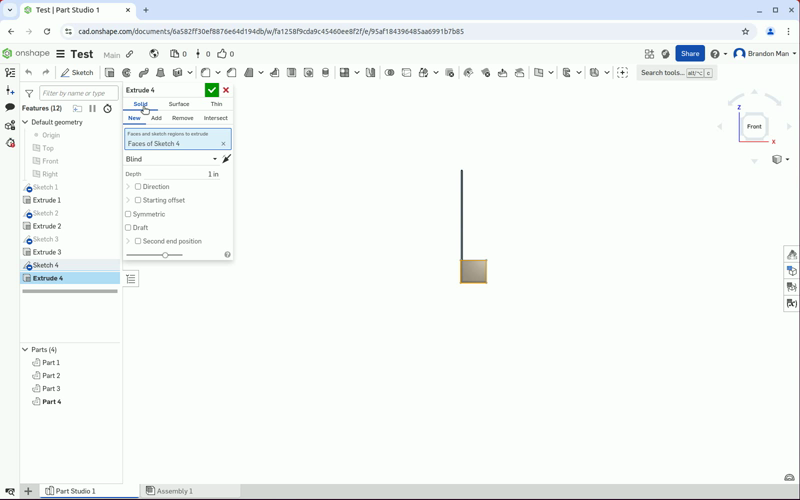
click(143, 106)
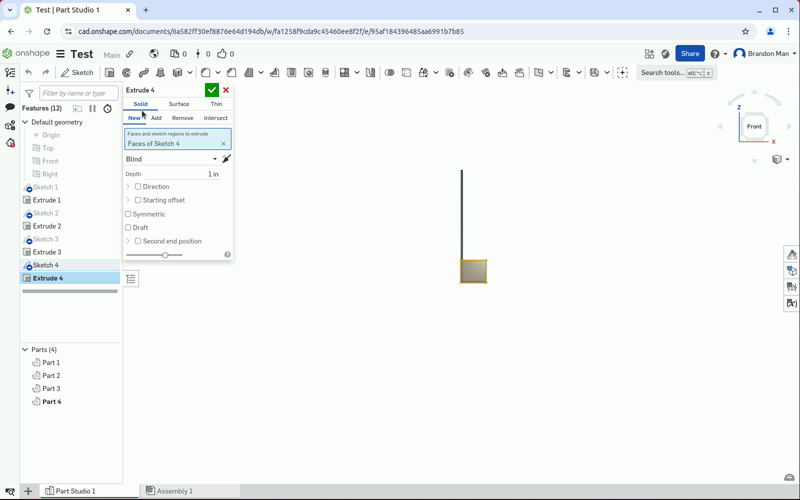
mouse_move(137, 120)
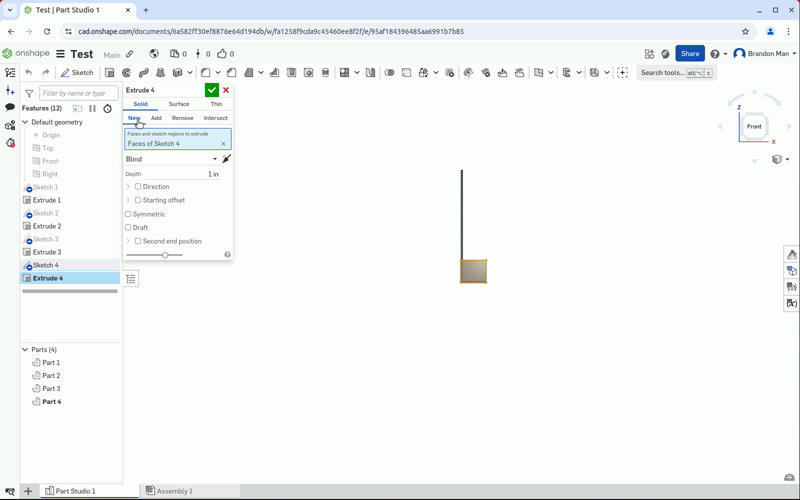
click(137, 120)
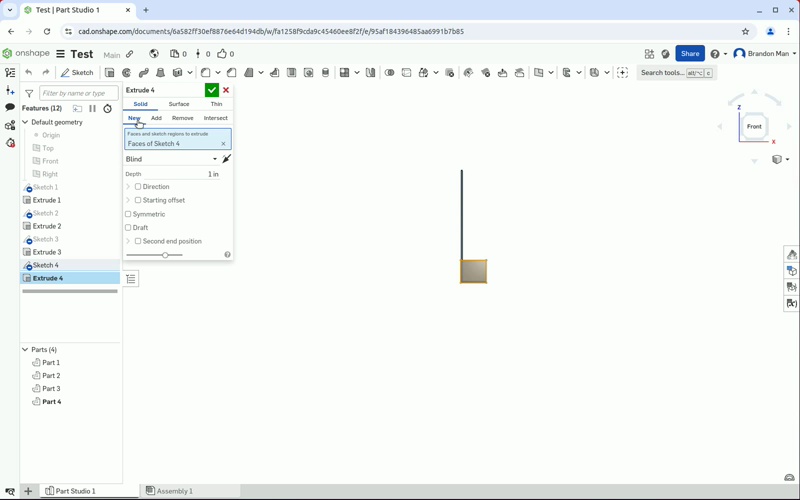
key(tab, 4)
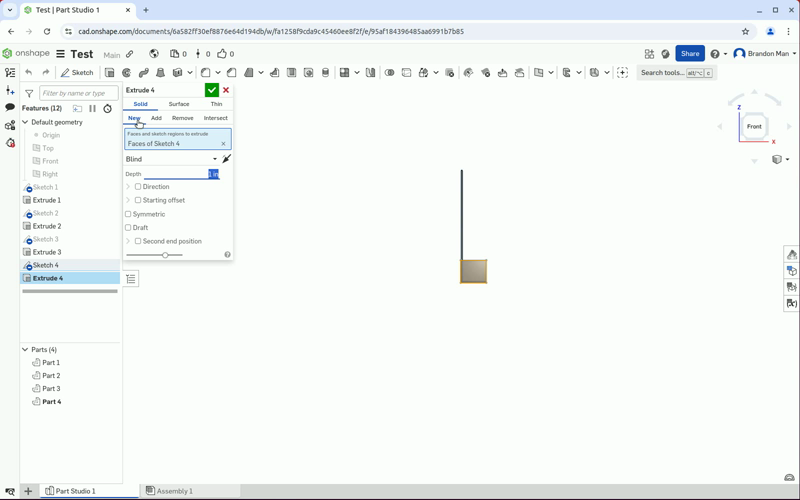
text(0.241)
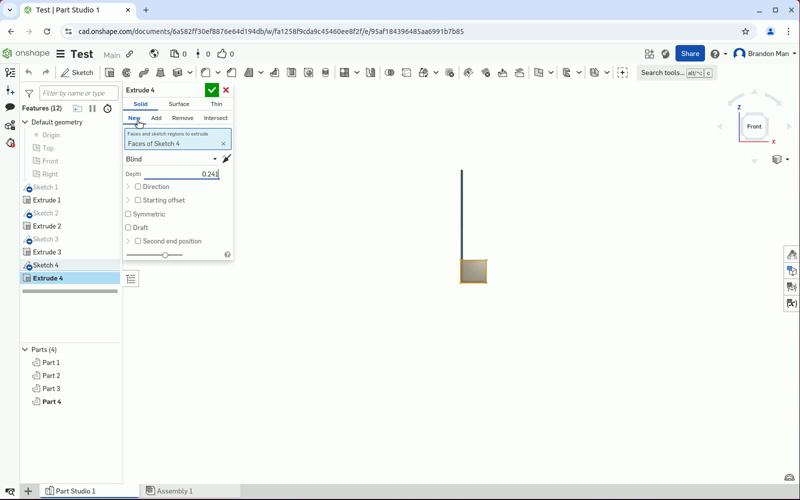
key(enter)
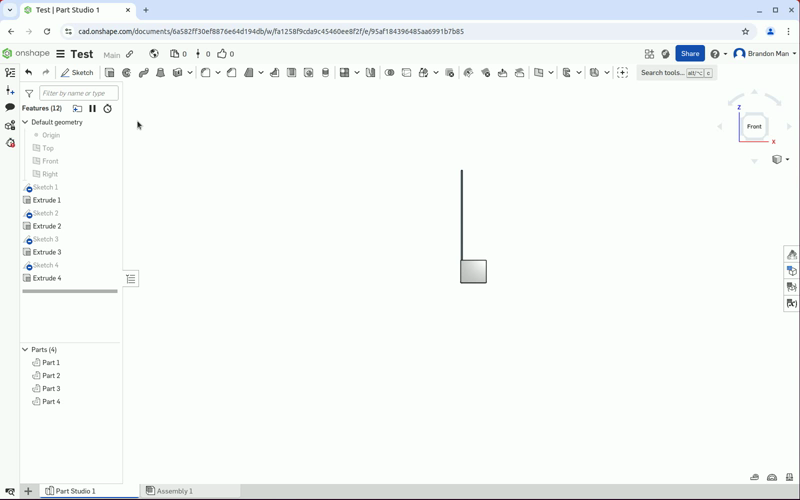
key(shift+h)
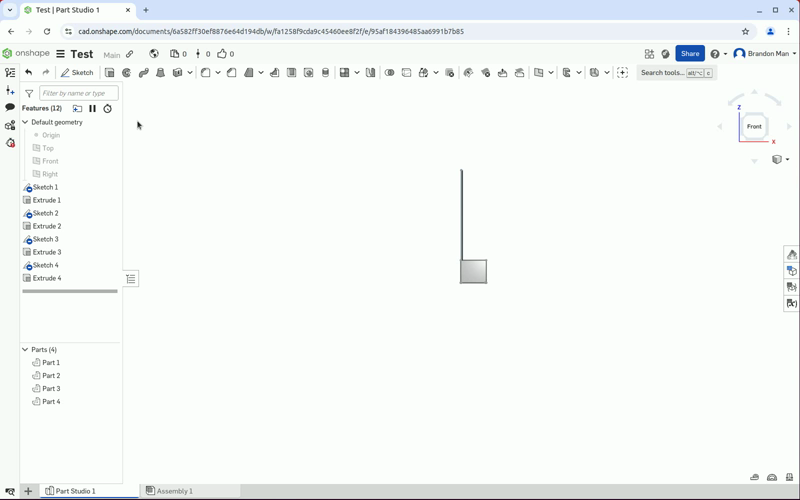
key(shift+h)
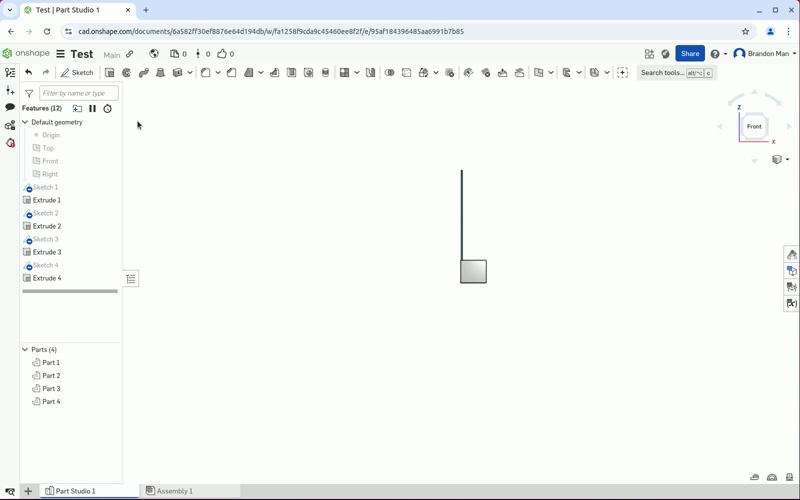
mouse_move(73, 189)
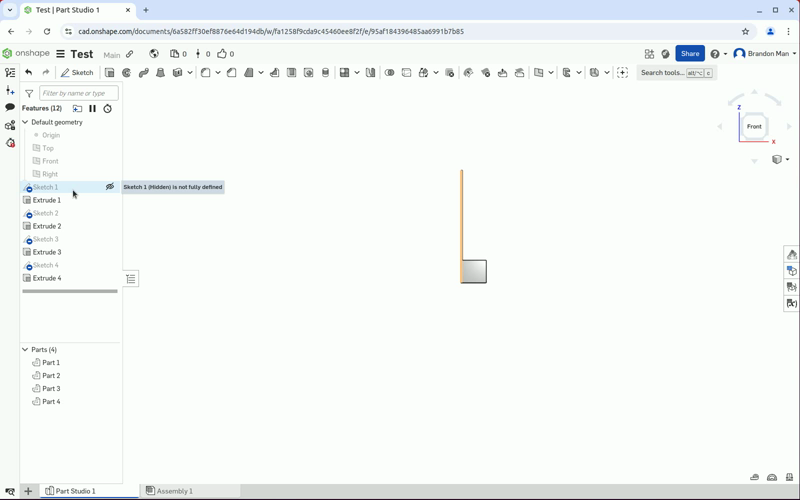
click(73, 189)
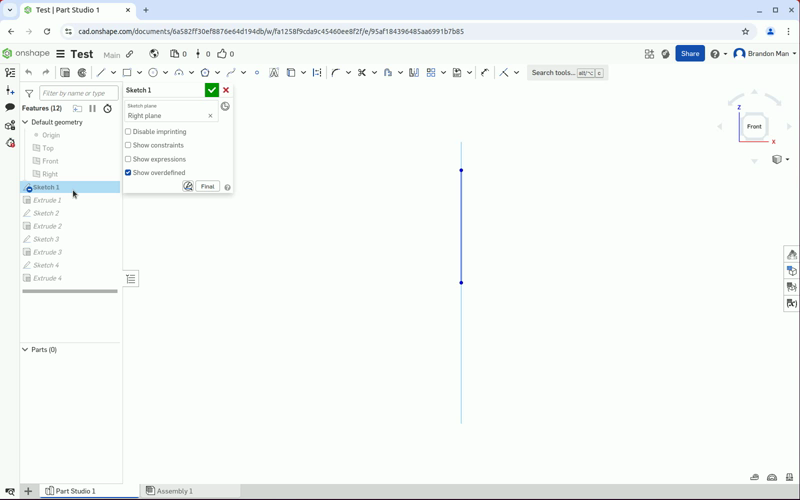
mouse_move(229, 92)
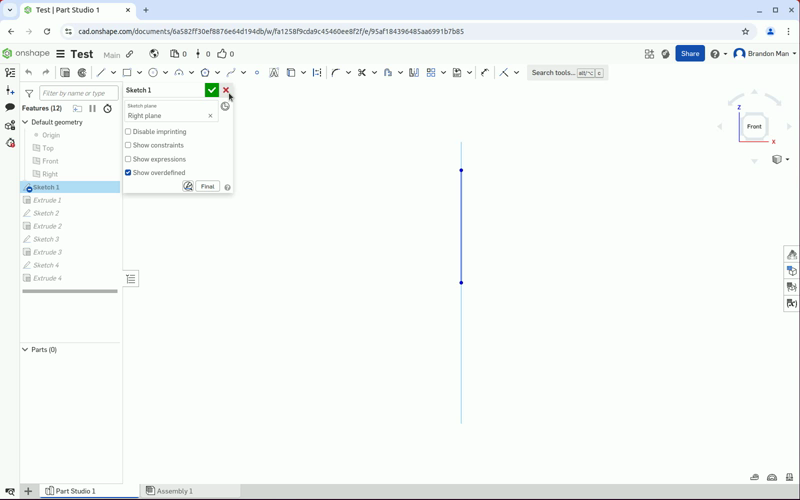
click(229, 92)
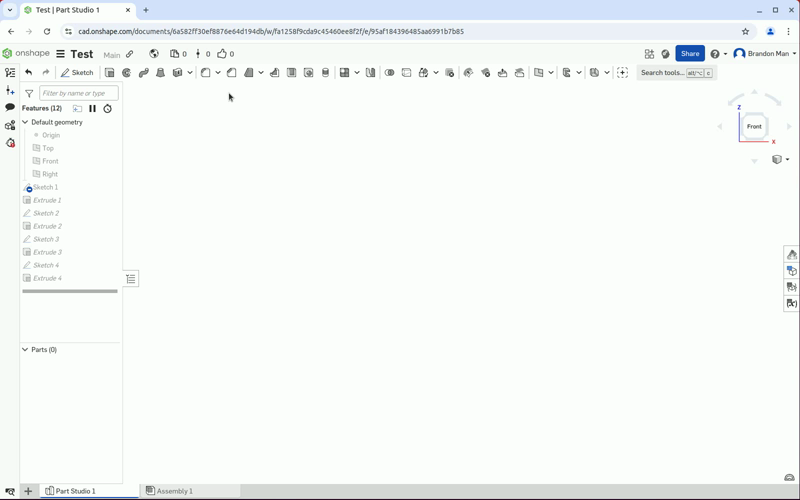
mouse_move(73, 352)
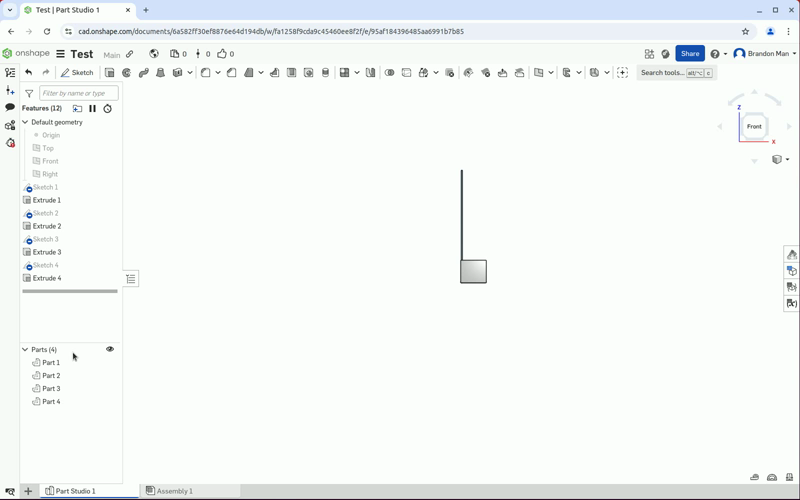
key(y)
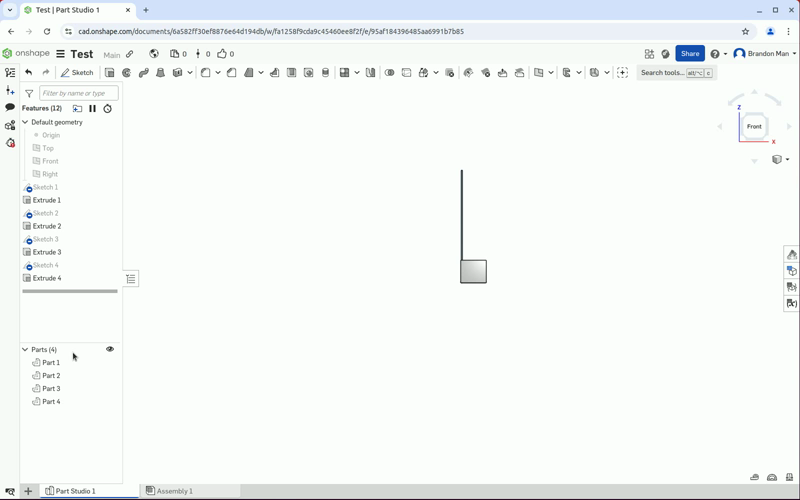
key(shift+p)
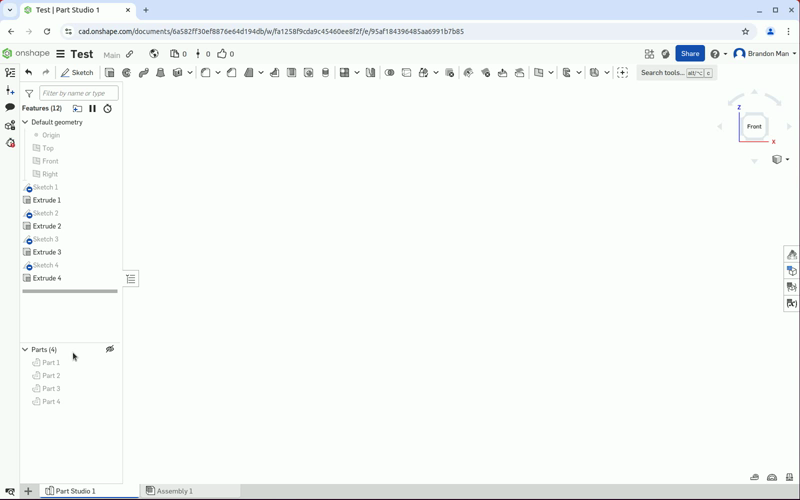
key(space)
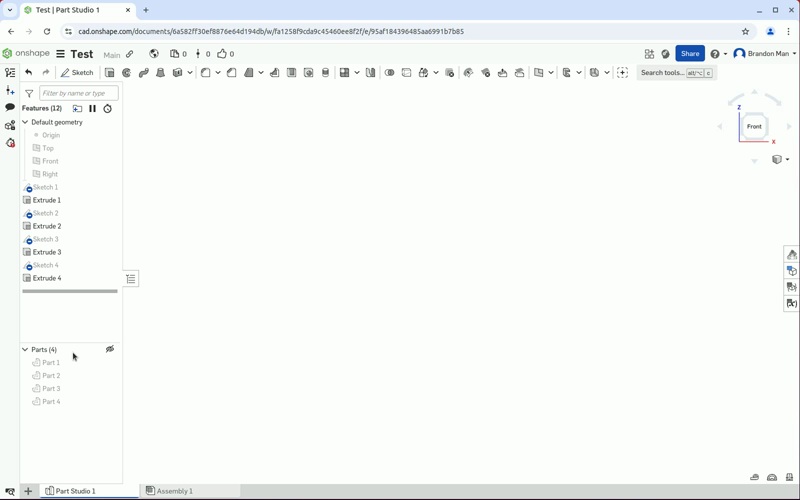
key_down(shift)
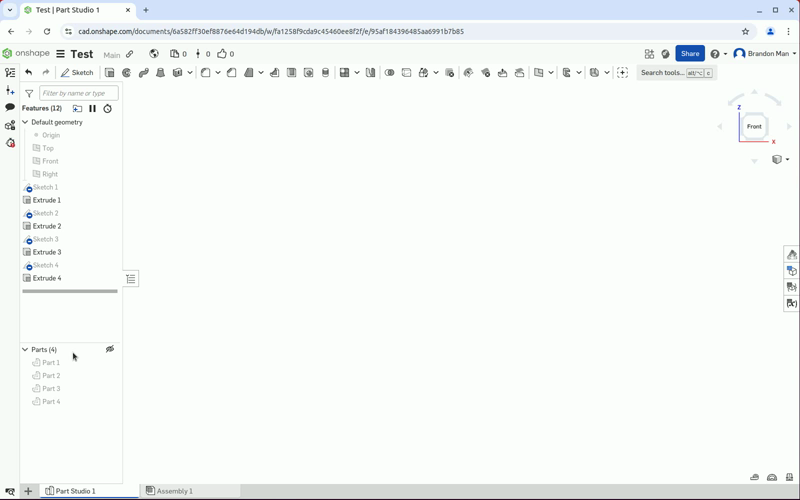
key(left)
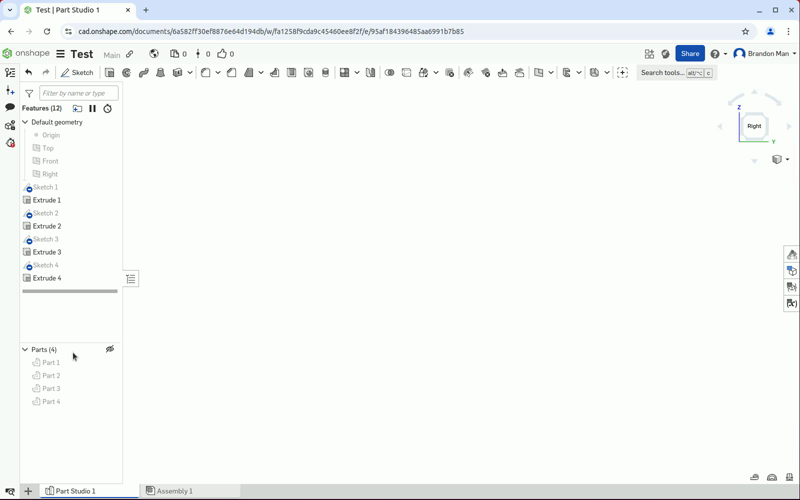
key_up(shift)
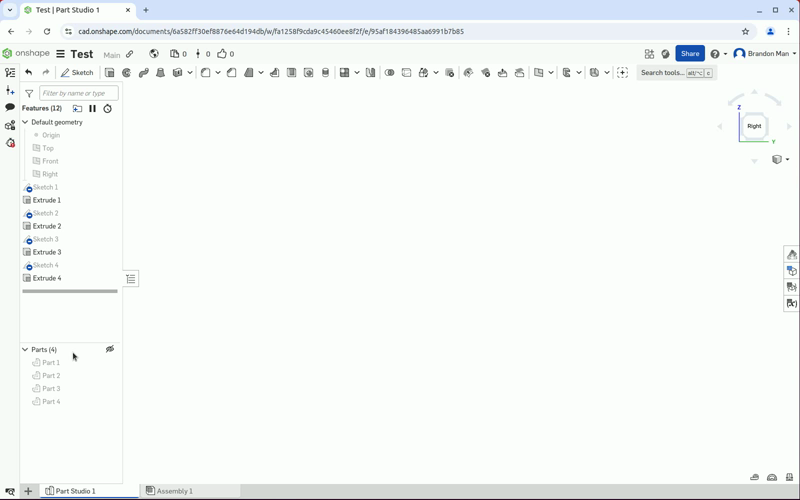
mouse_move(73, 352)
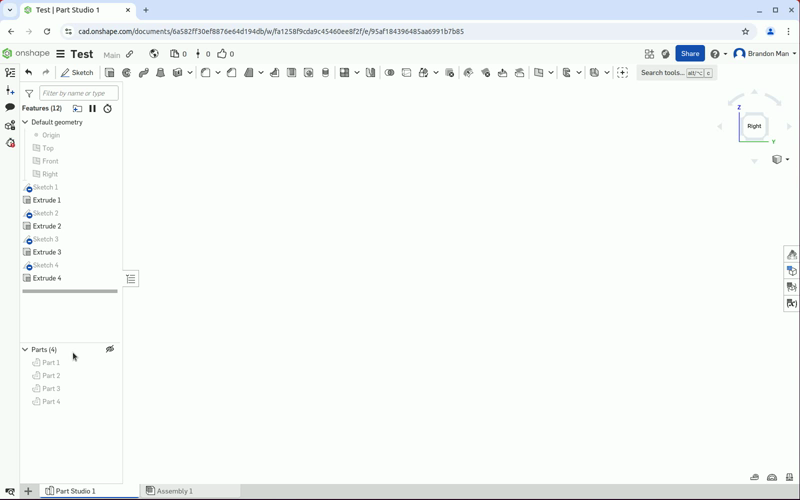
key(shift+y)
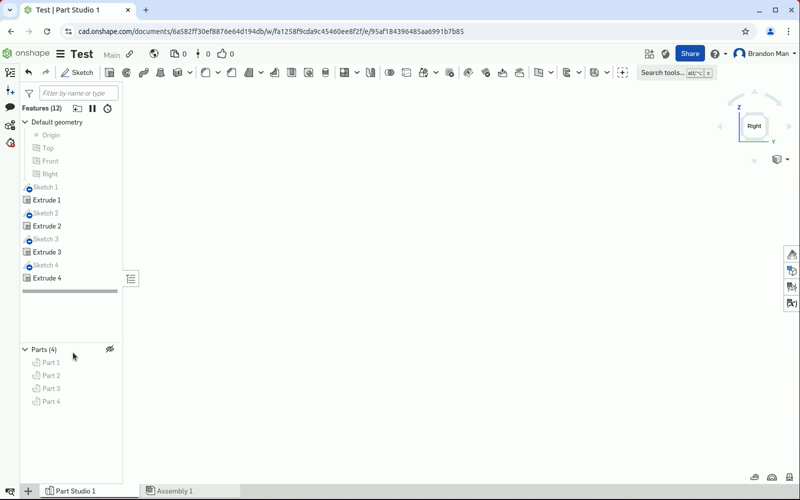
key(shift+s)
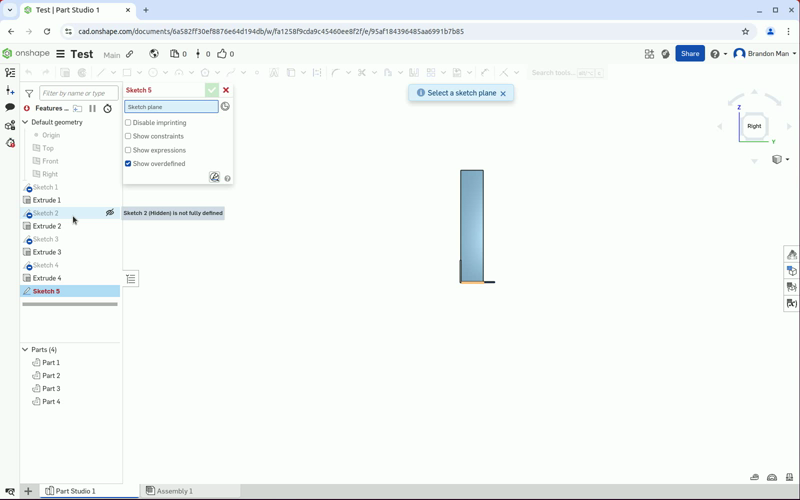
scroll(3)
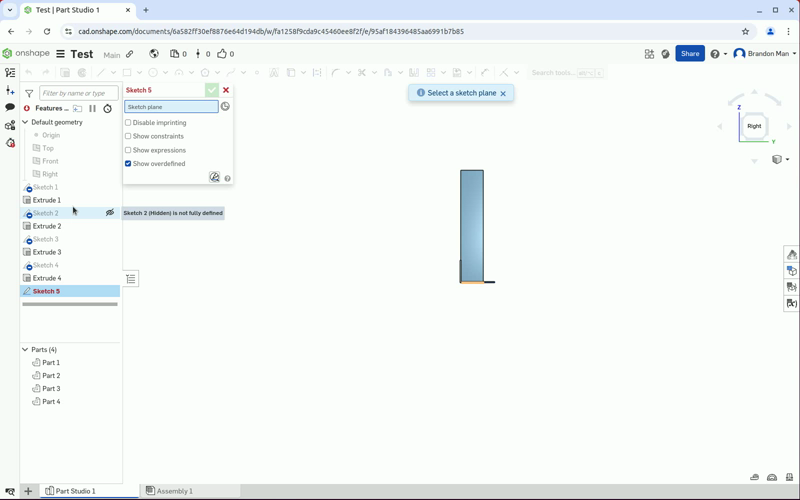
mouse_move(73, 176)
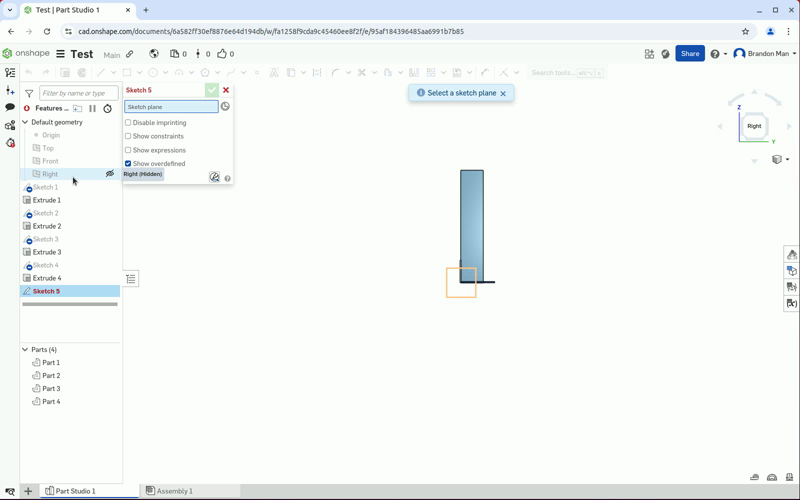
click(73, 176)
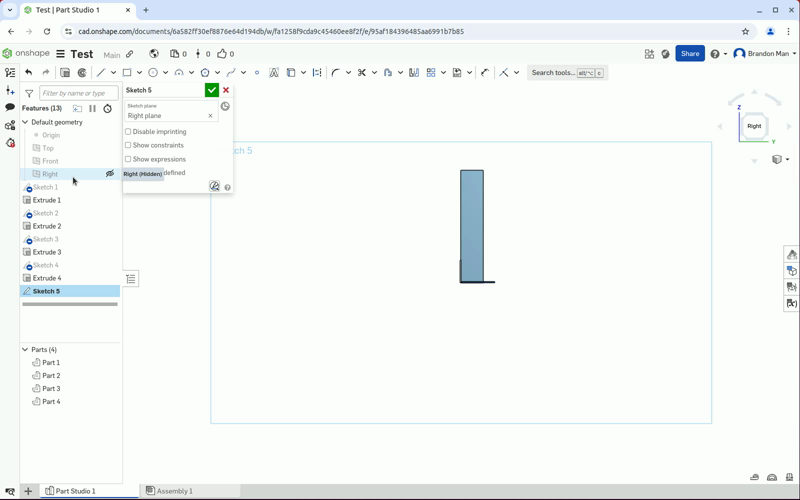
mouse_move(73, 352)
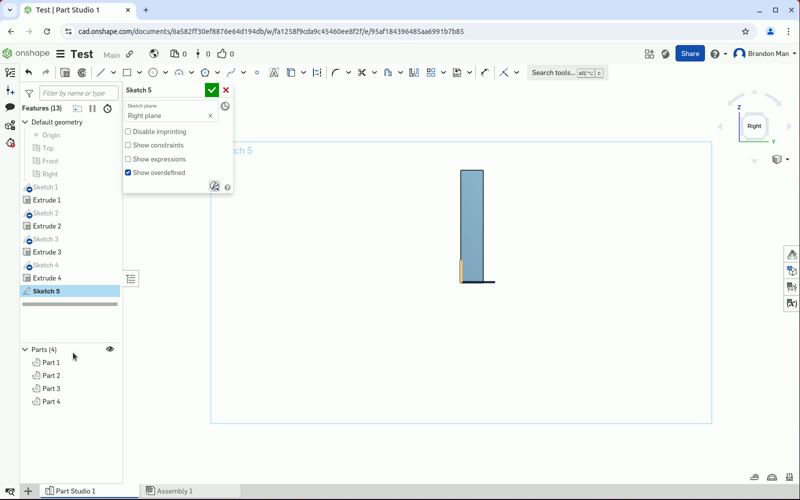
key(y)
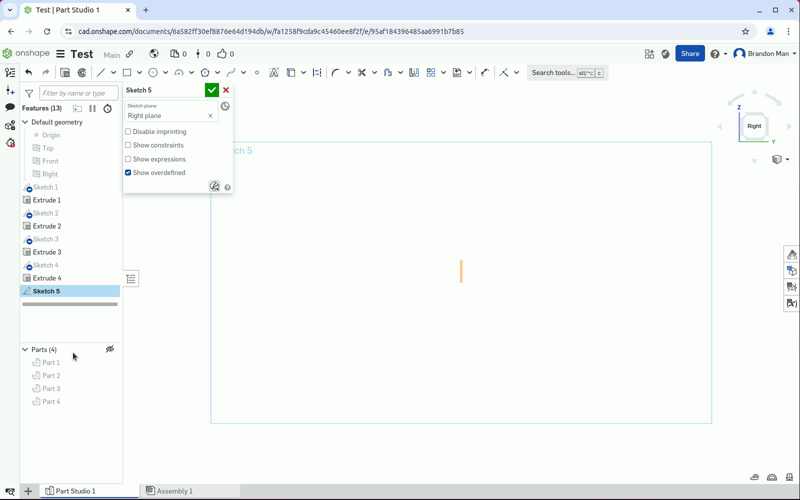
key(l)
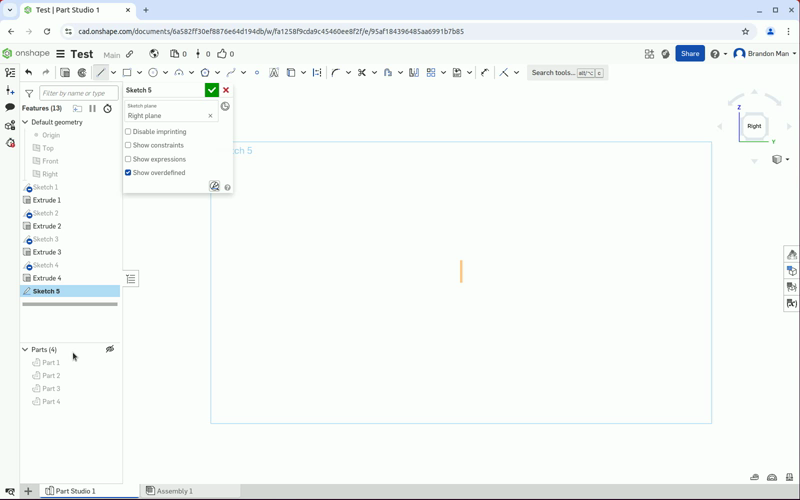
key_down(shift)
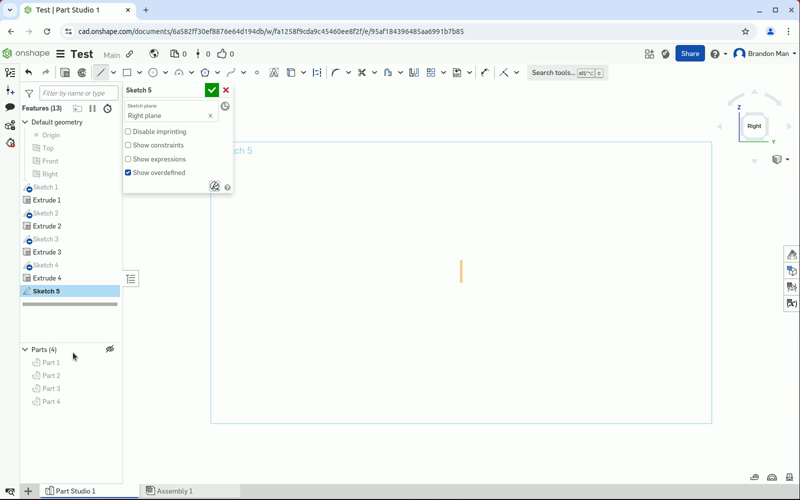
mouse_move(460, 282)
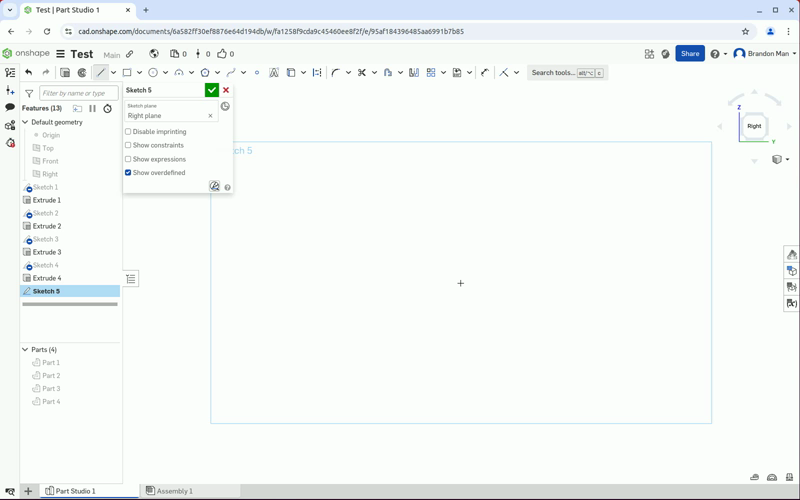
click(460, 282)
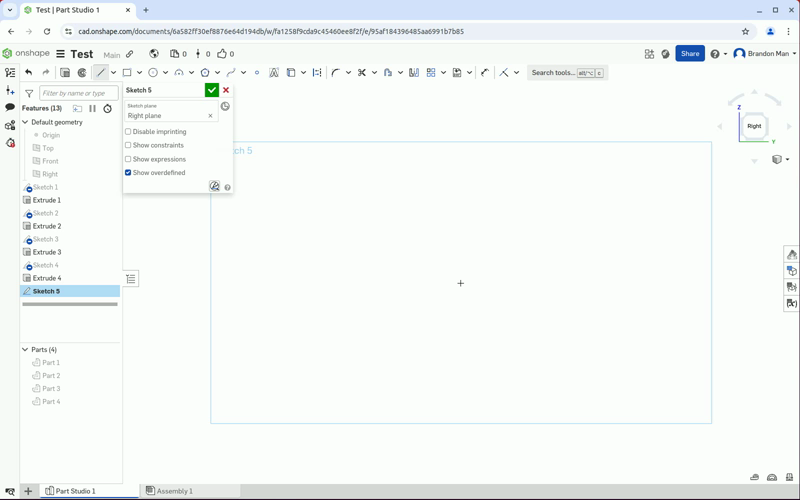
key_up(shift)
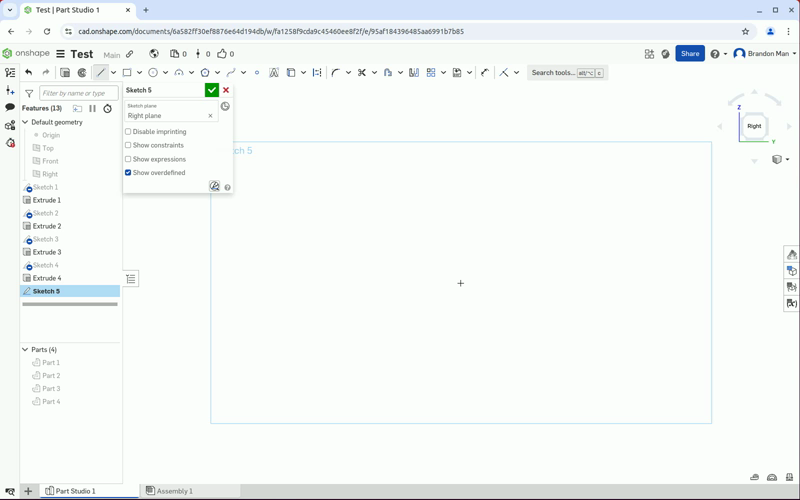
key_down(shift)
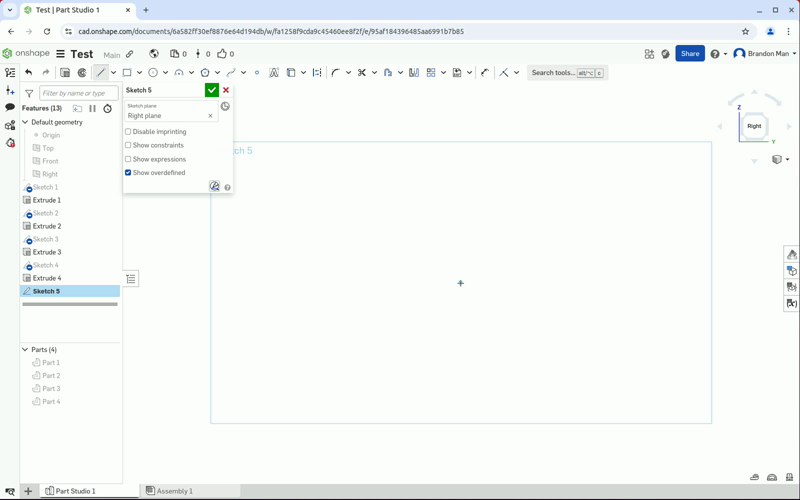
mouse_move(490, 282)
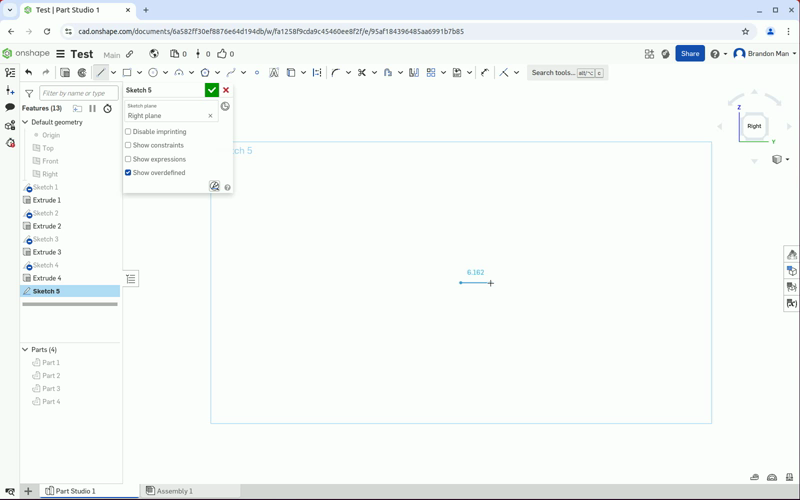
mouse_move(486, 282)
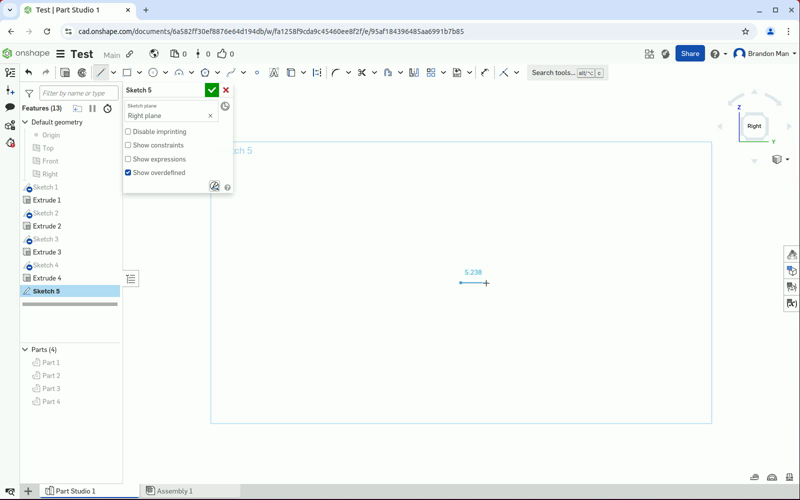
click(486, 282)
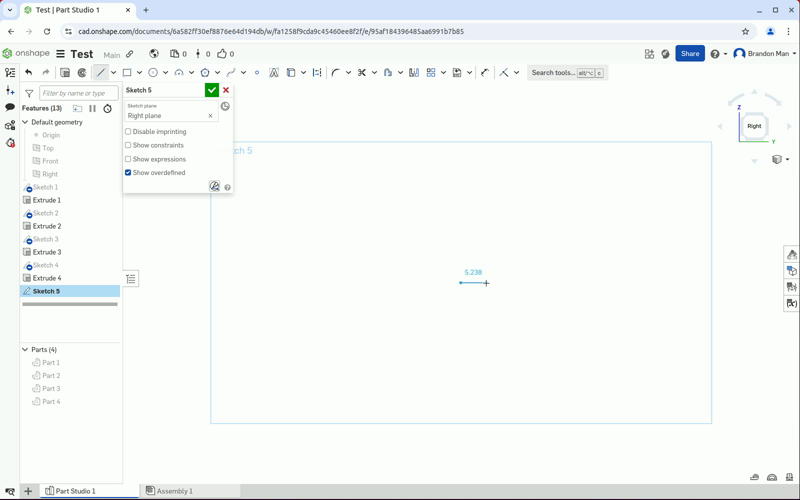
key_up(shift)
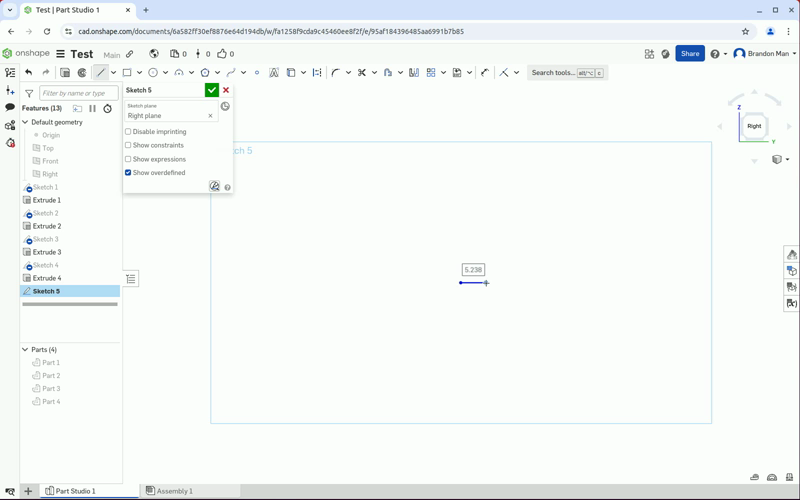
key_down(shift)
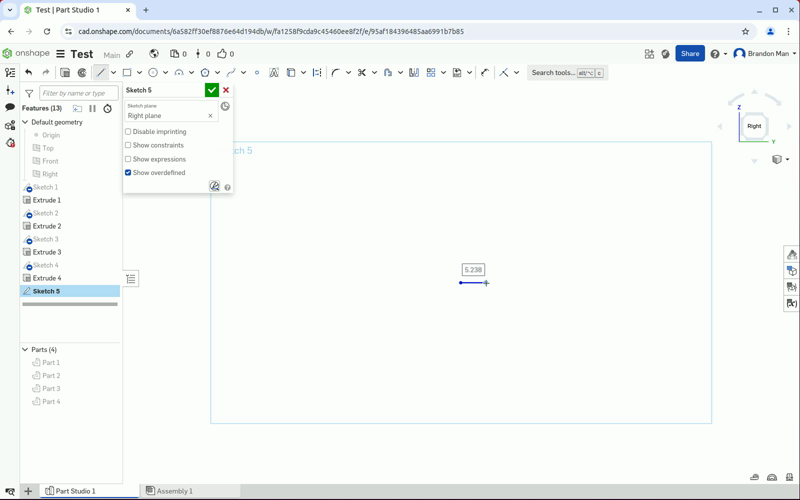
mouse_move(516, 282)
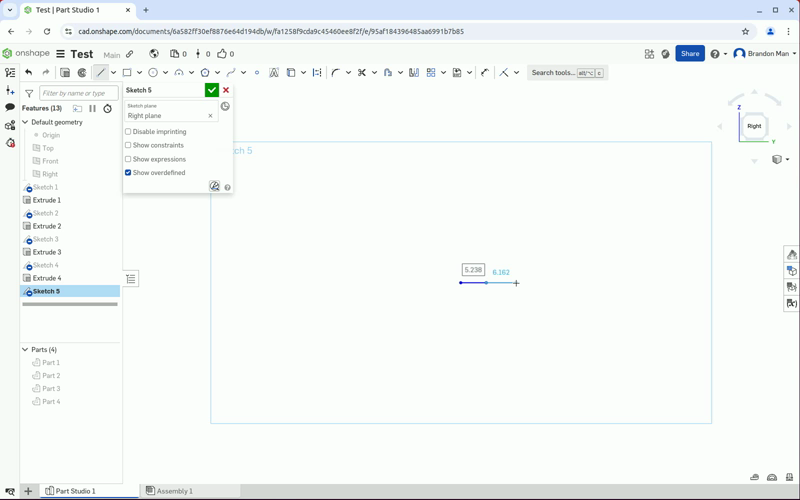
mouse_move(486, 268)
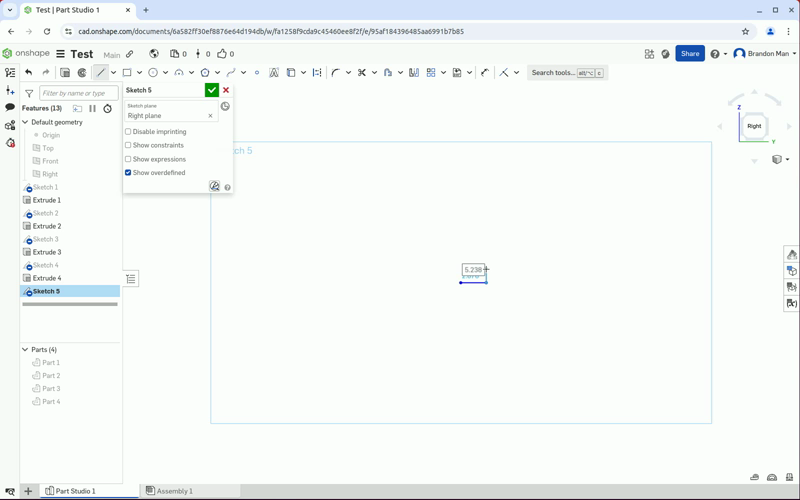
click(486, 268)
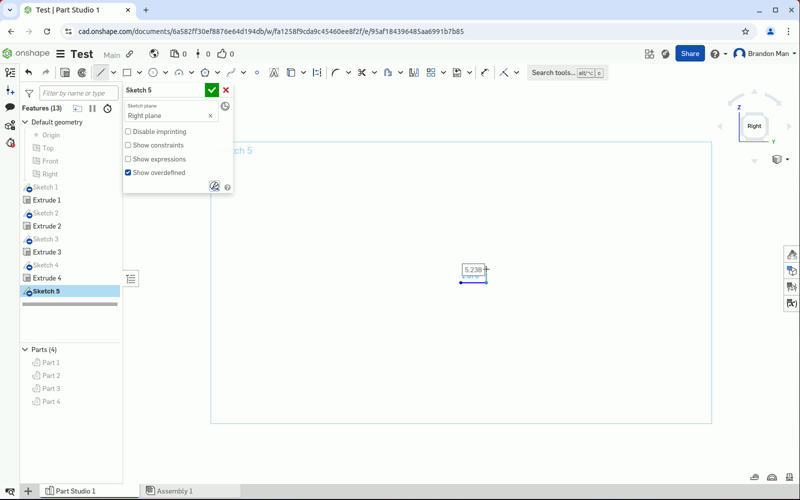
key_up(shift)
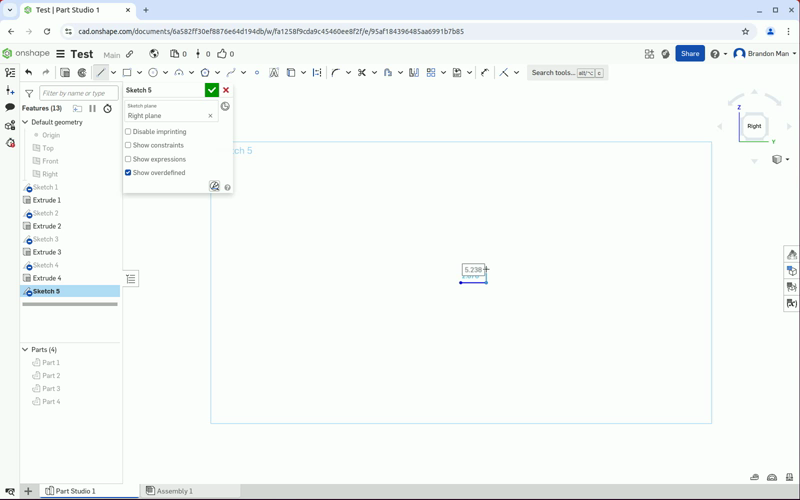
key_down(shift)
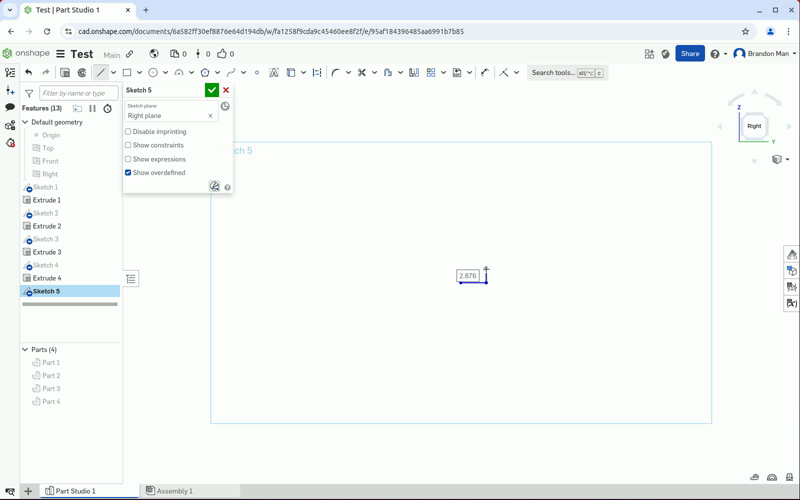
mouse_move(516, 268)
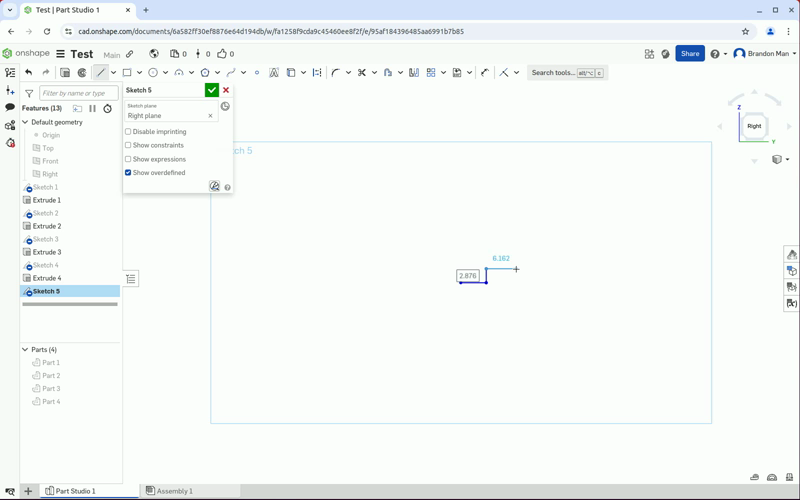
mouse_move(460, 268)
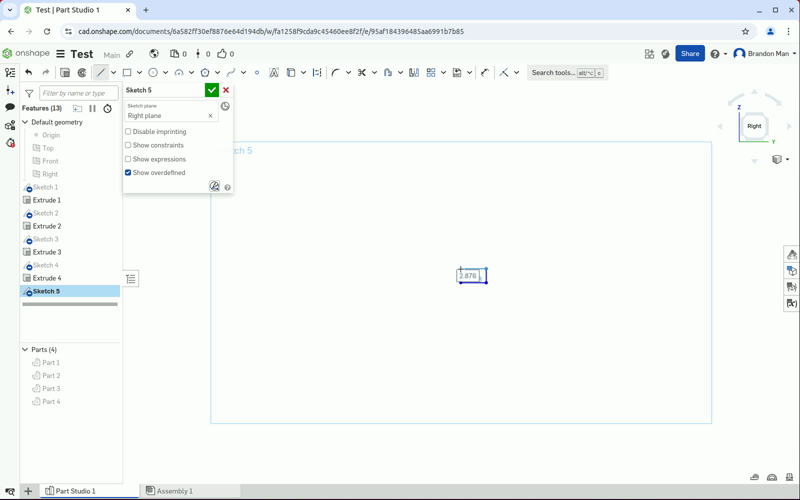
click(460, 268)
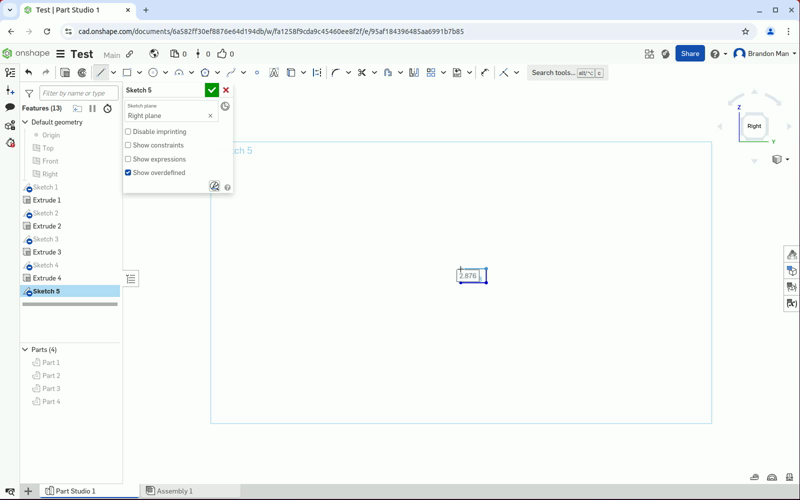
key_up(shift)
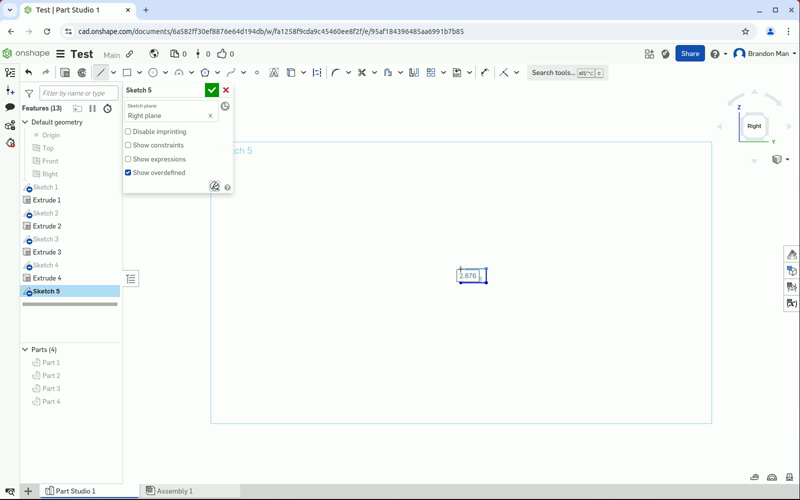
mouse_move(490, 268)
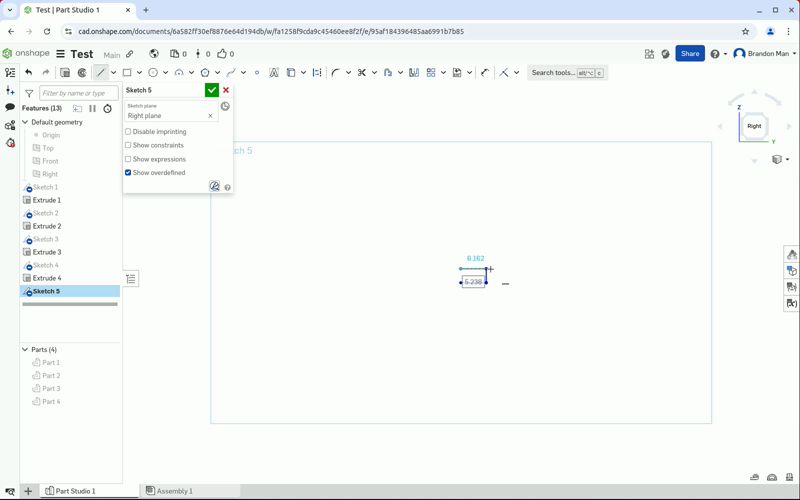
key_down(shift)
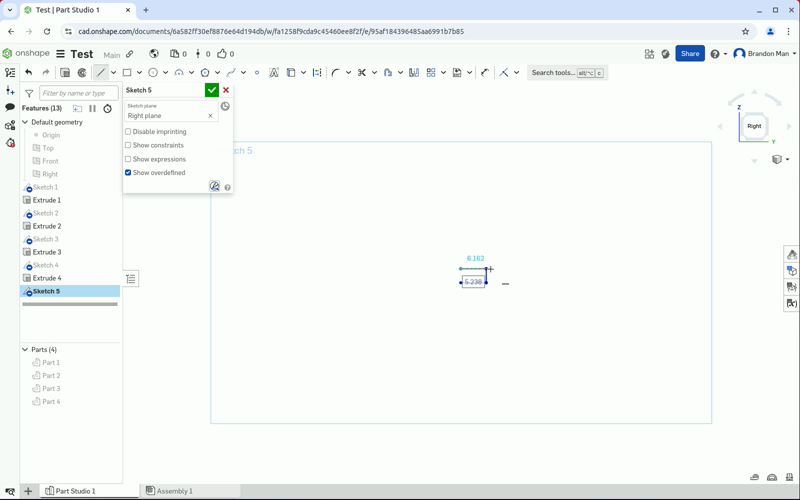
mouse_move(460, 282)
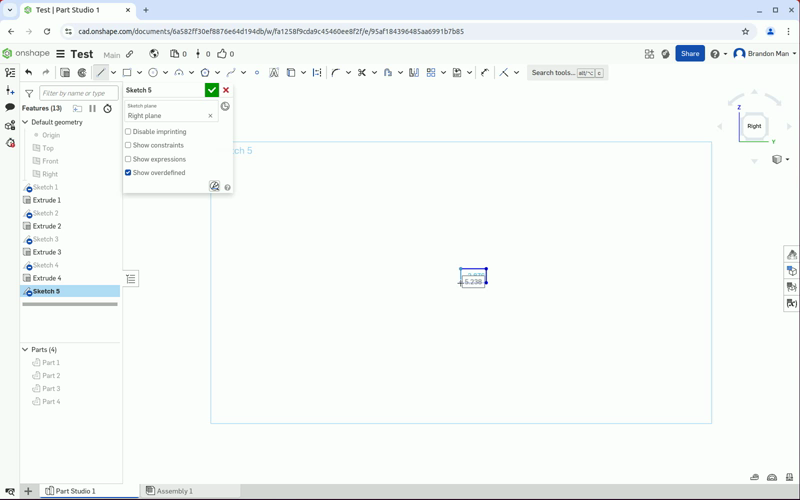
key_up(shift)
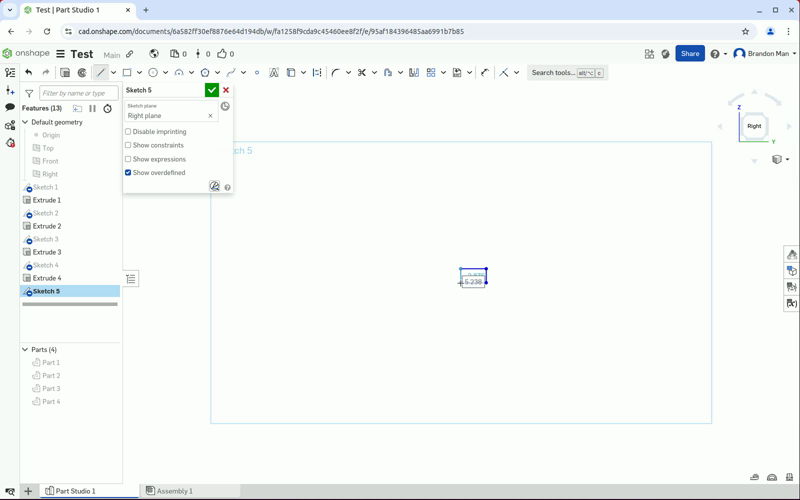
click(460, 282)
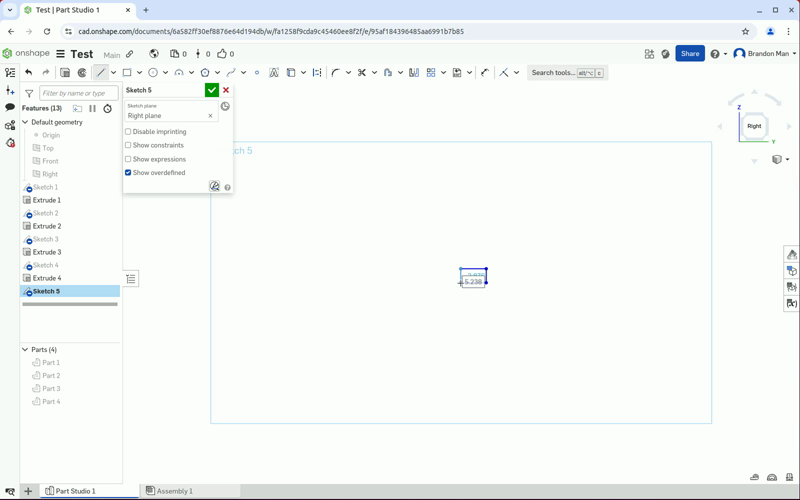
key(esc)
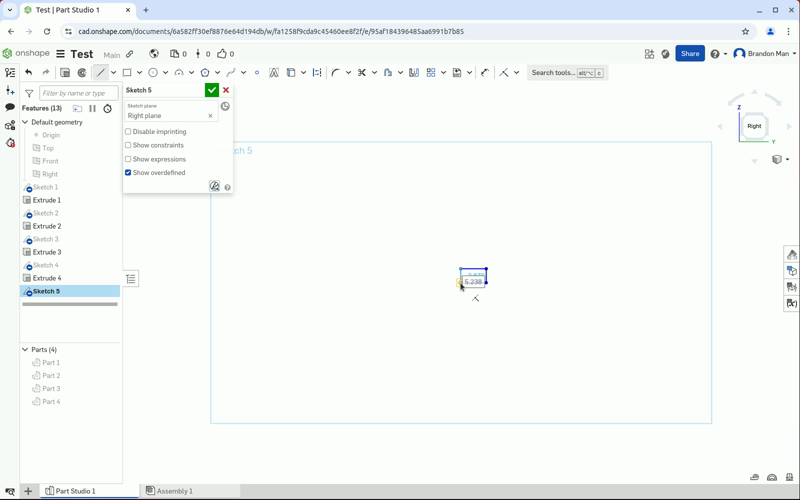
mouse_move(469, 279)
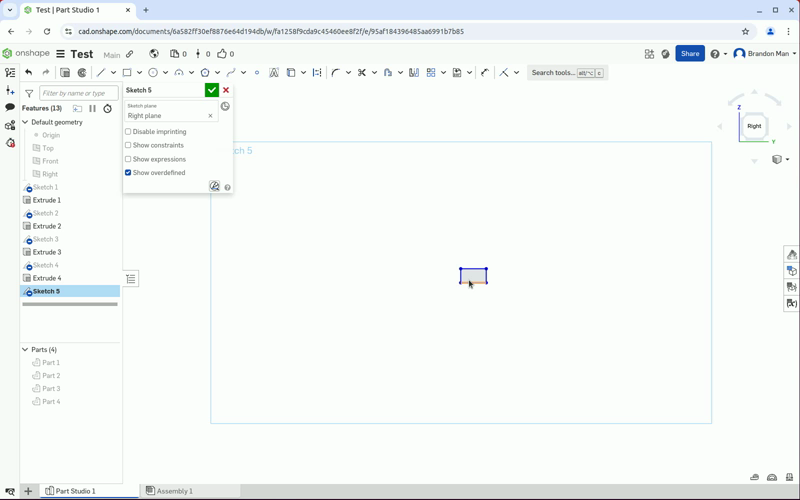
scroll(6)
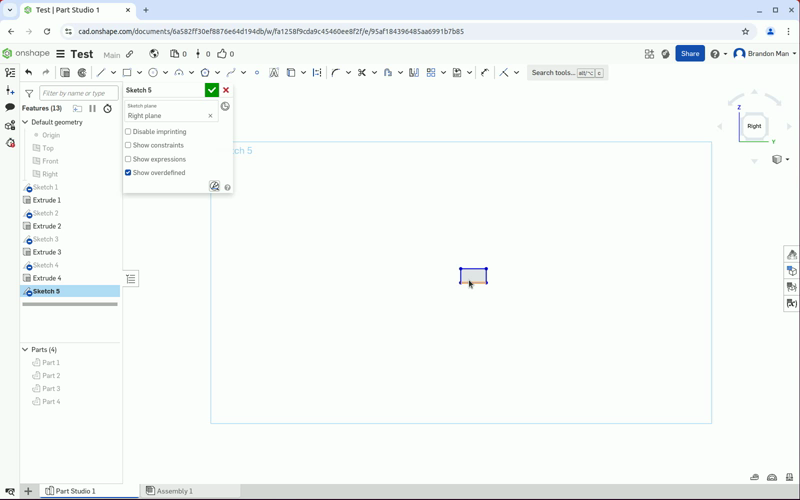
scroll(6)
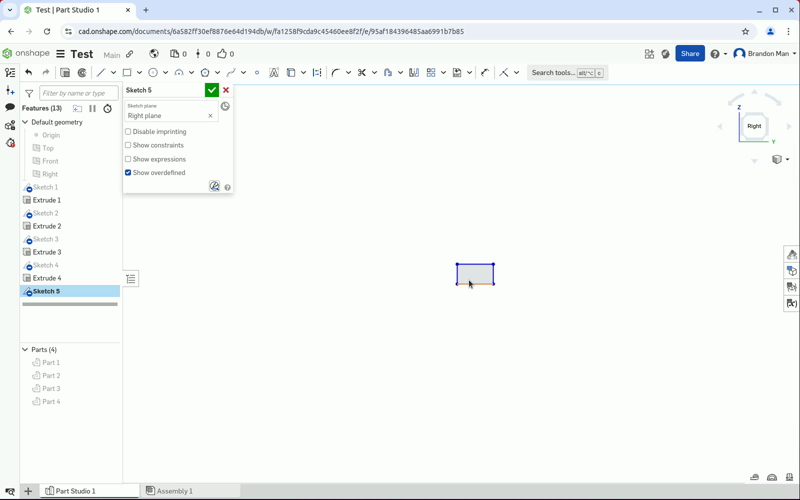
scroll(6)
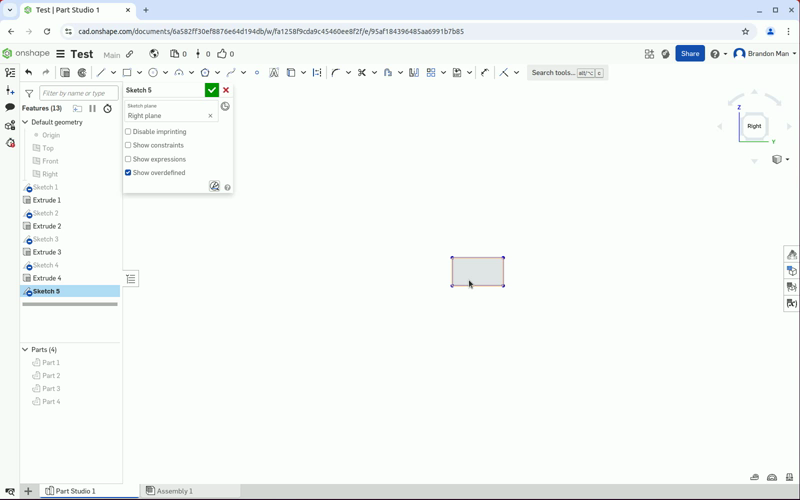
scroll(6)
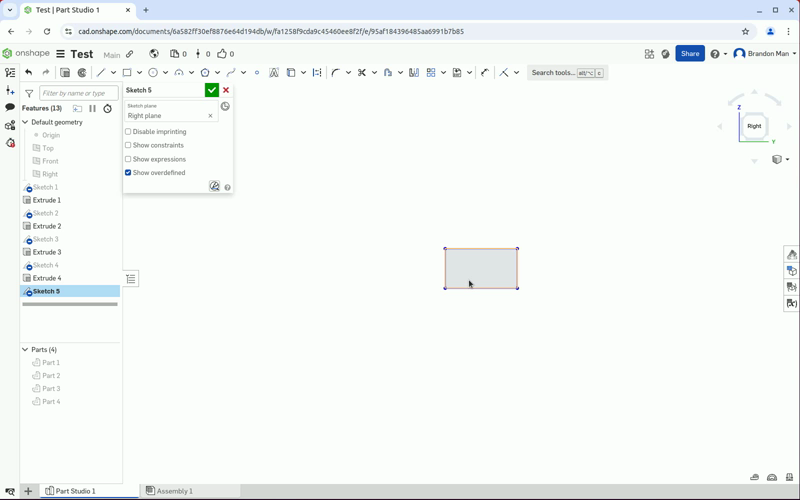
scroll(6)
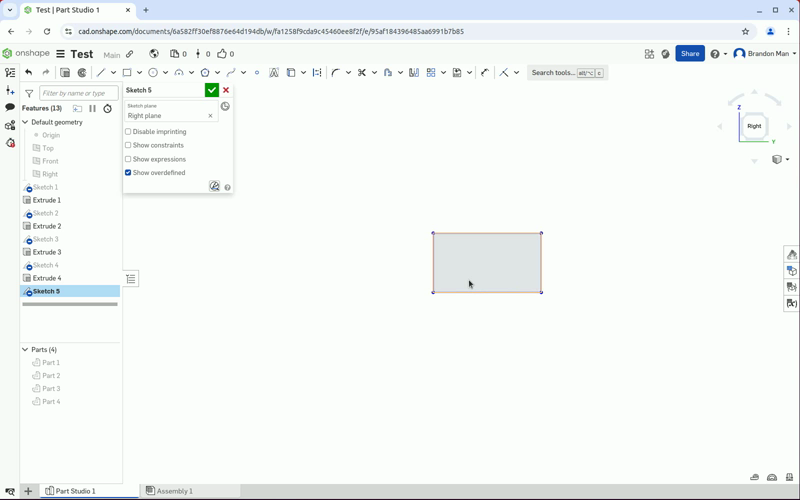
scroll(6)
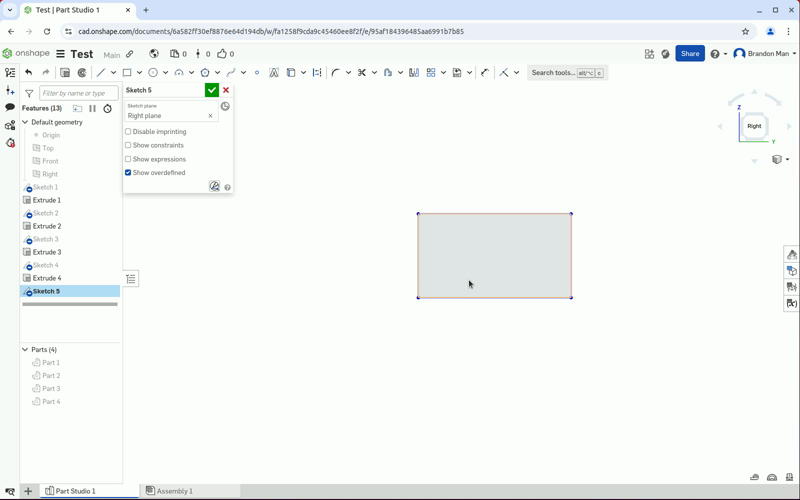
scroll(6)
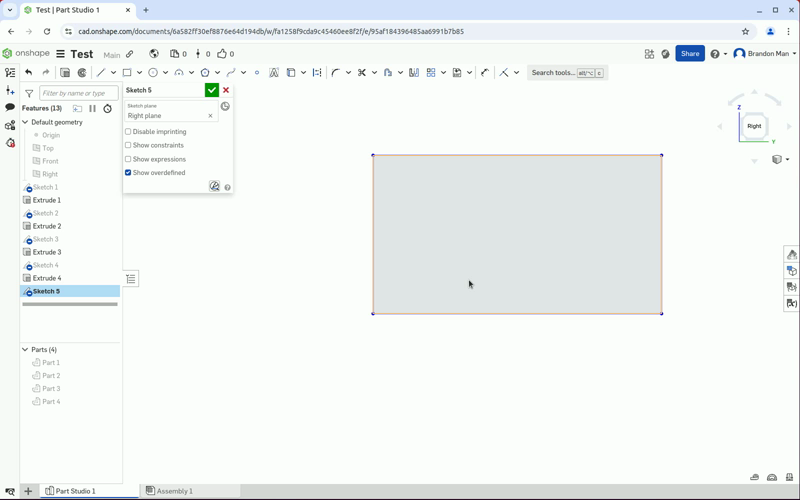
click(469, 279)
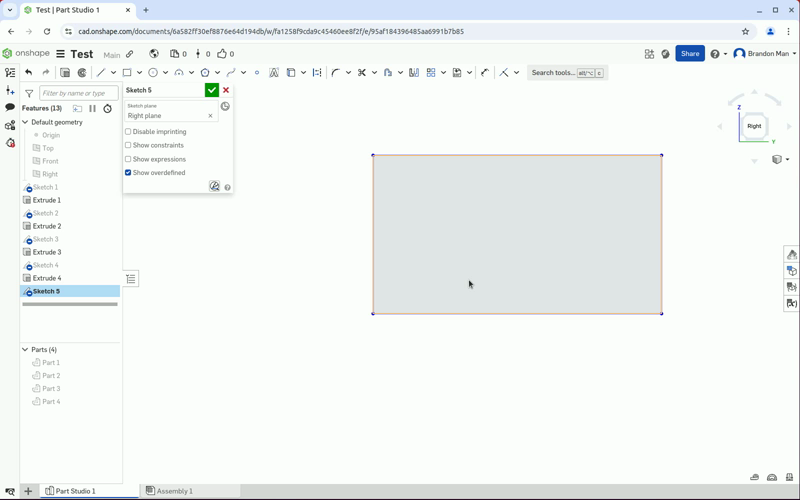
scroll(-6)
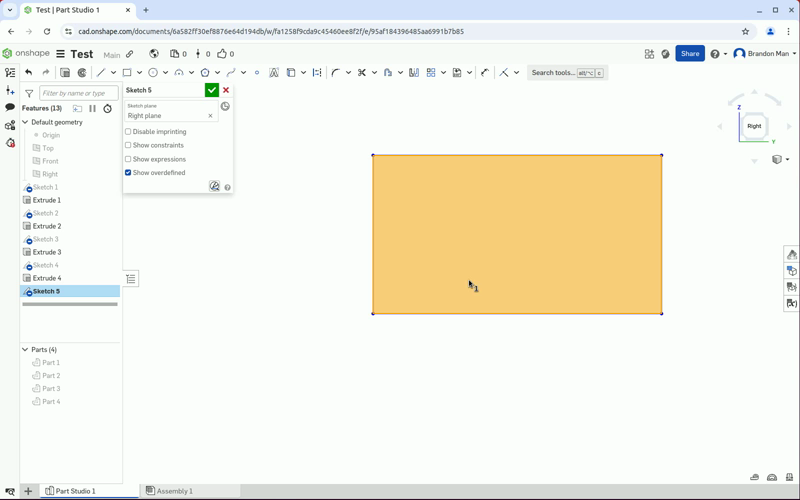
scroll(-6)
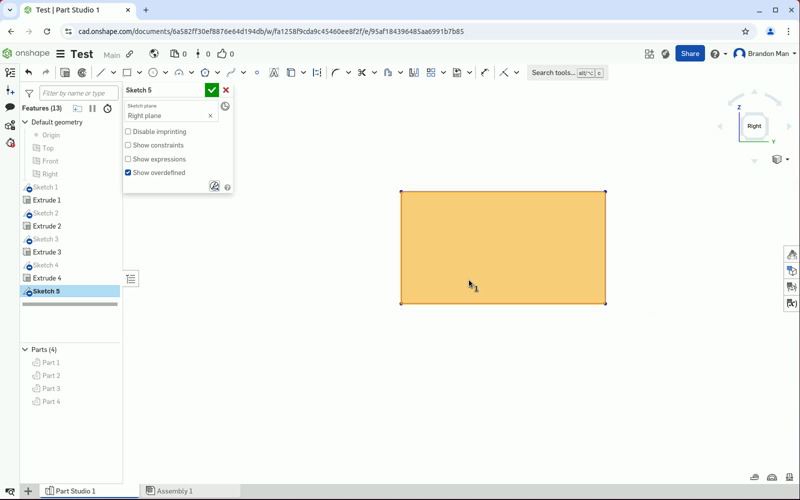
scroll(-6)
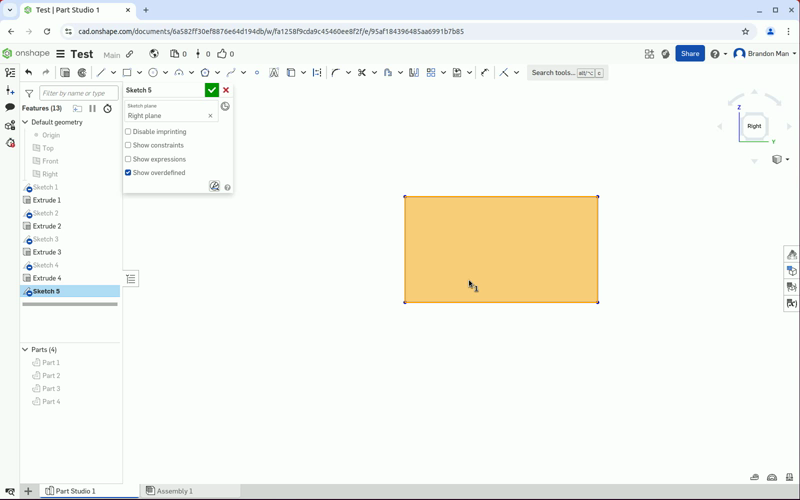
scroll(-6)
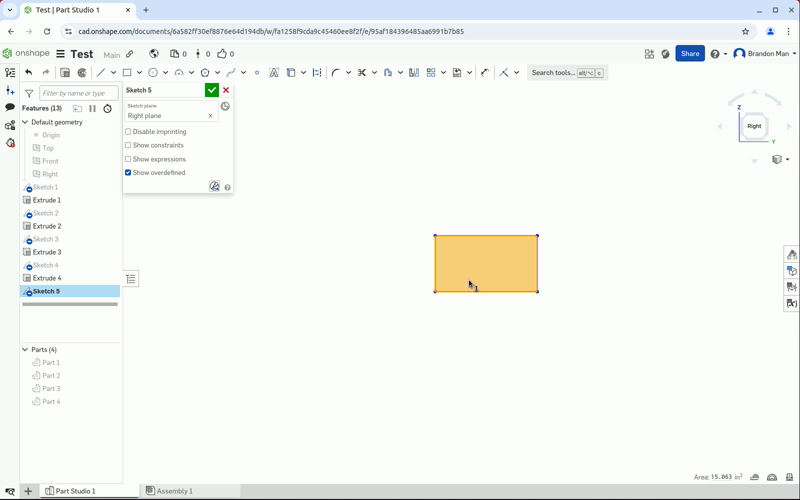
scroll(-6)
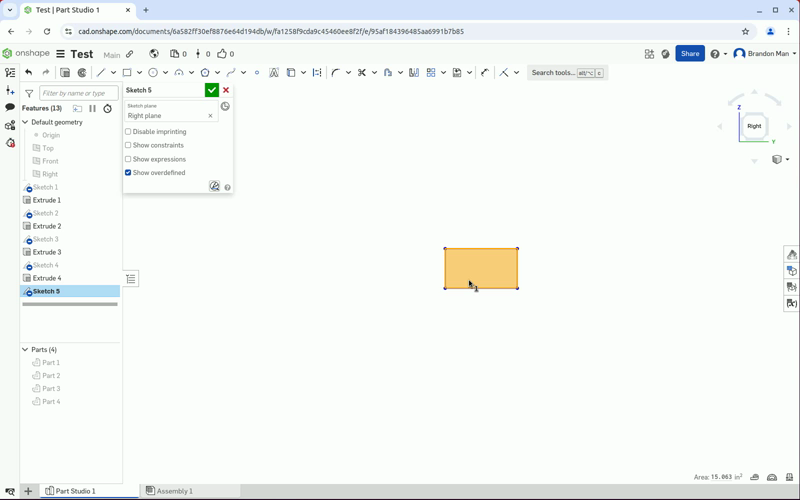
scroll(-6)
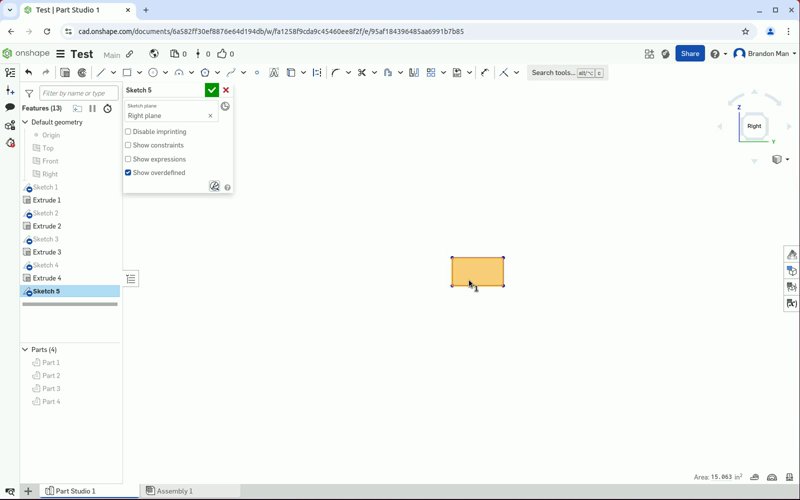
scroll(-6)
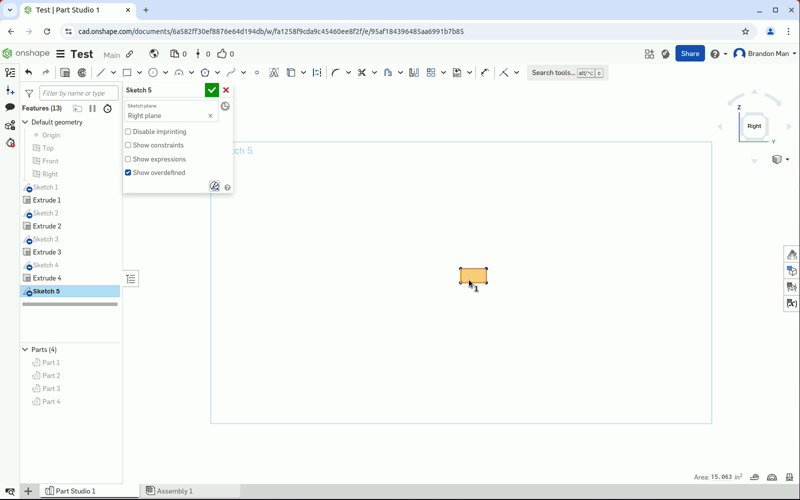
mouse_move(73, 352)
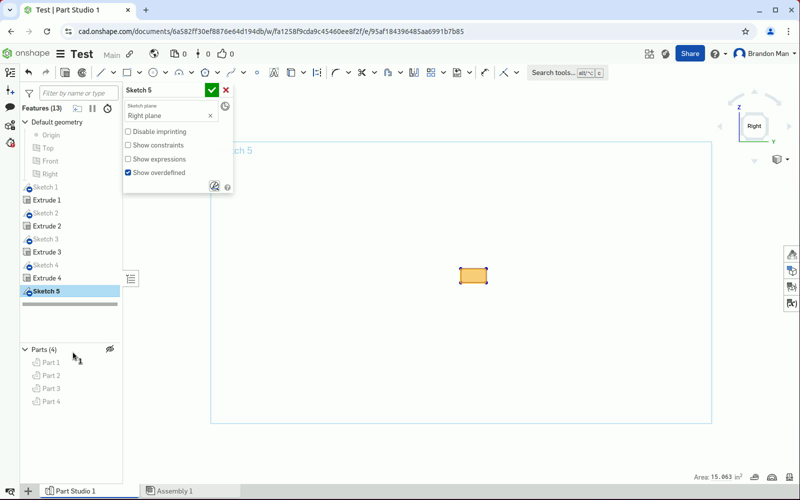
key(shift+y)
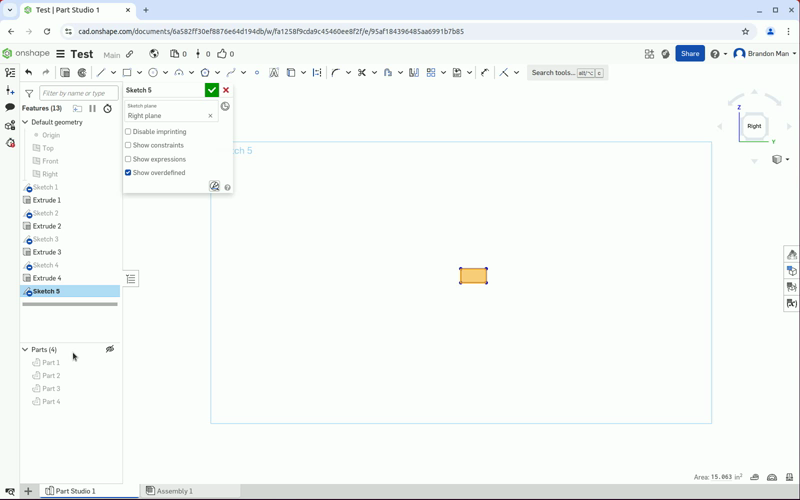
key(shift+e)
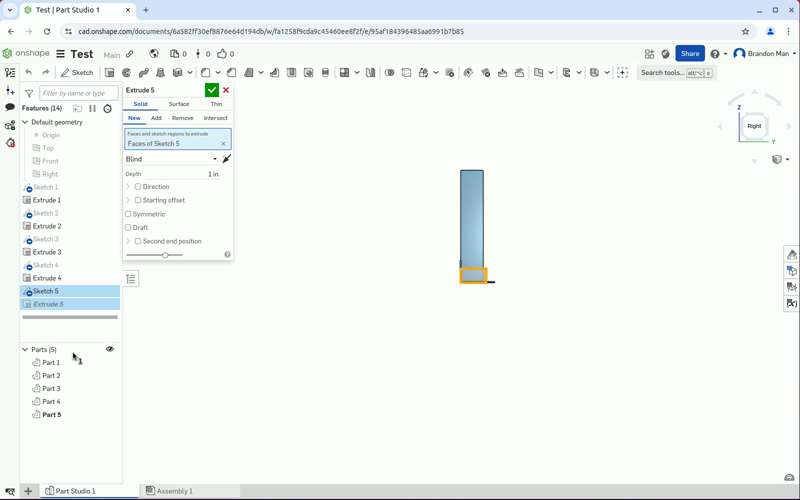
mouse_move(143, 106)
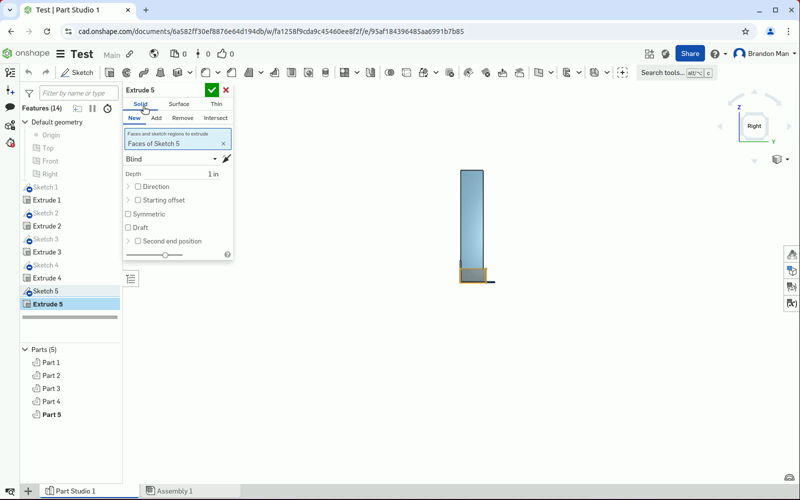
click(143, 106)
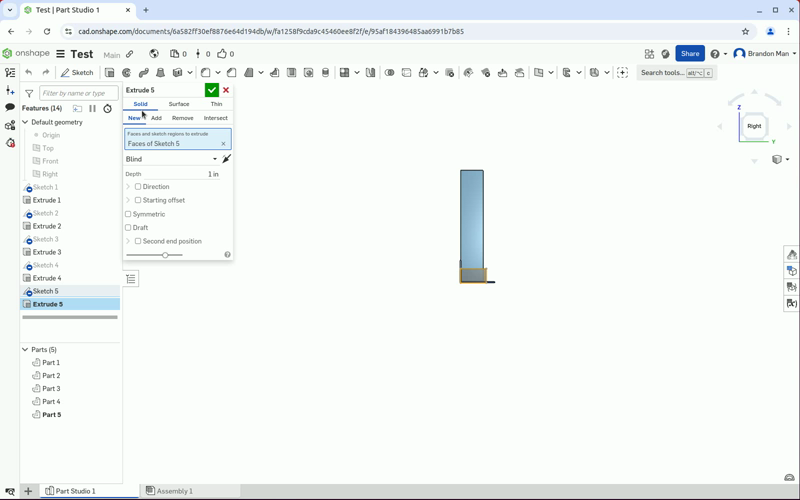
mouse_move(137, 120)
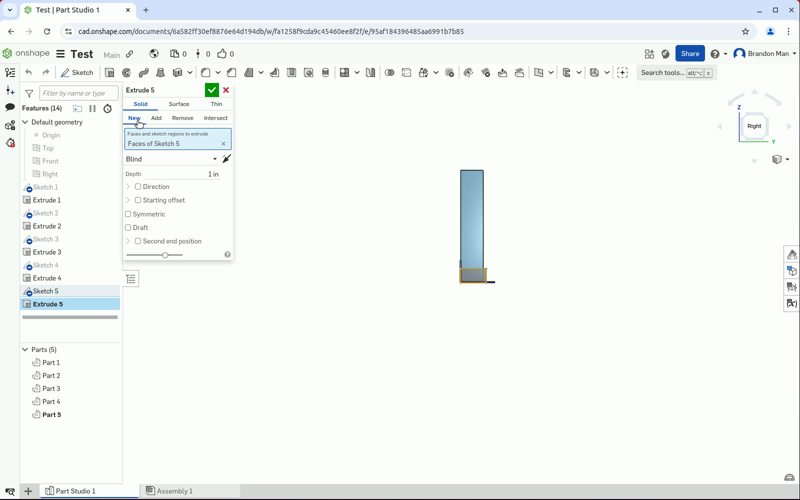
click(137, 120)
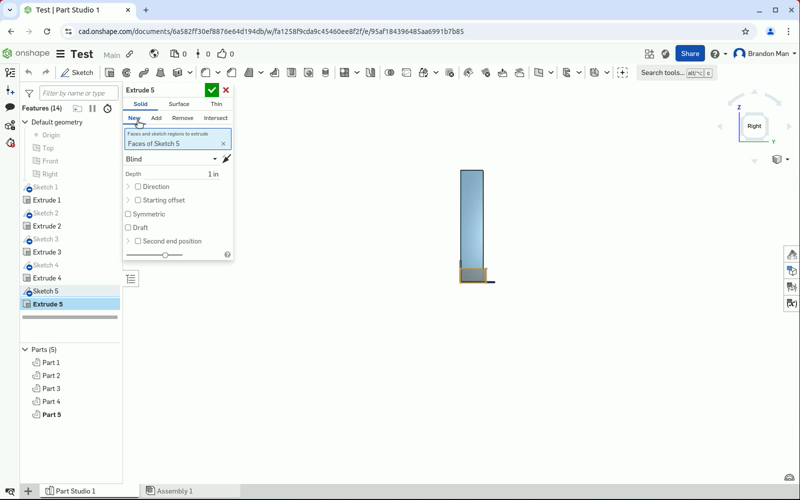
key(tab, 4)
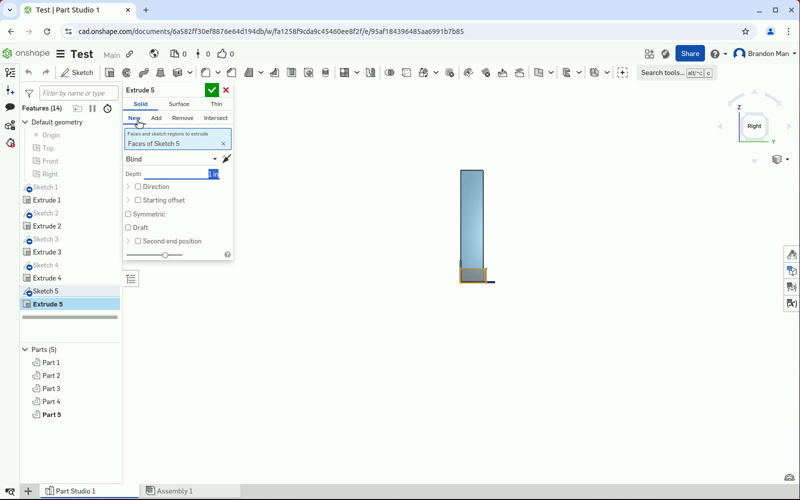
text(0.241)
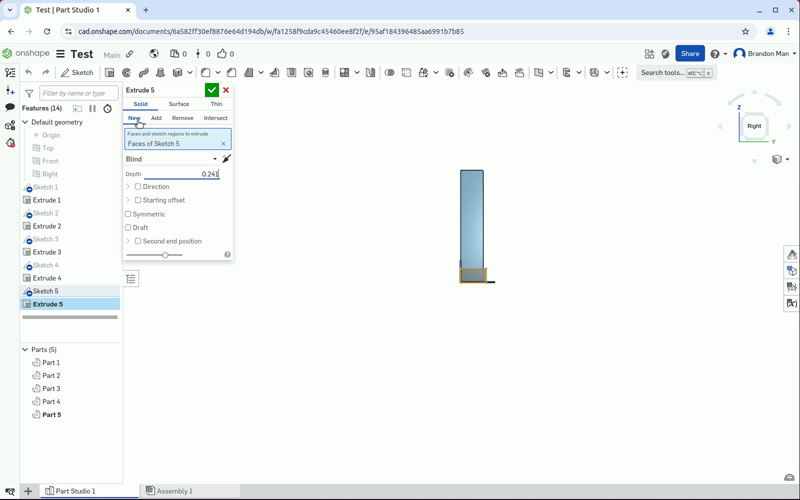
key(enter)
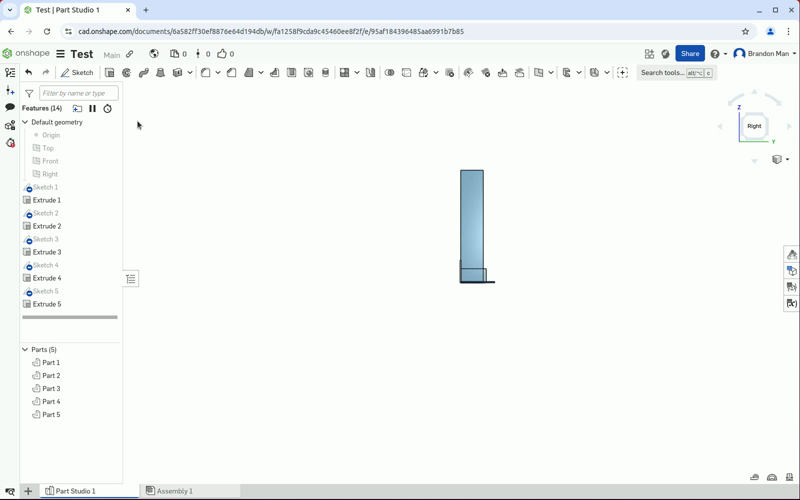
key(shift+h)
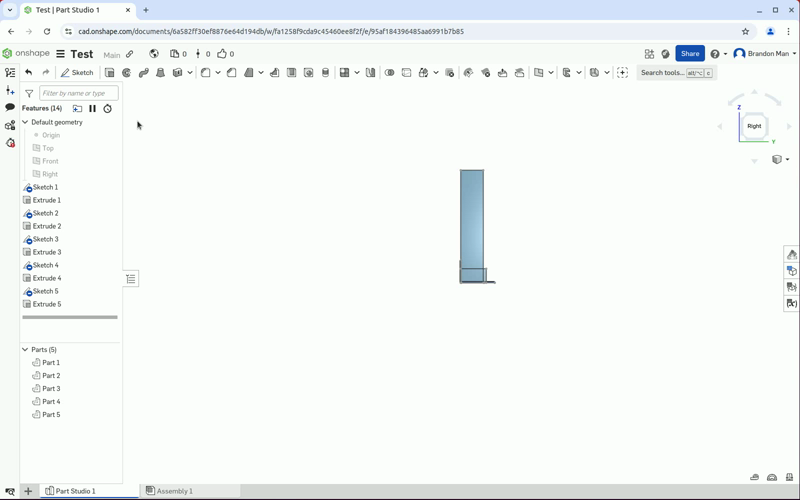
key(shift+h)
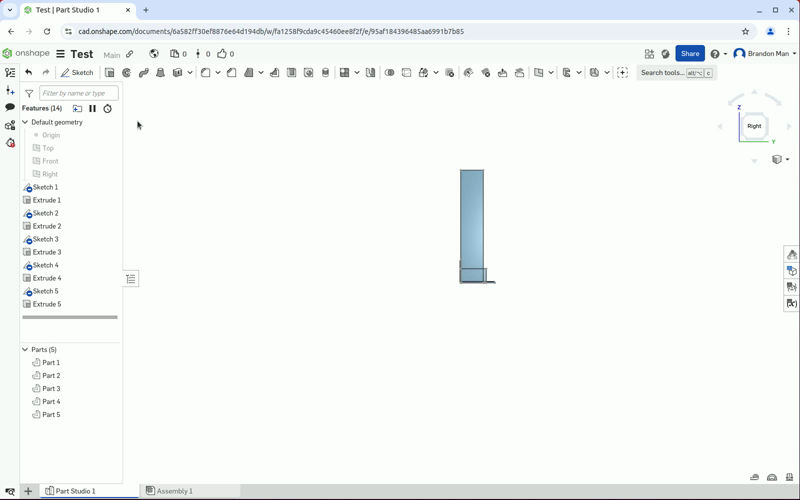
key(shift+7)
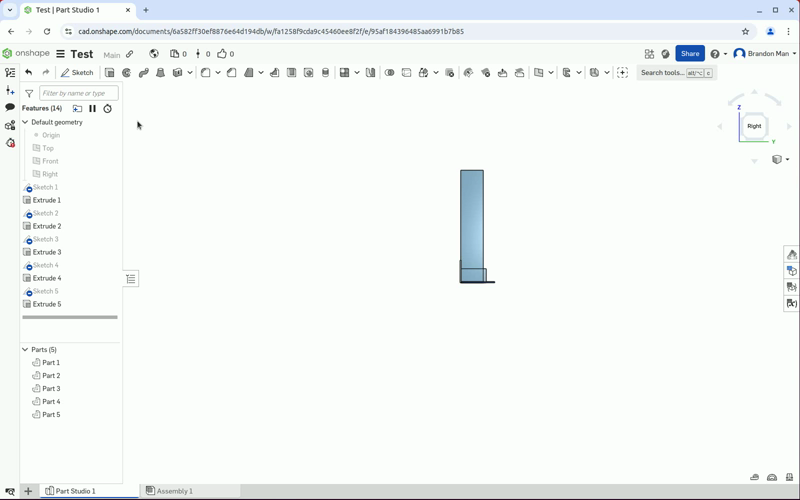
key(right, 2)
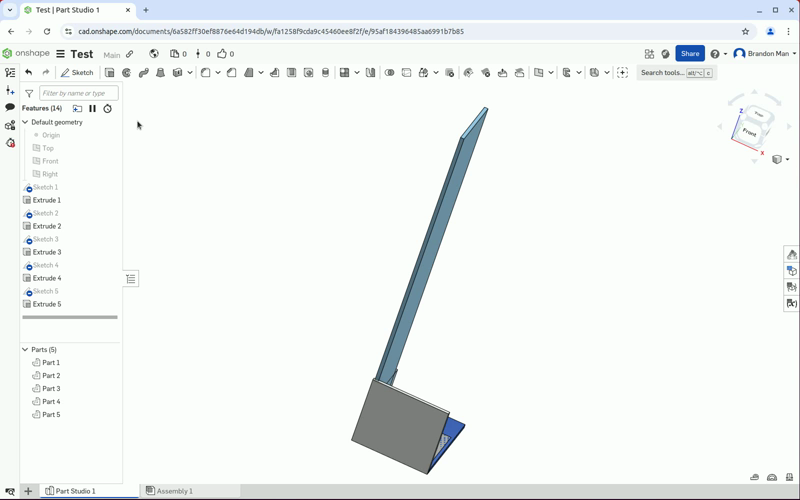
key(down, 2)
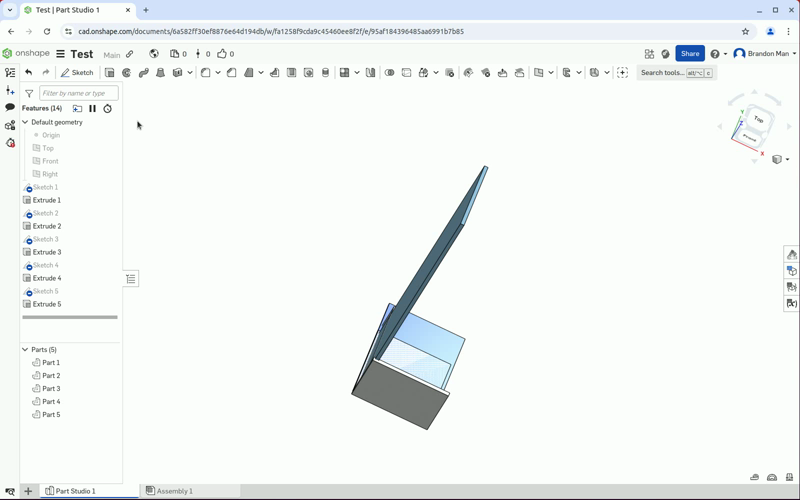
key(up, 2)
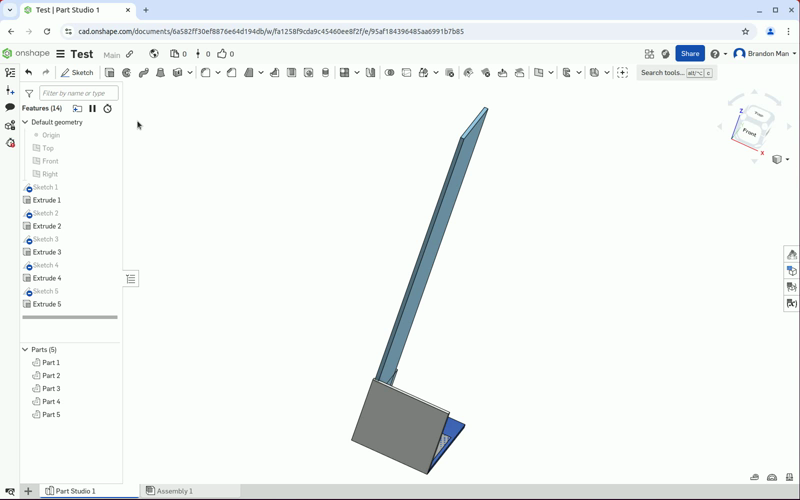
key(left, 2)
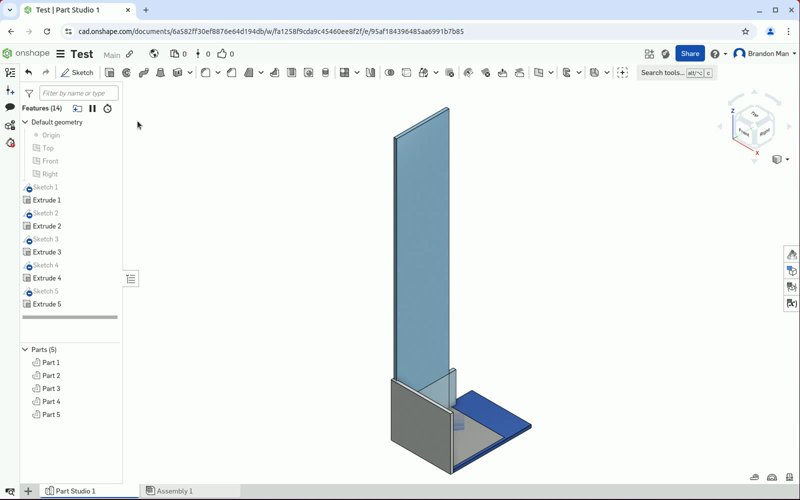
mouse_move(73, 189)
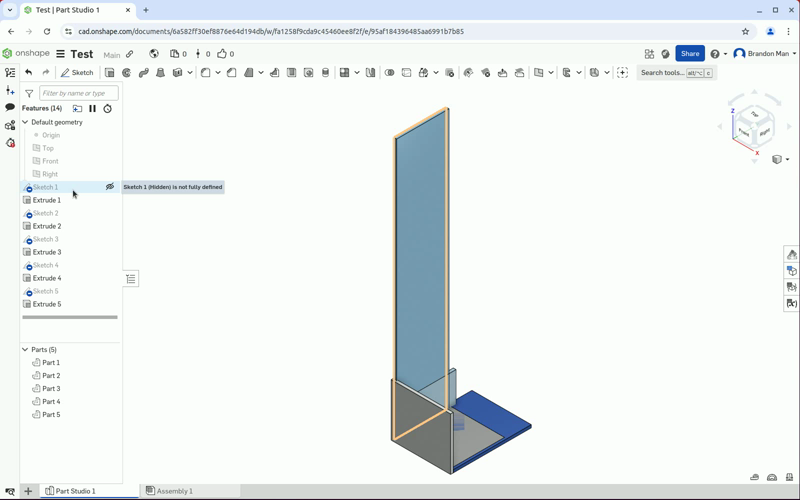
click(73, 189)